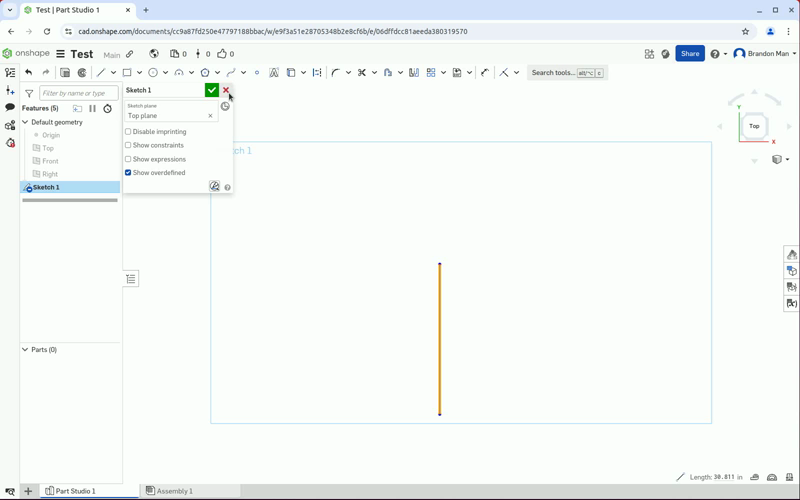
key(shift+h)
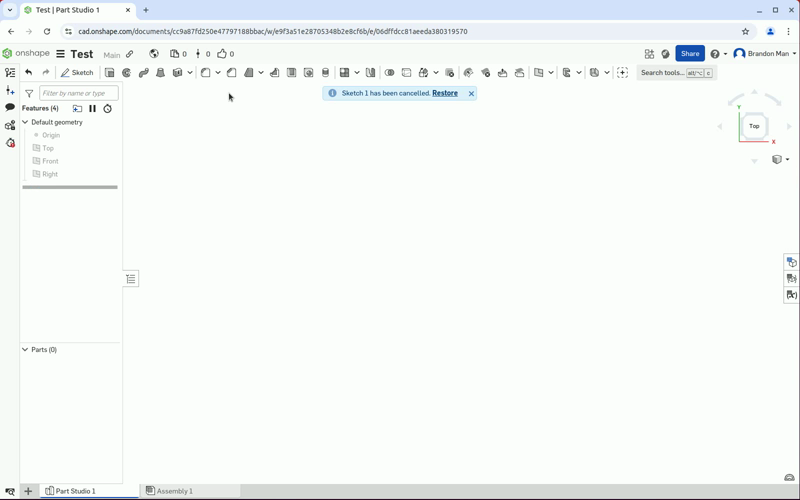
mouse_move(73, 352)
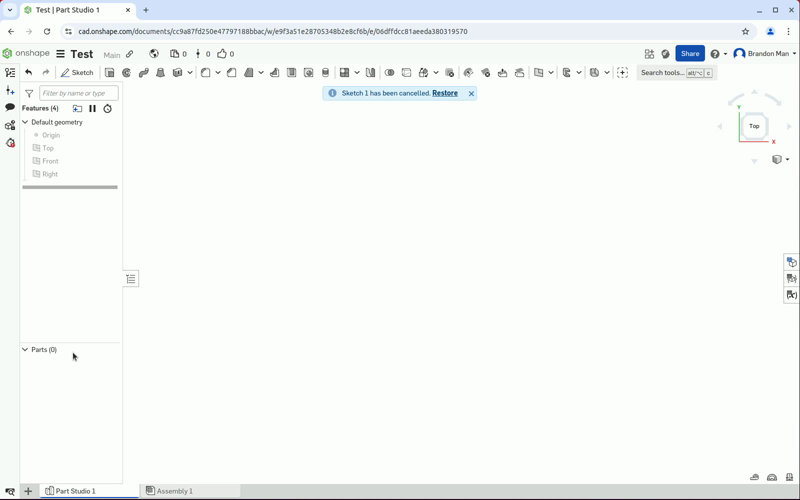
key(y)
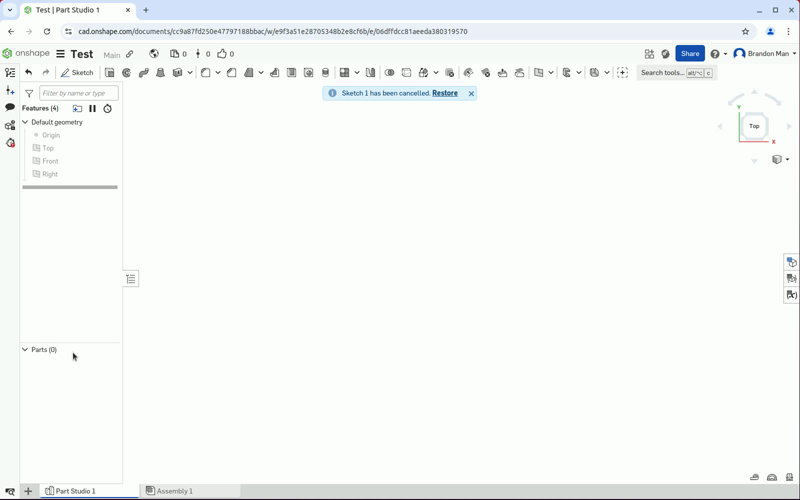
key(shift+p)
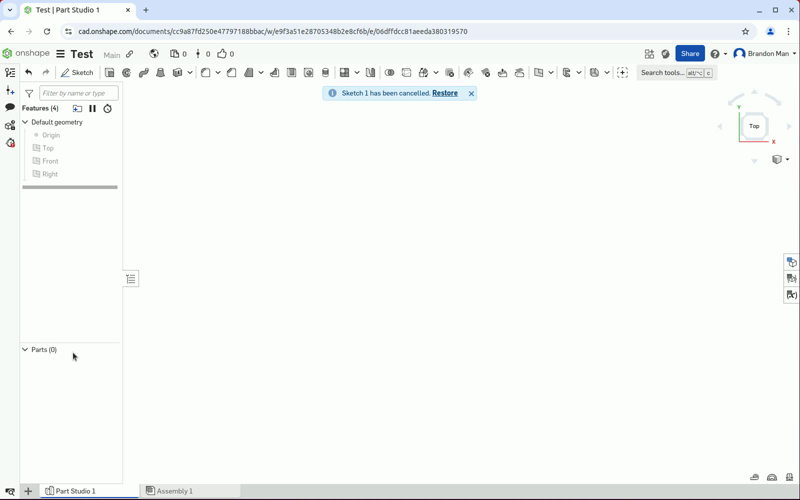
key(space)
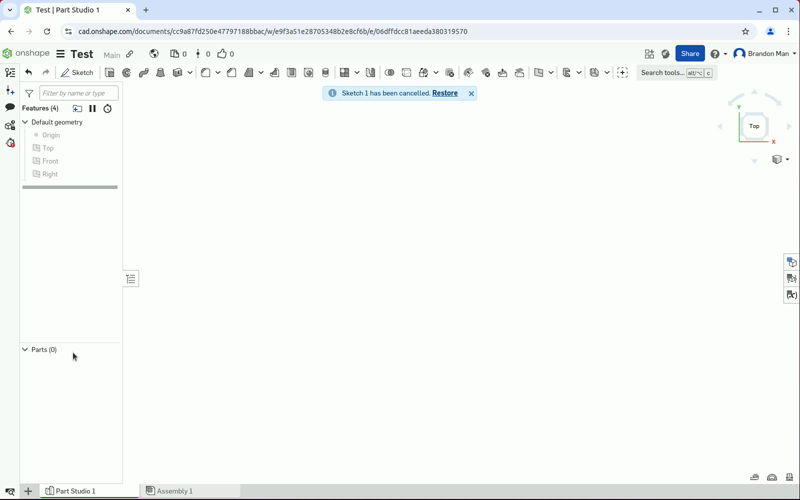
key_down(shift)
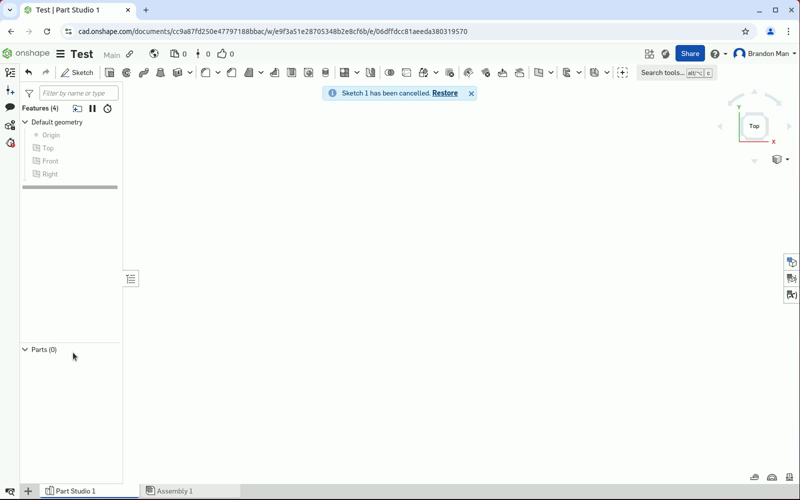
key(up)
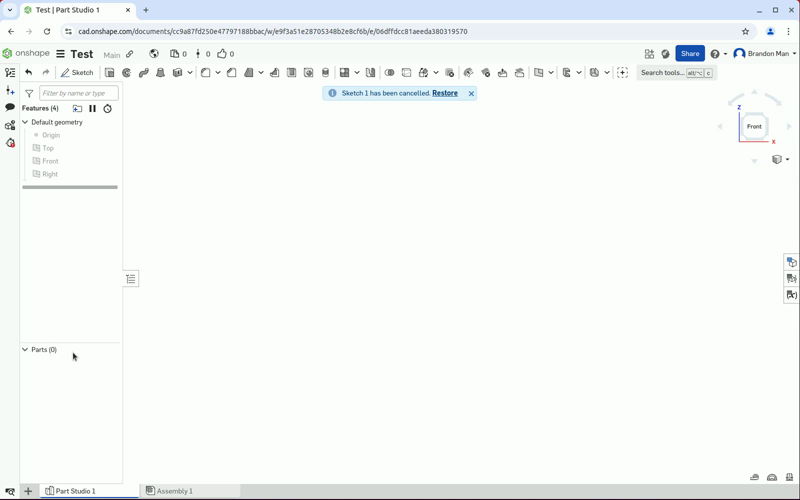
key_up(shift)
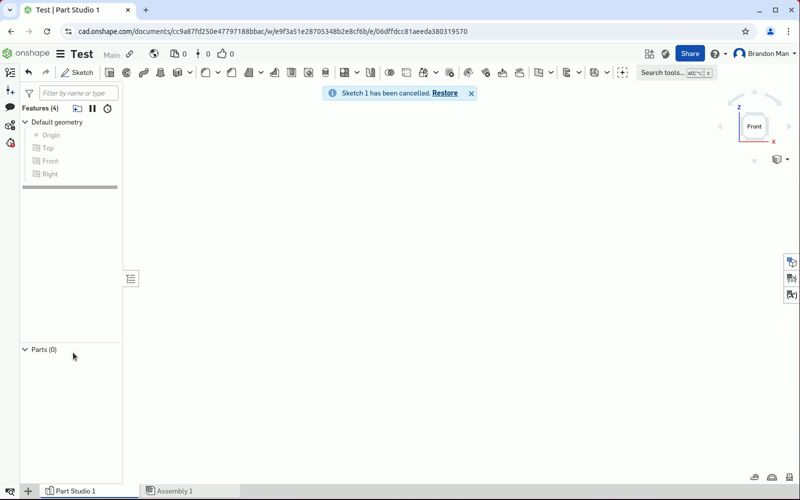
key(space)
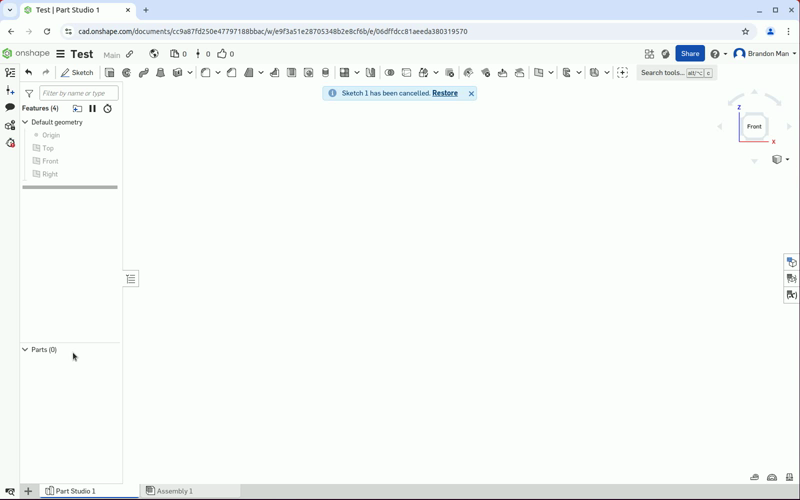
key_down(shift)
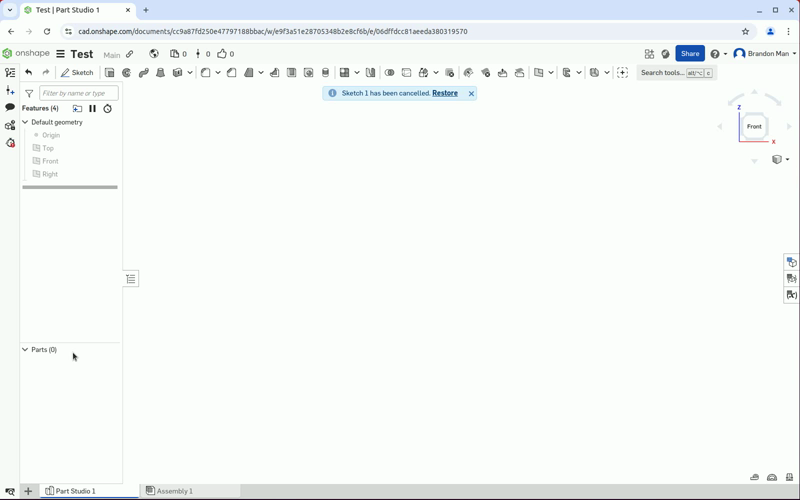
key(left)
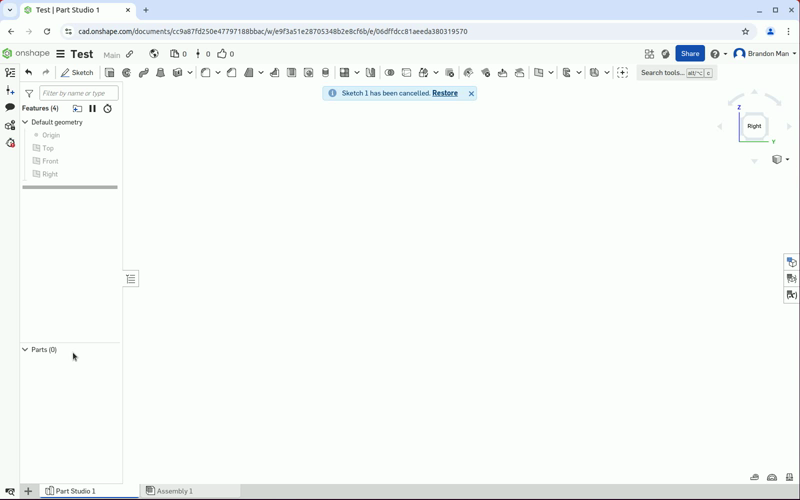
key_up(shift)
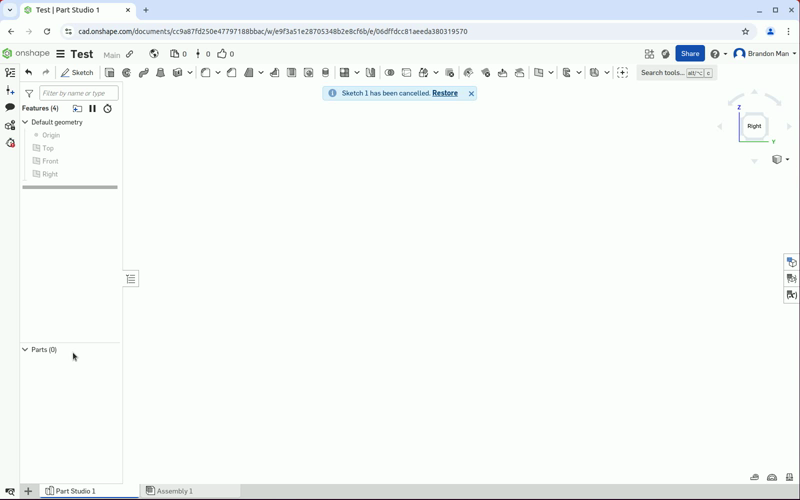
mouse_move(73, 352)
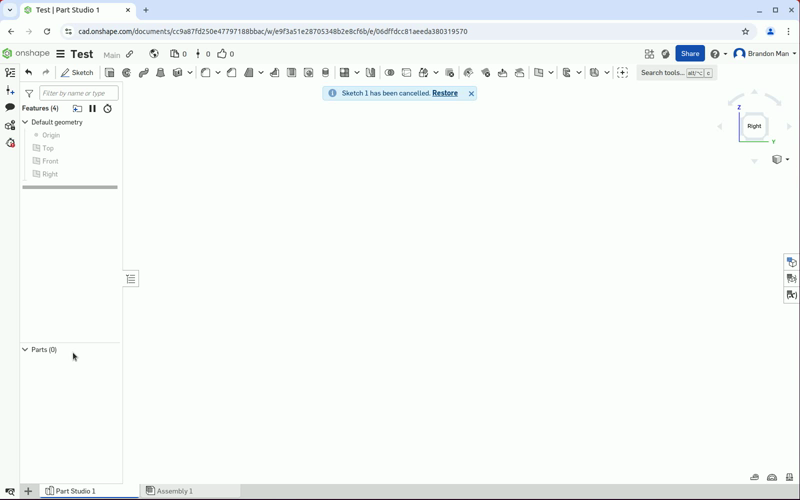
key(shift+y)
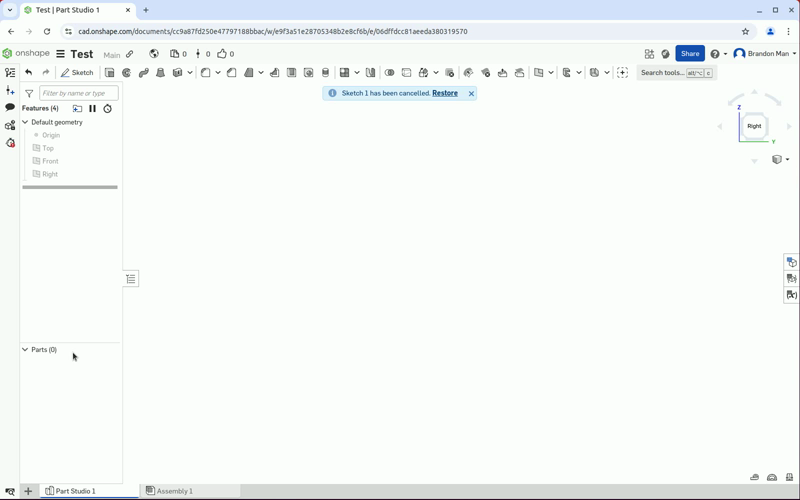
key(shift+s)
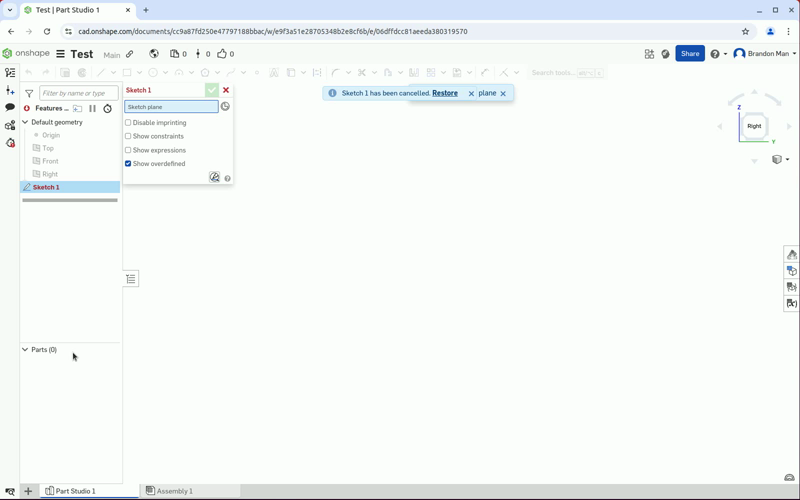
mouse_move(73, 176)
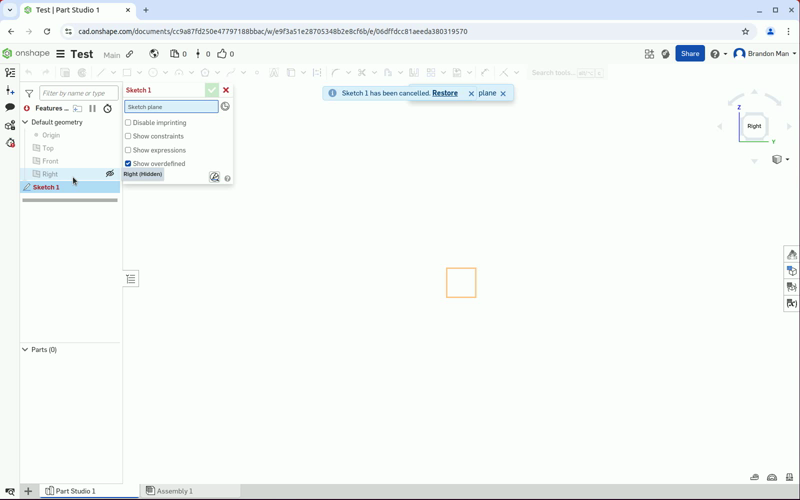
click(73, 176)
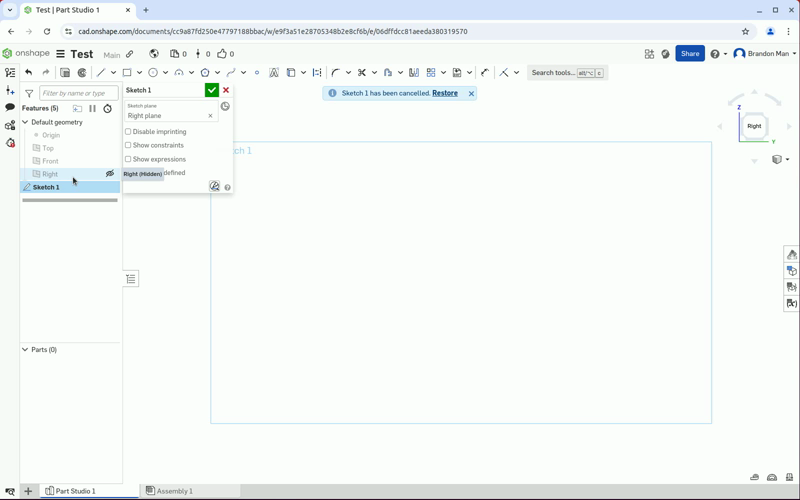
mouse_move(73, 352)
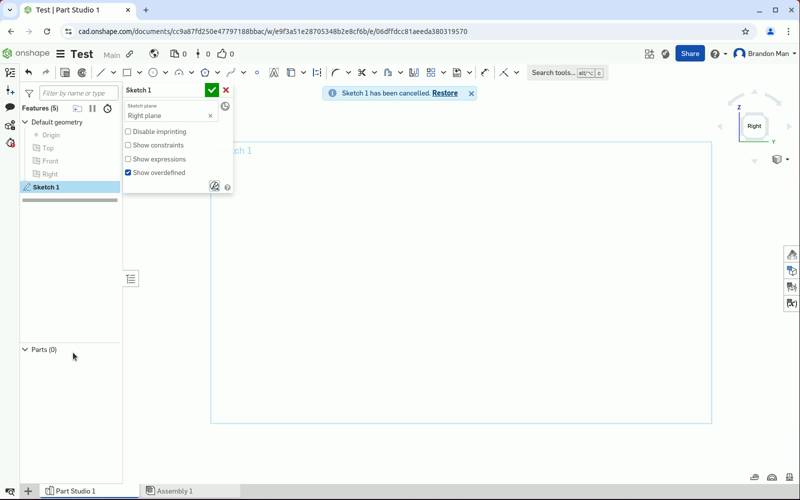
key(y)
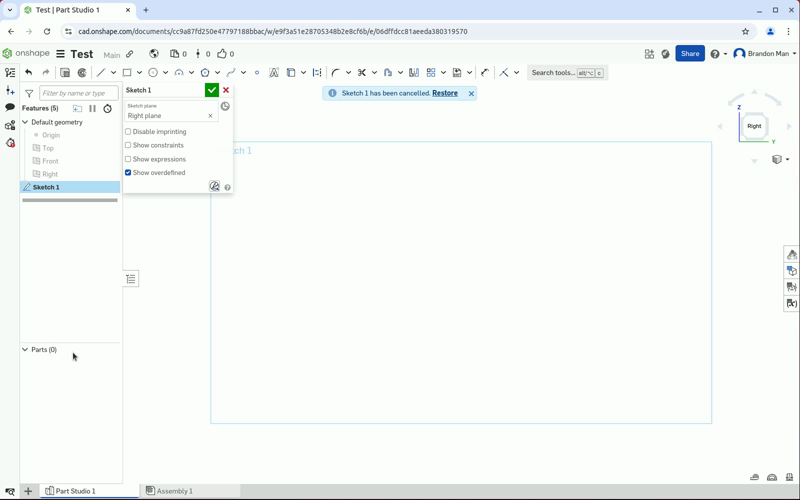
key(l)
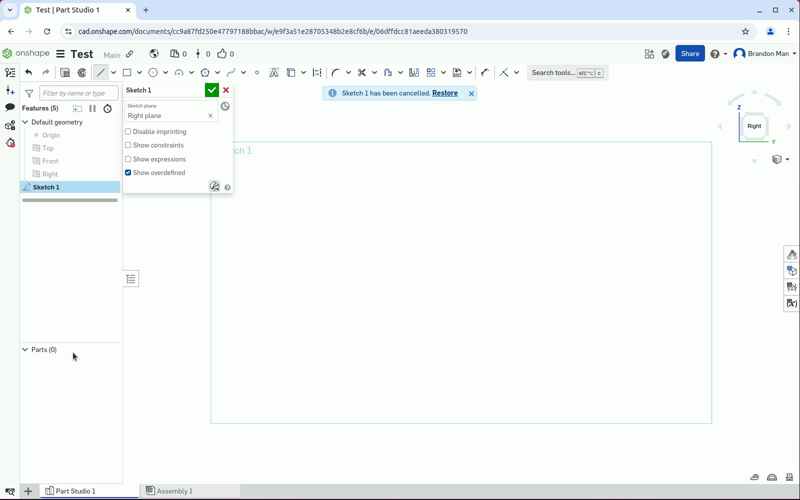
key_down(shift)
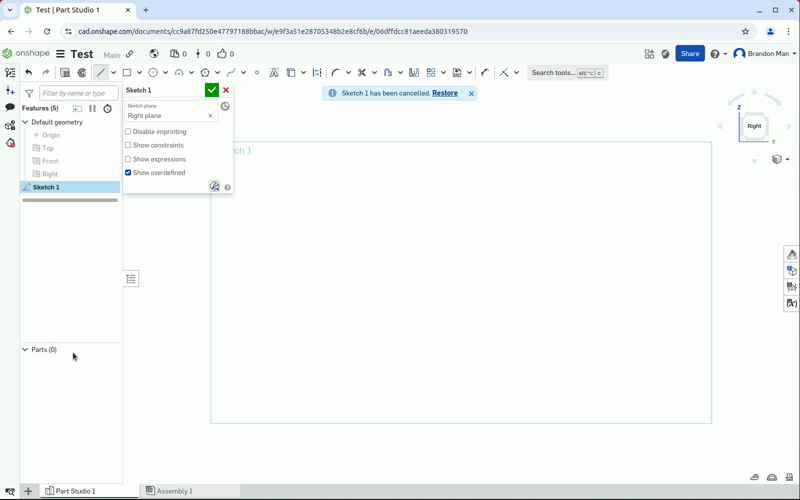
mouse_move(516, 282)
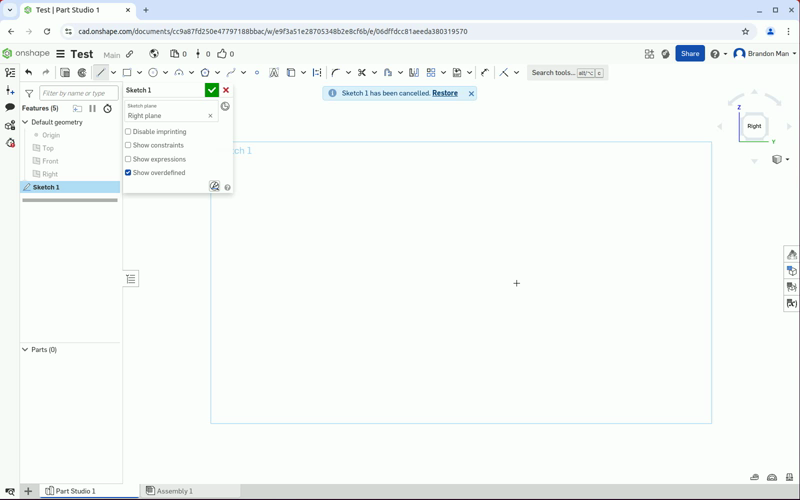
click(516, 282)
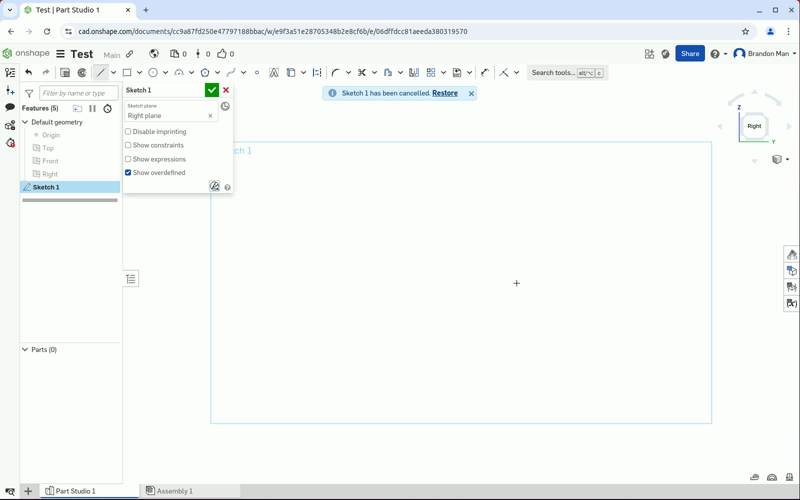
key_up(shift)
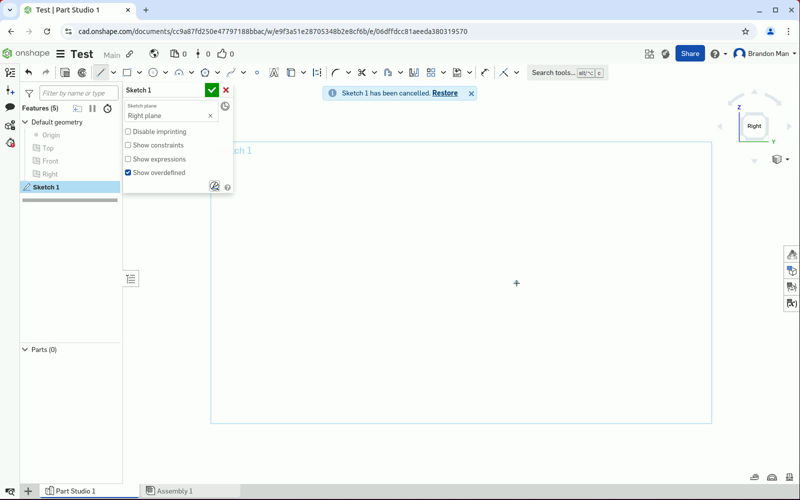
key_down(shift)
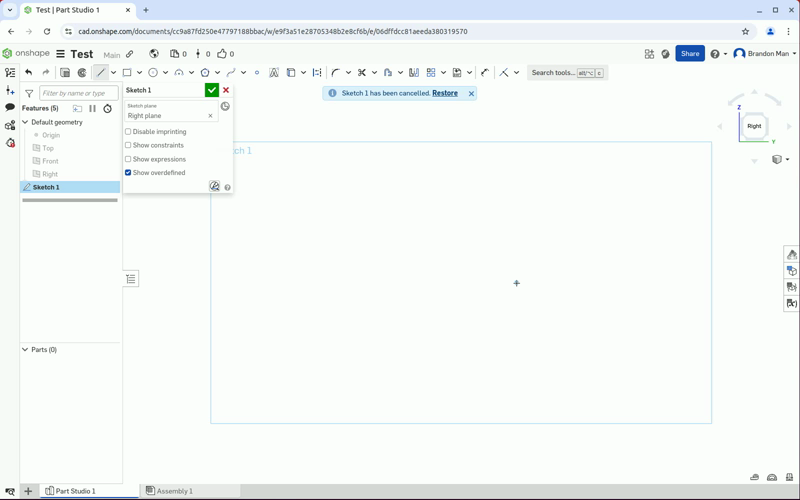
mouse_move(546, 282)
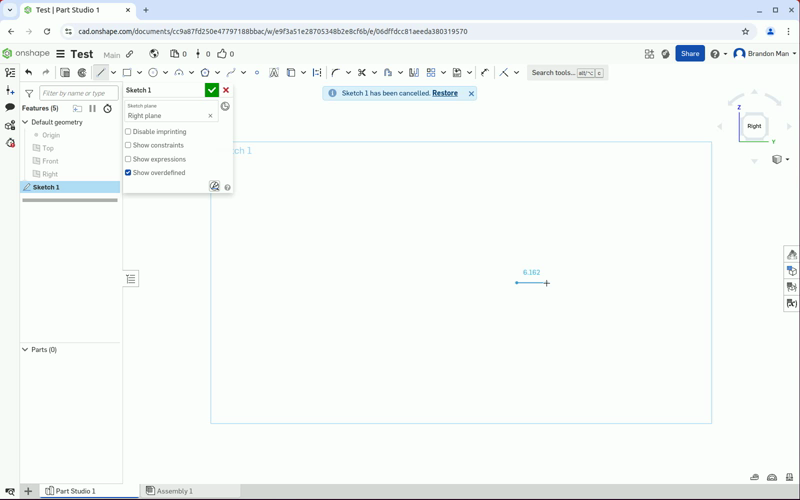
mouse_move(573, 282)
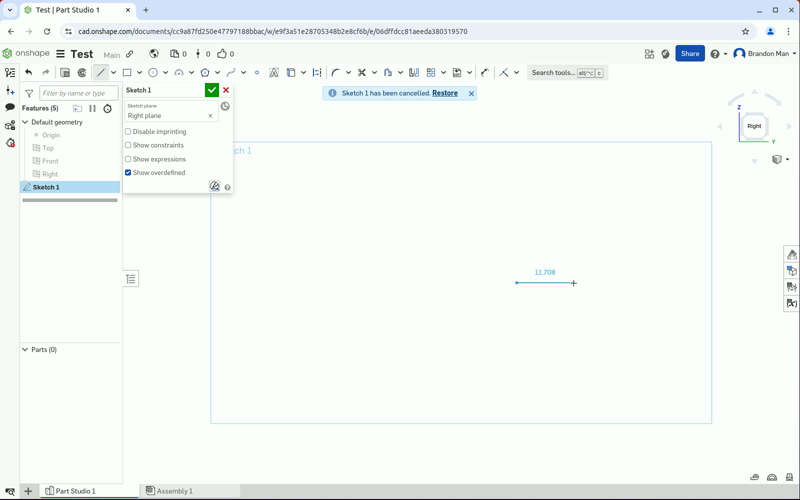
click(573, 282)
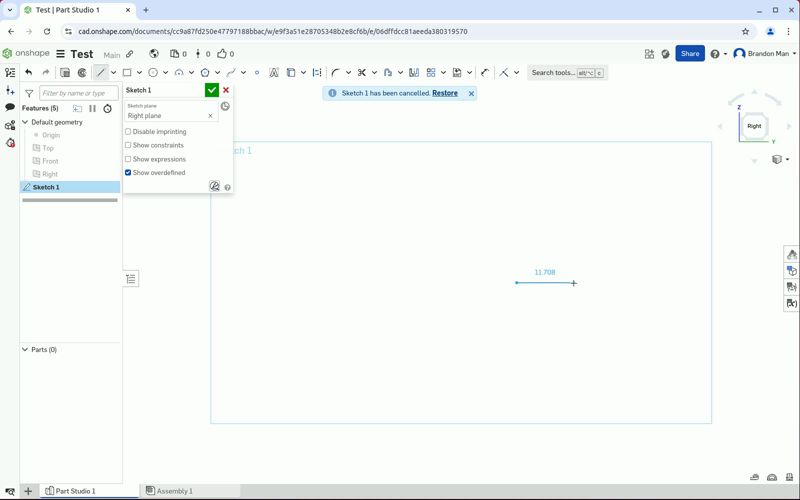
key_up(shift)
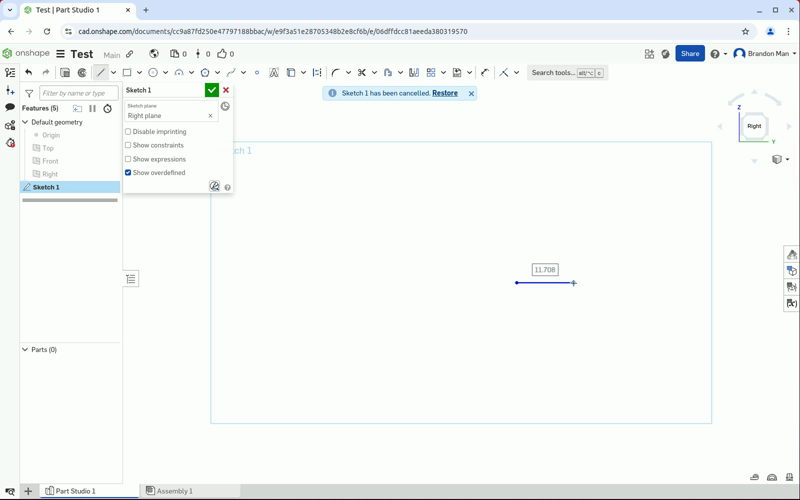
key_down(shift)
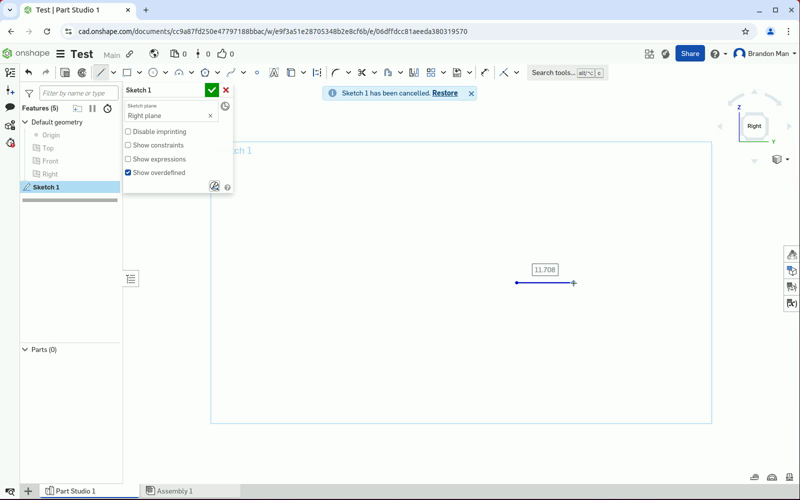
mouse_move(573, 170)
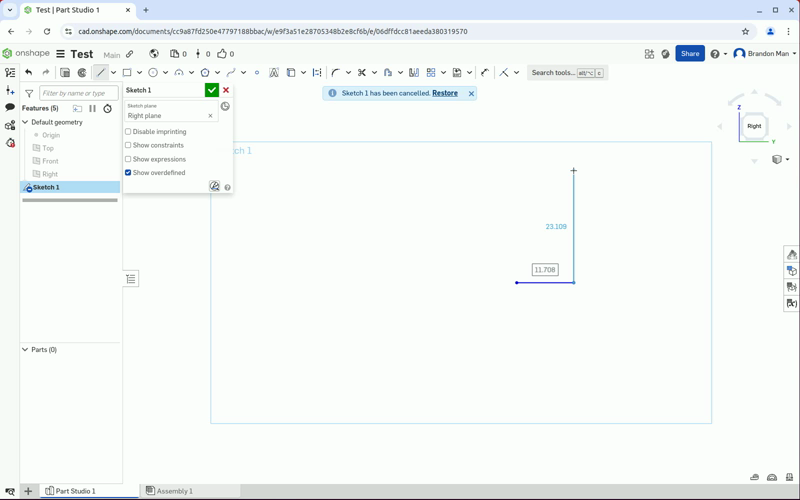
click(573, 170)
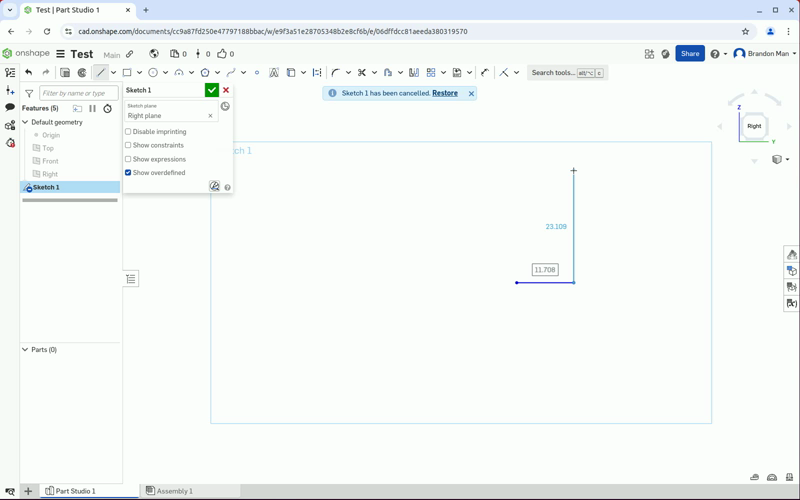
key_up(shift)
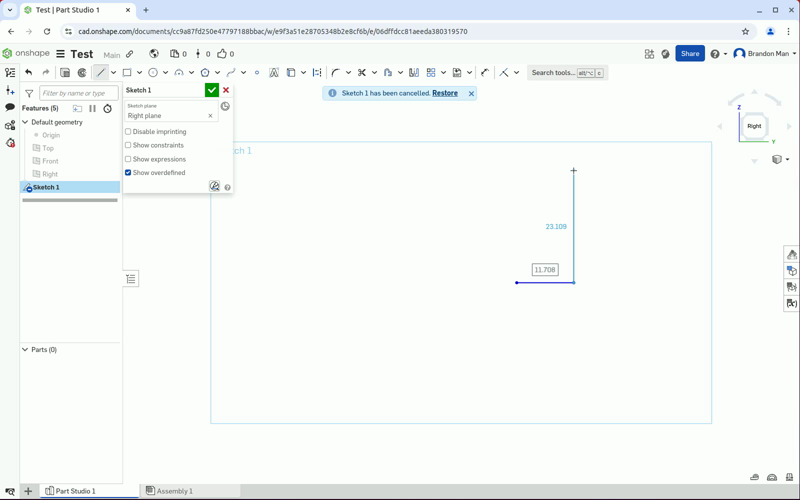
key_down(shift)
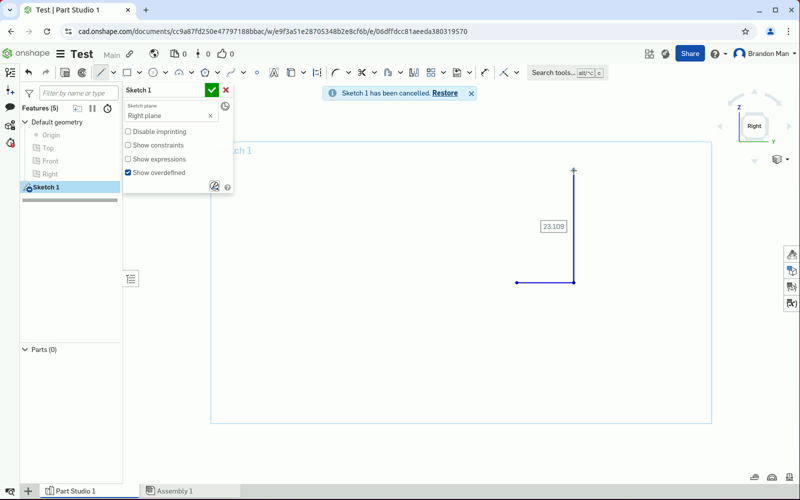
mouse_move(589, 170)
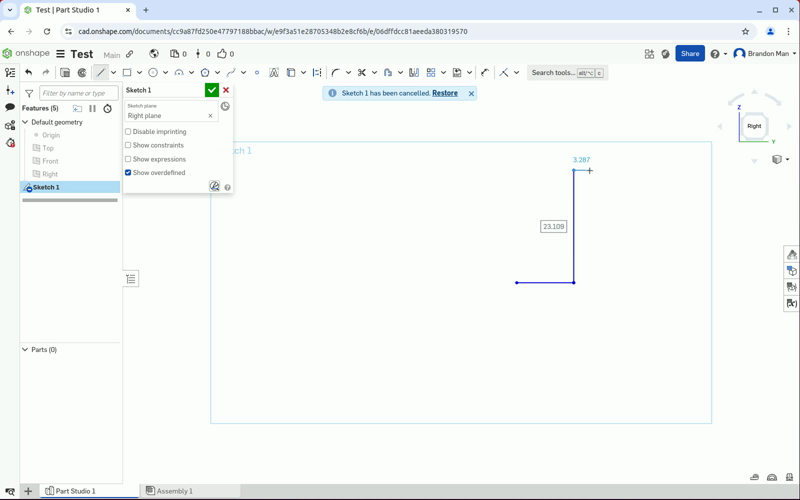
mouse_move(516, 170)
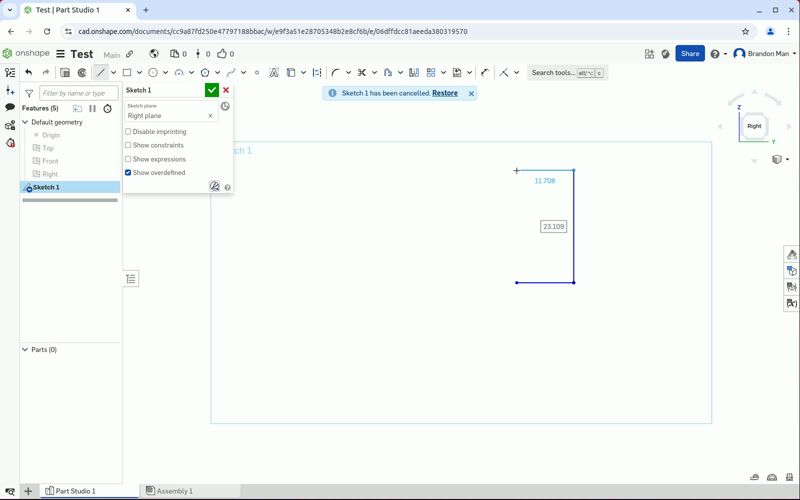
click(516, 170)
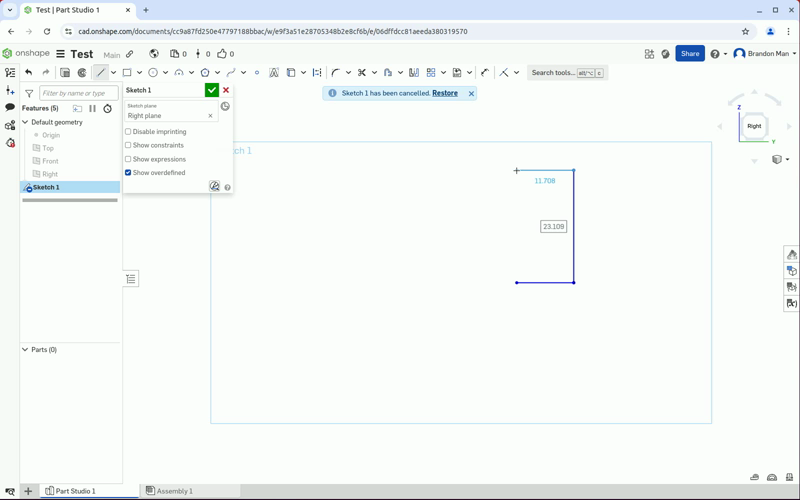
key_up(shift)
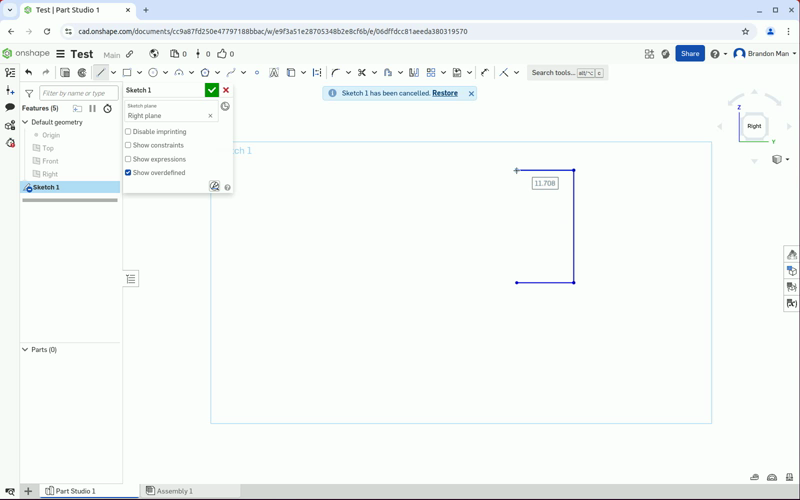
key_down(shift)
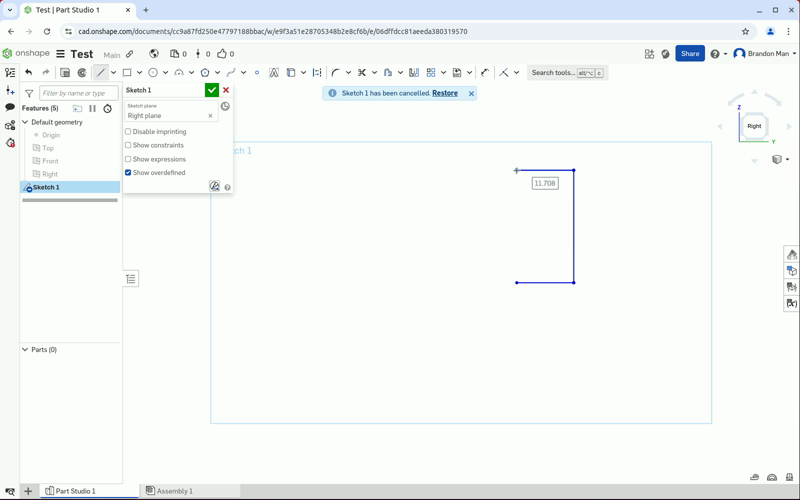
mouse_move(546, 170)
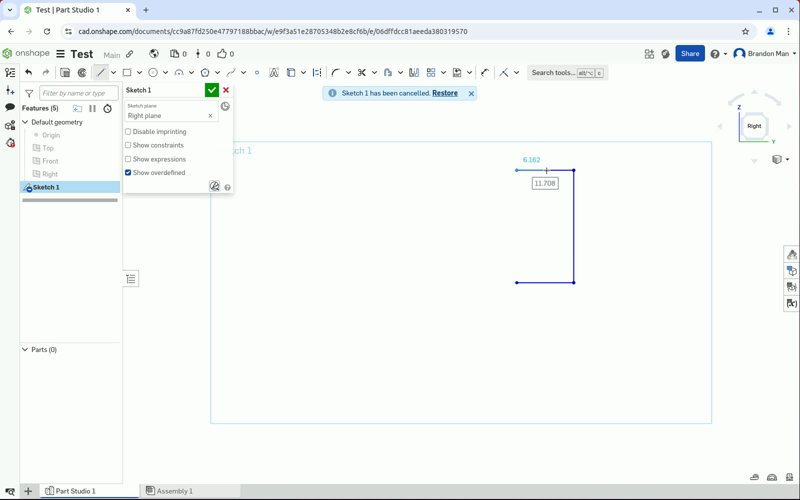
mouse_move(516, 204)
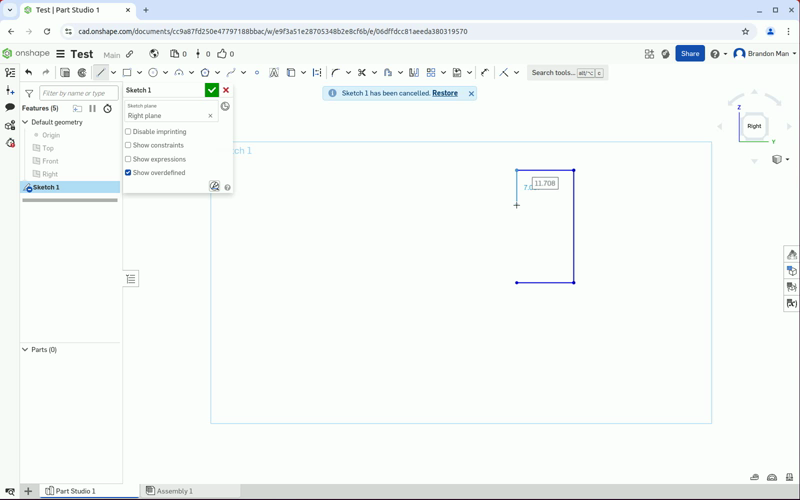
click(516, 204)
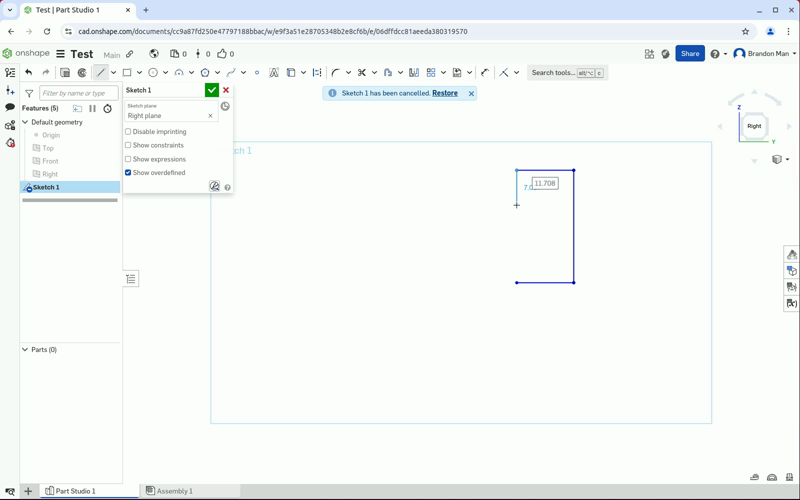
key_up(shift)
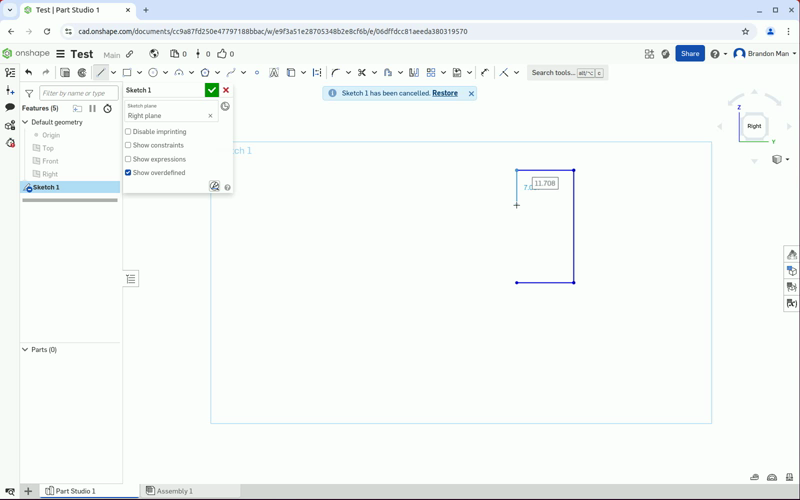
key(esc)
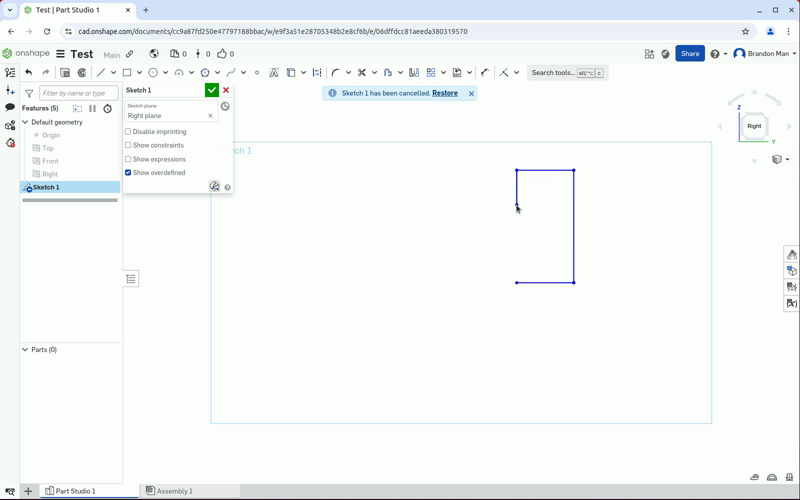
key(a)
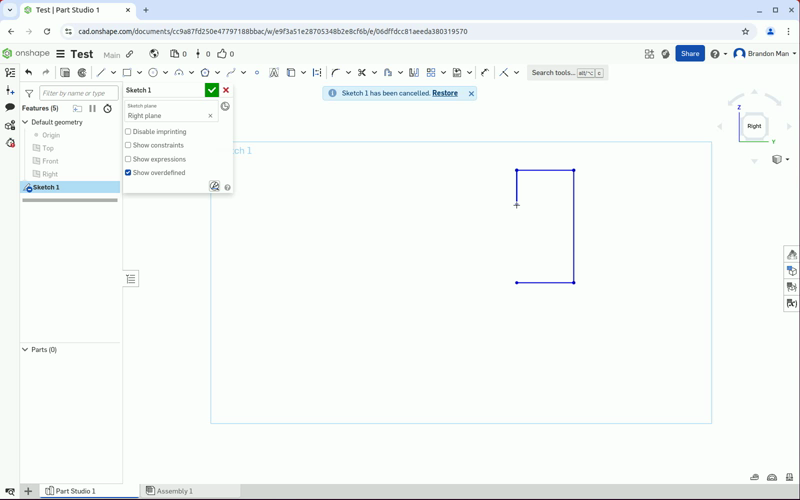
mouse_move(516, 204)
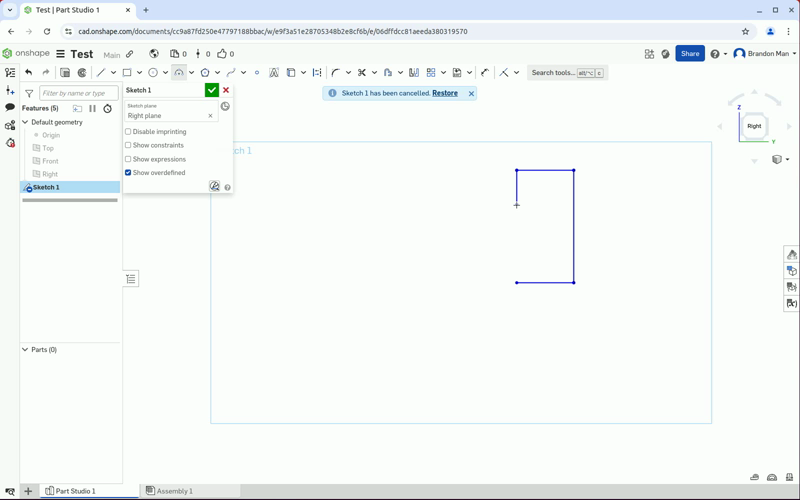
click(516, 204)
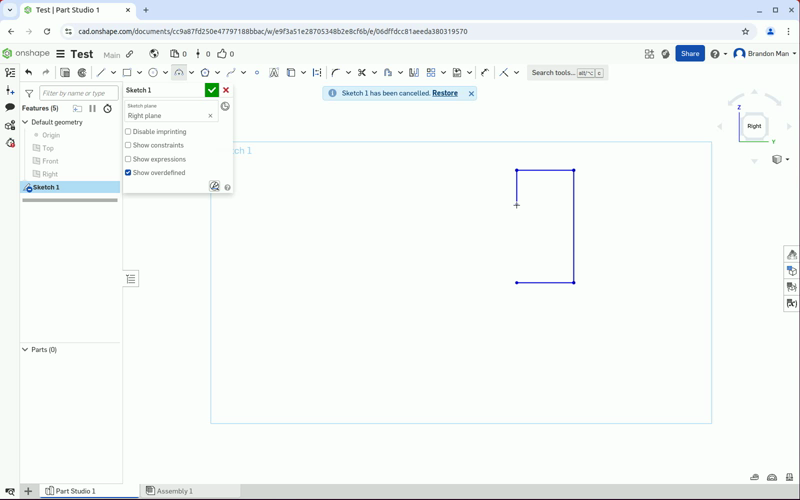
key_down(shift)
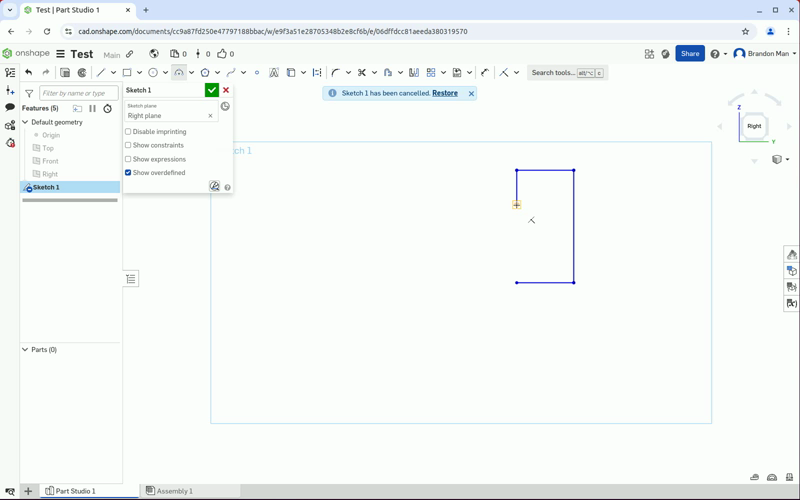
mouse_move(516, 254)
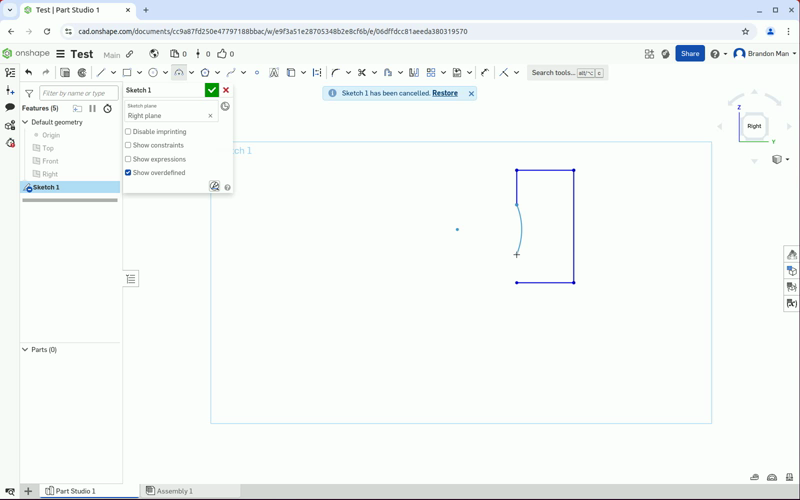
click(516, 254)
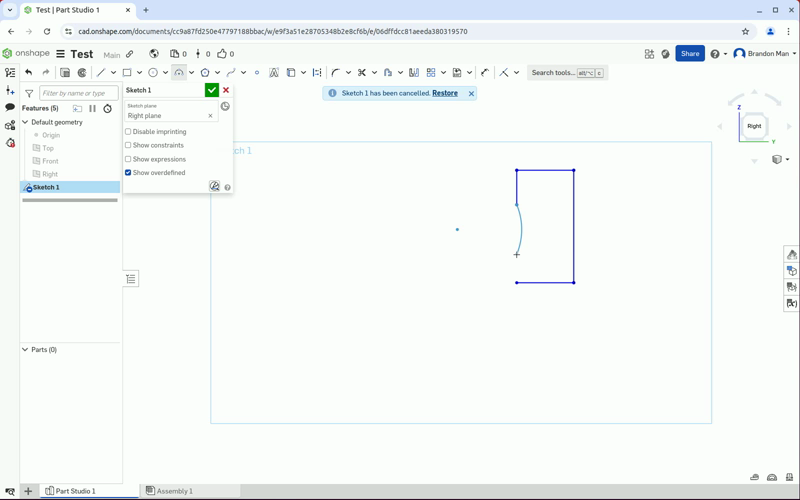
mouse_move(541, 229)
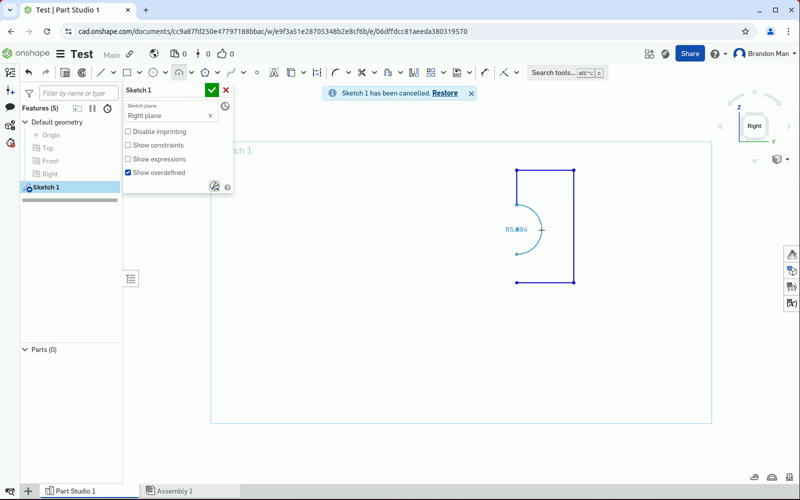
click(541, 229)
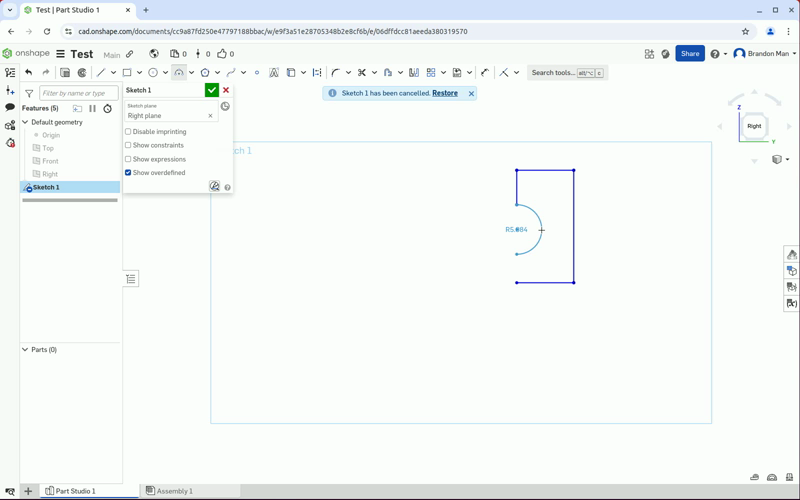
key_up(shift)
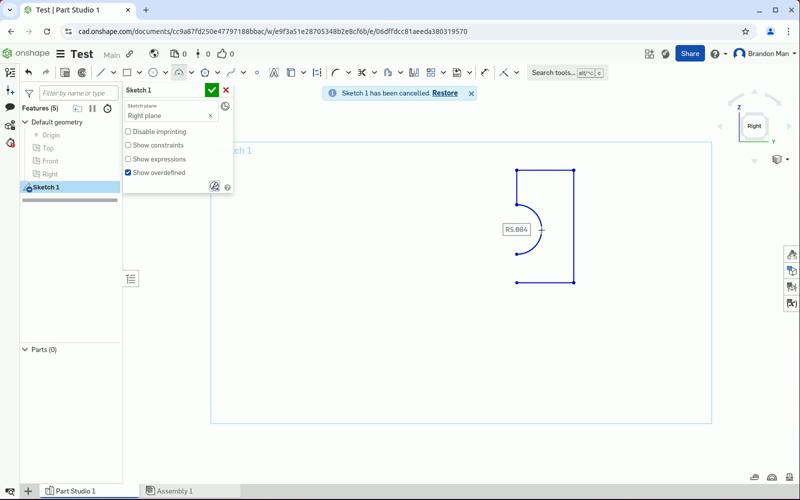
key(esc)
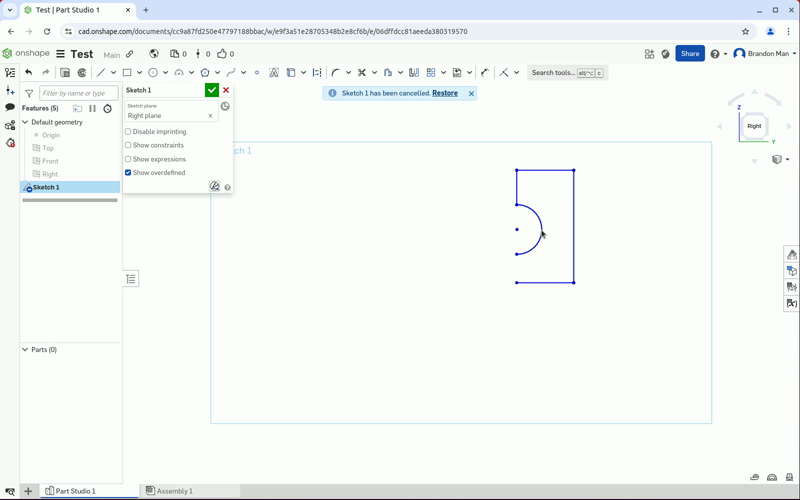
key(l)
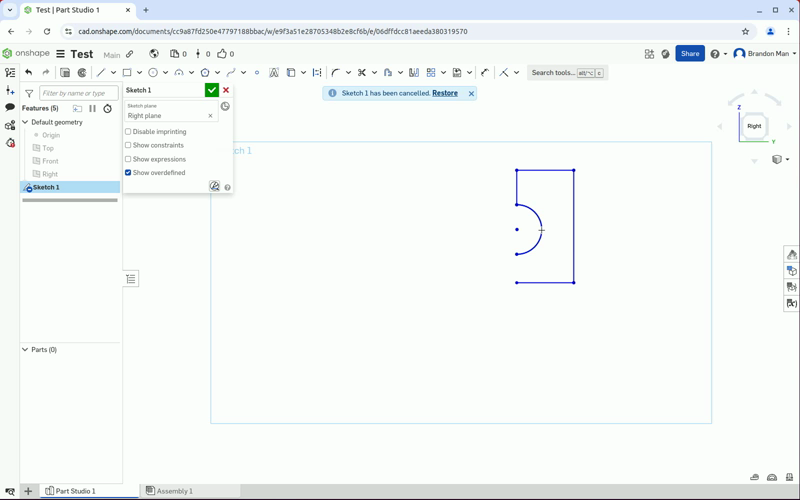
mouse_move(516, 254)
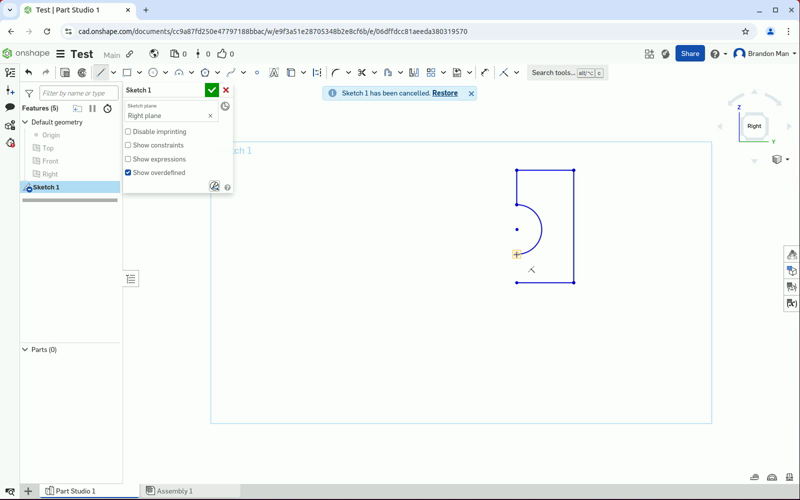
click(516, 254)
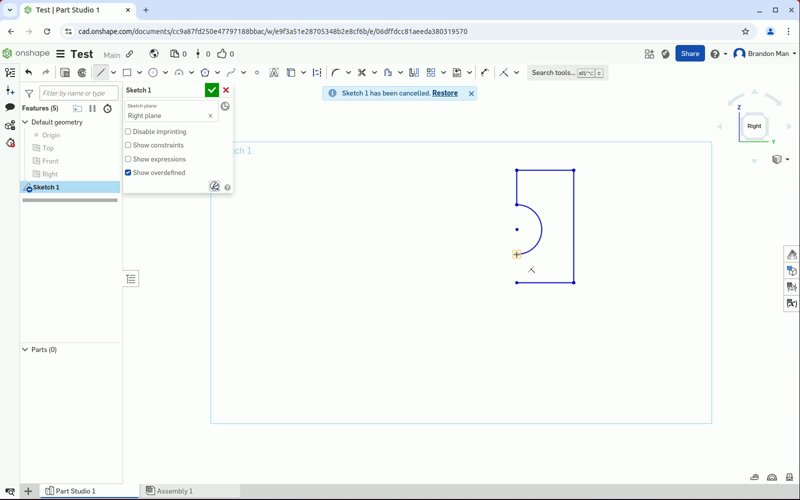
mouse_move(546, 254)
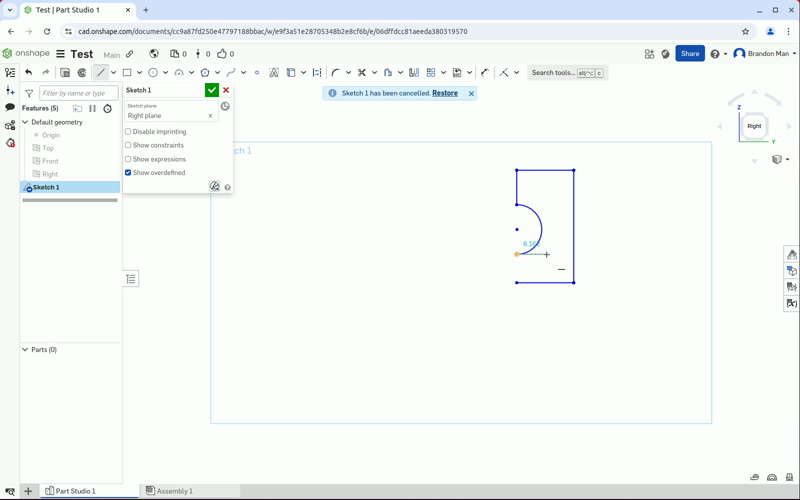
key_down(shift)
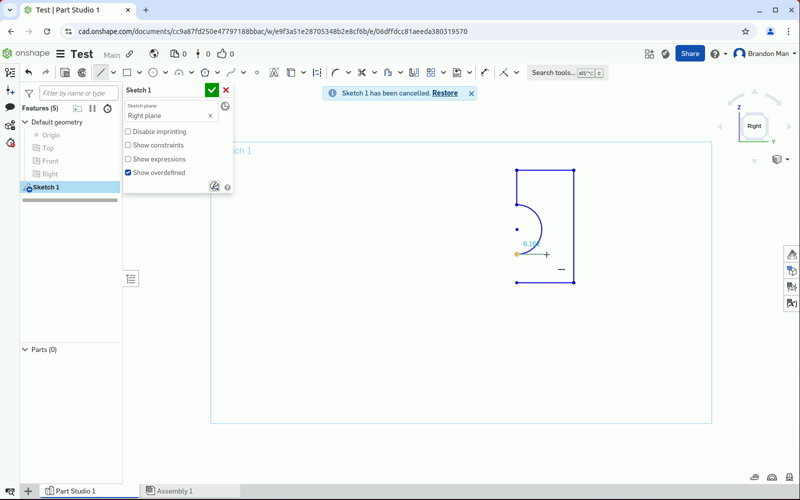
mouse_move(516, 282)
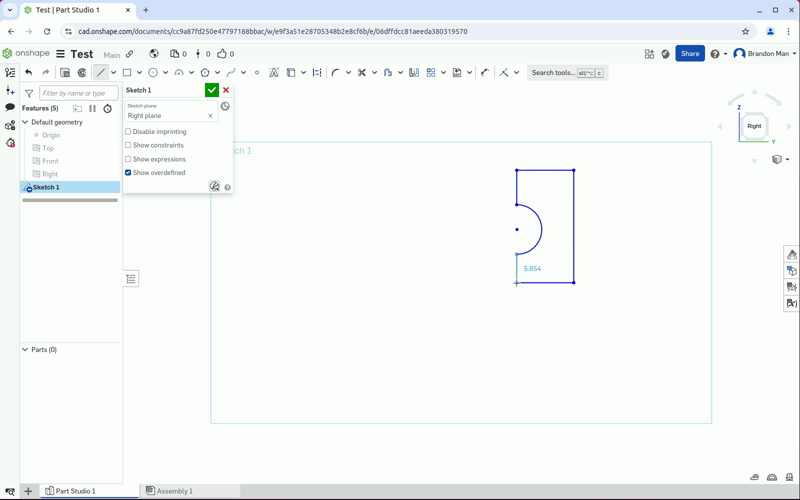
key_up(shift)
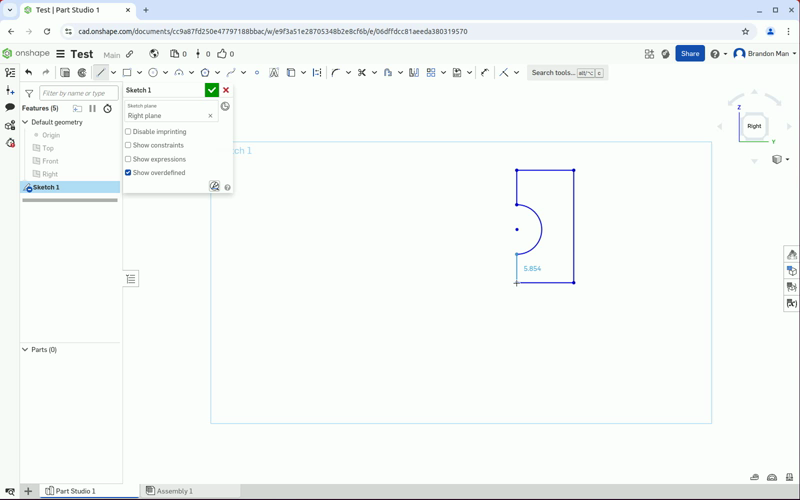
click(516, 282)
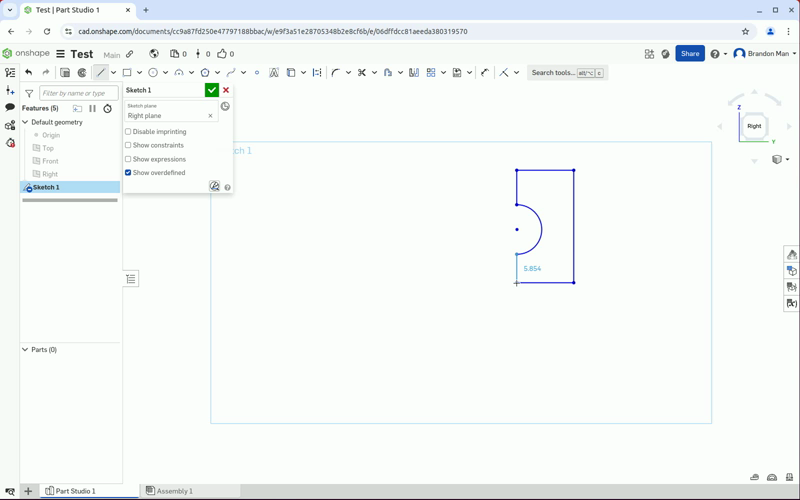
key(esc)
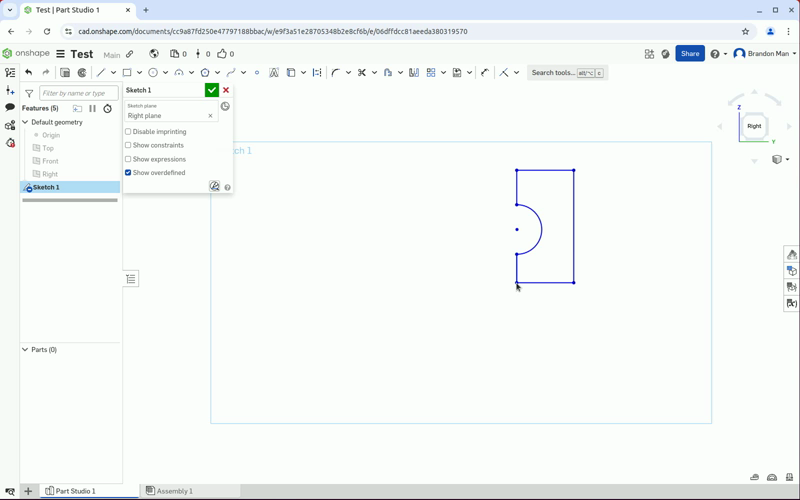
mouse_move(522, 215)
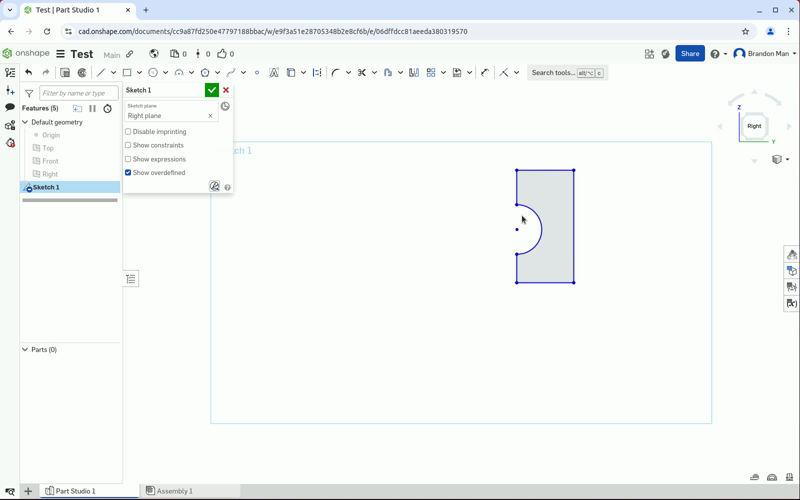
scroll(6)
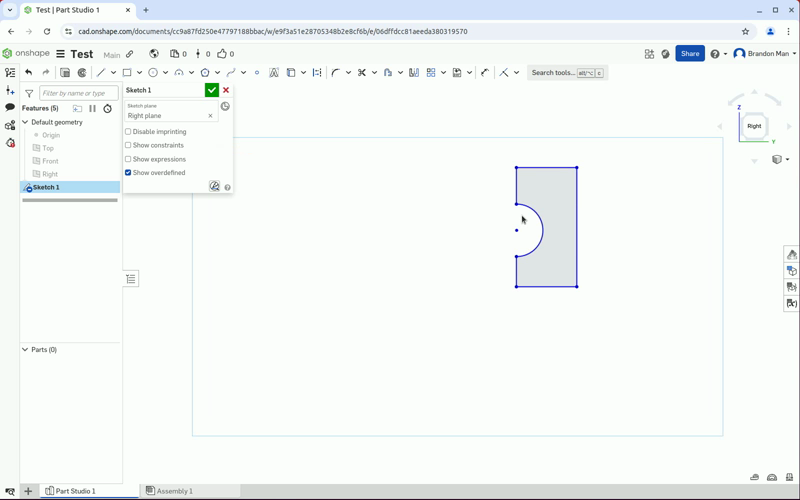
scroll(6)
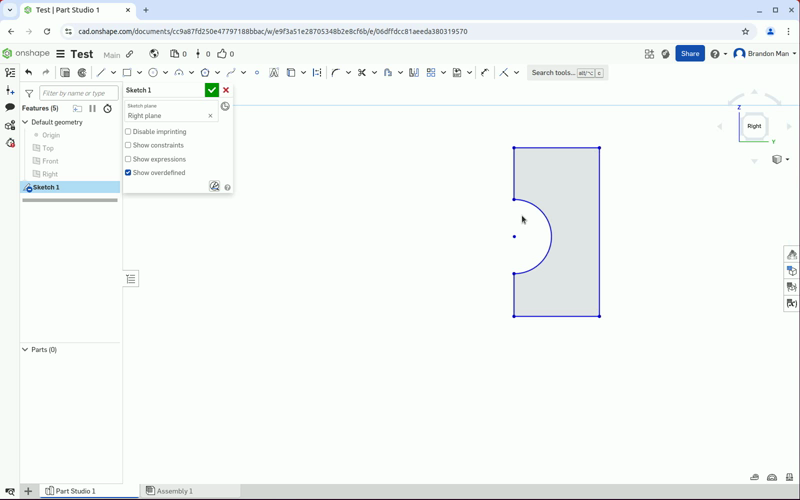
scroll(6)
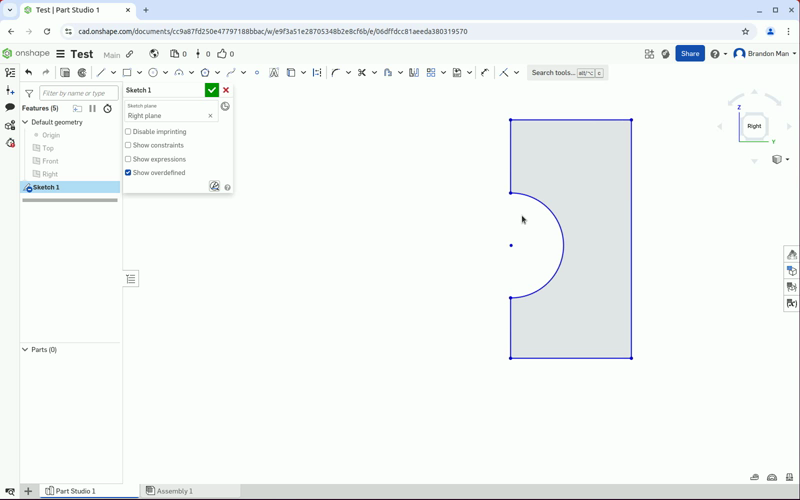
scroll(6)
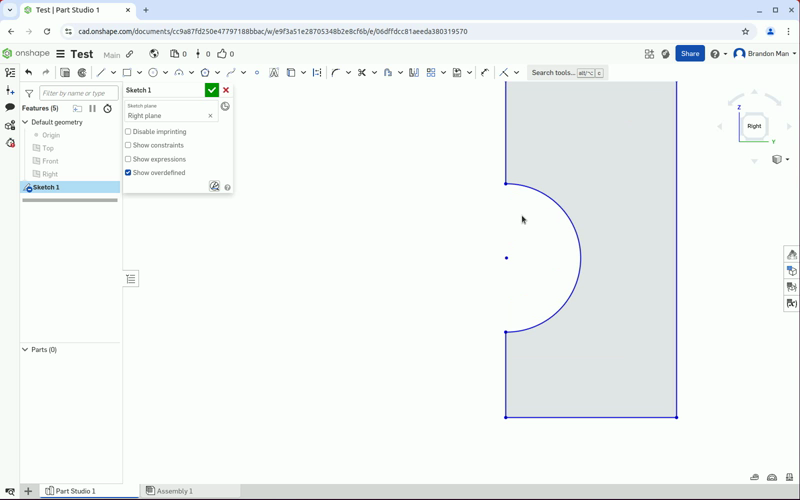
scroll(6)
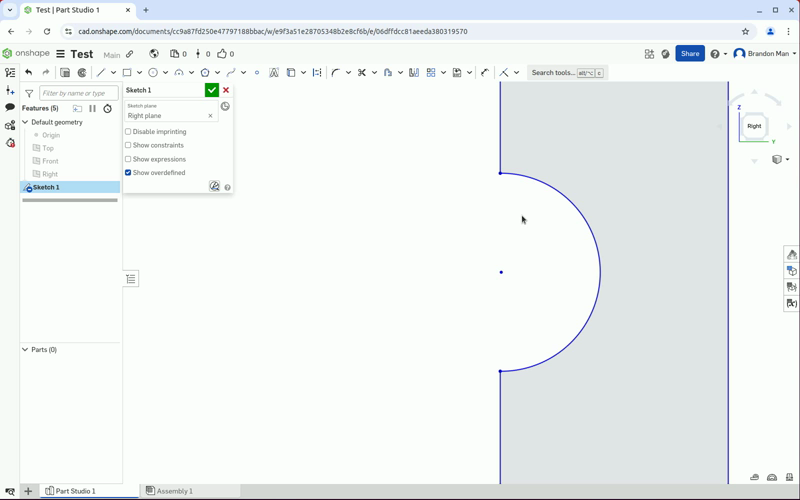
scroll(6)
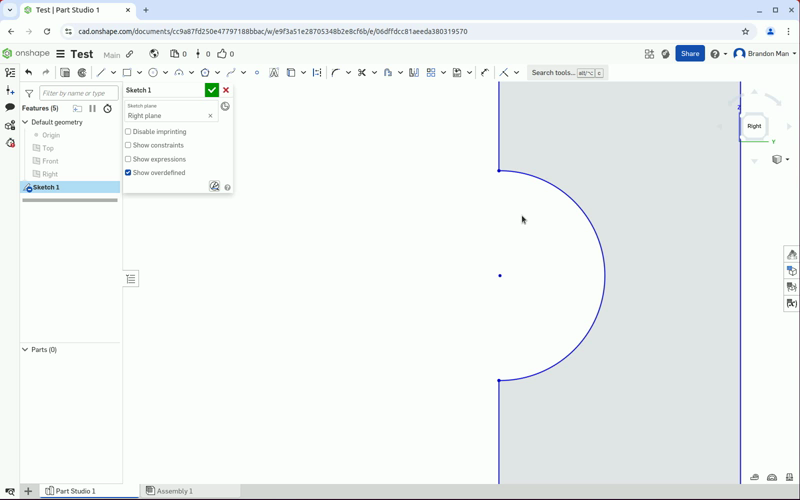
scroll(6)
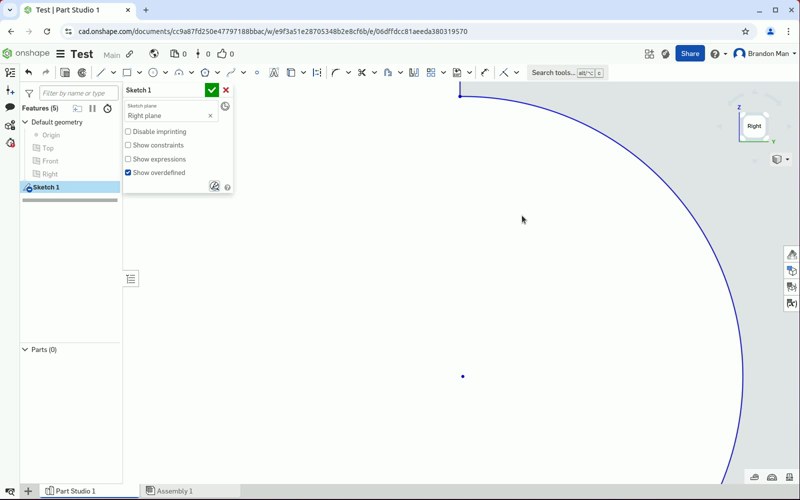
click(522, 215)
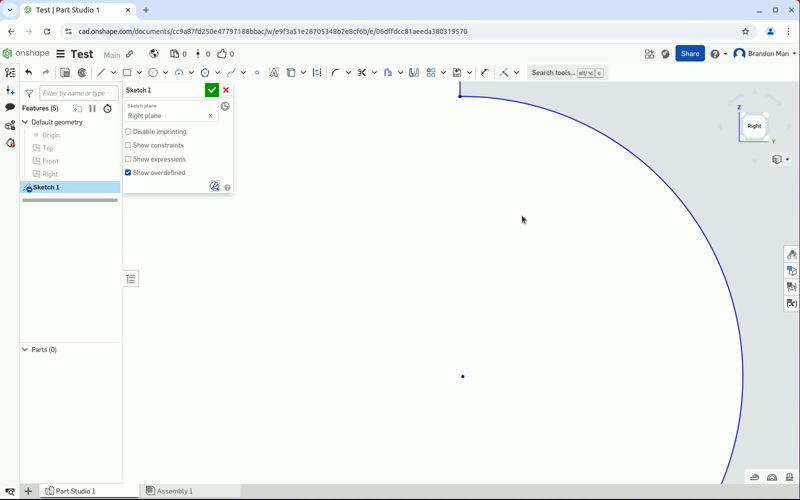
scroll(-6)
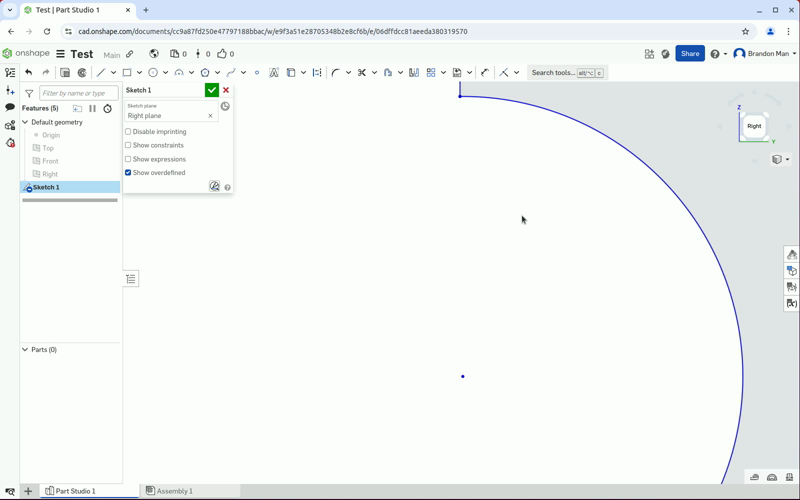
scroll(-6)
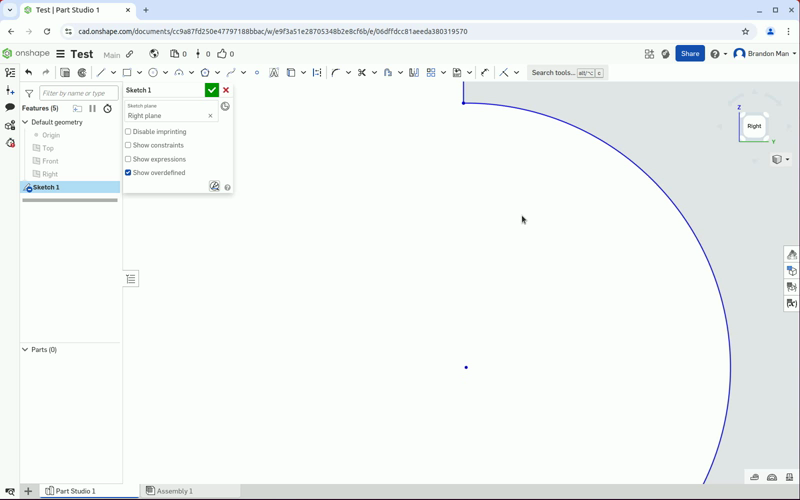
scroll(-6)
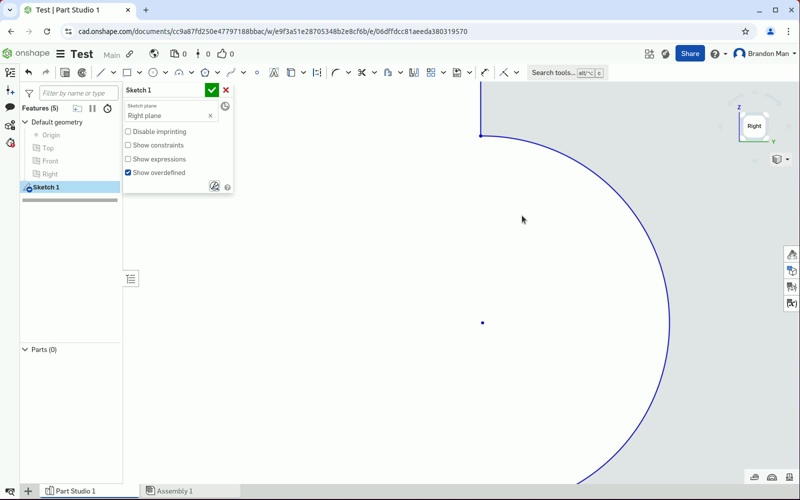
scroll(-6)
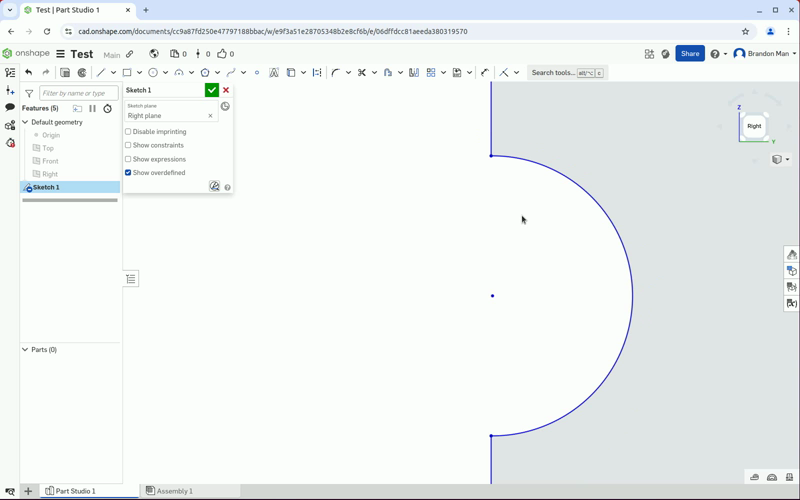
scroll(-6)
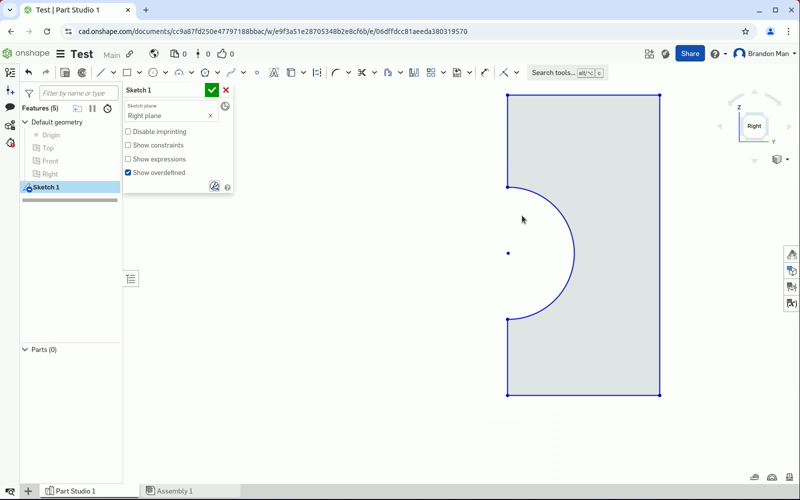
scroll(-6)
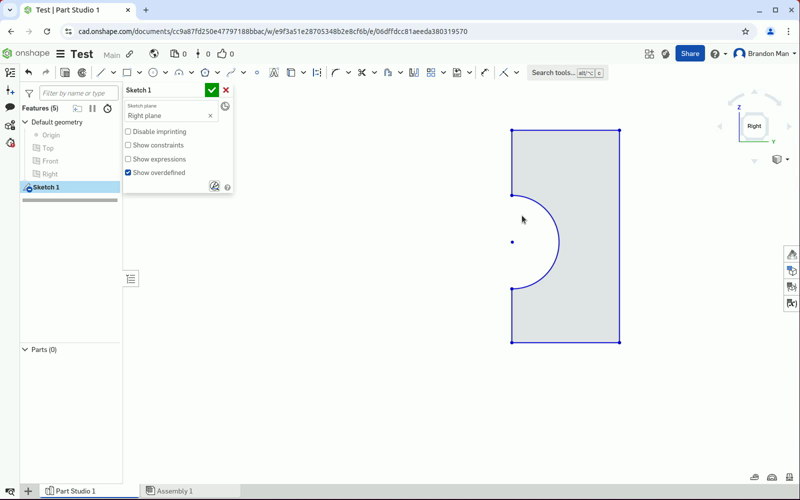
scroll(-6)
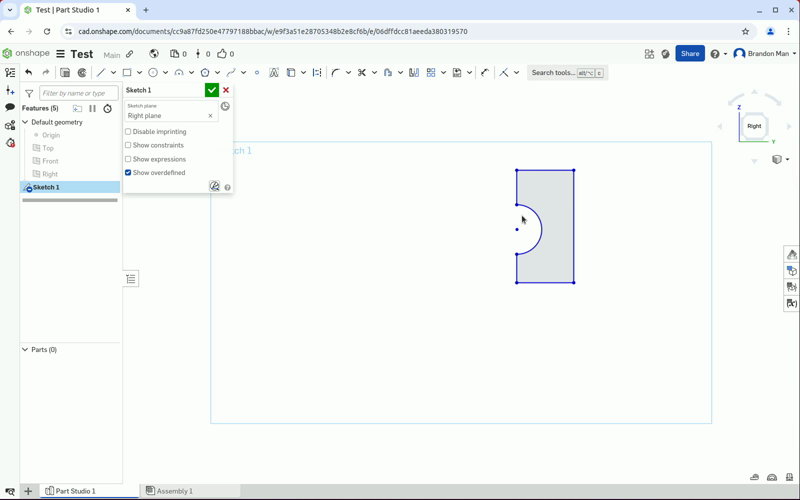
mouse_move(73, 352)
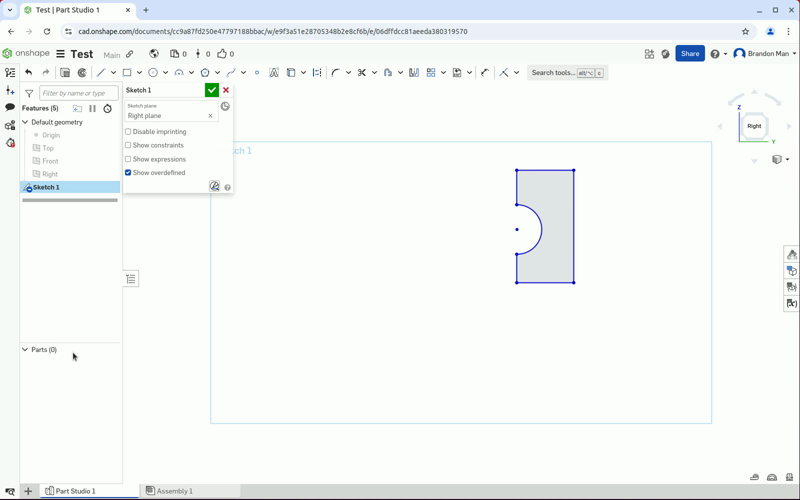
key(shift+y)
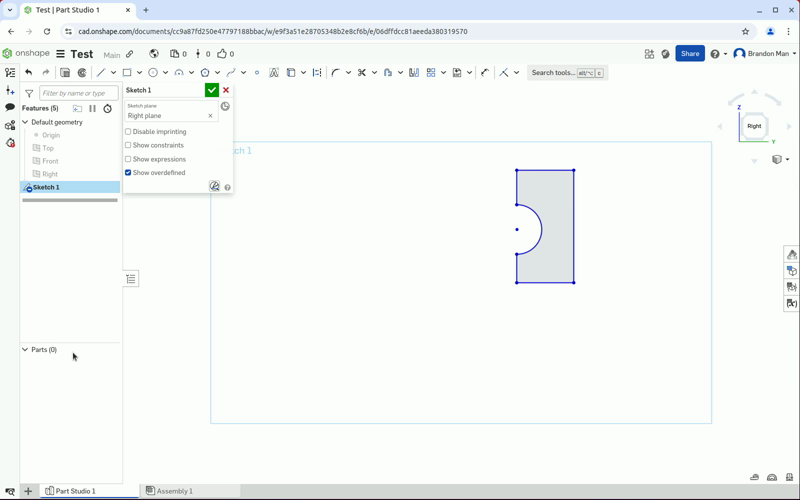
key(shift+e)
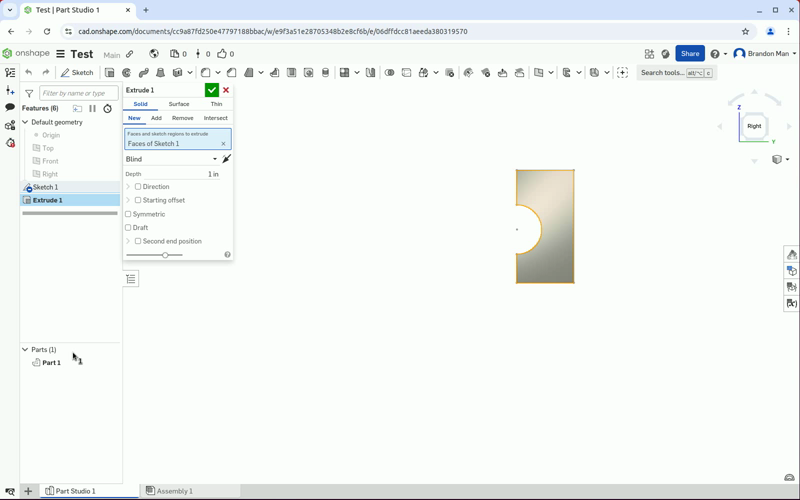
mouse_move(143, 106)
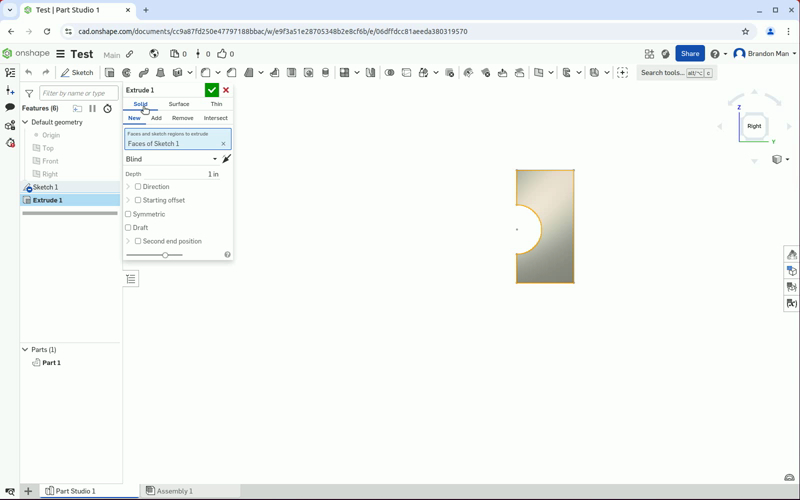
click(143, 106)
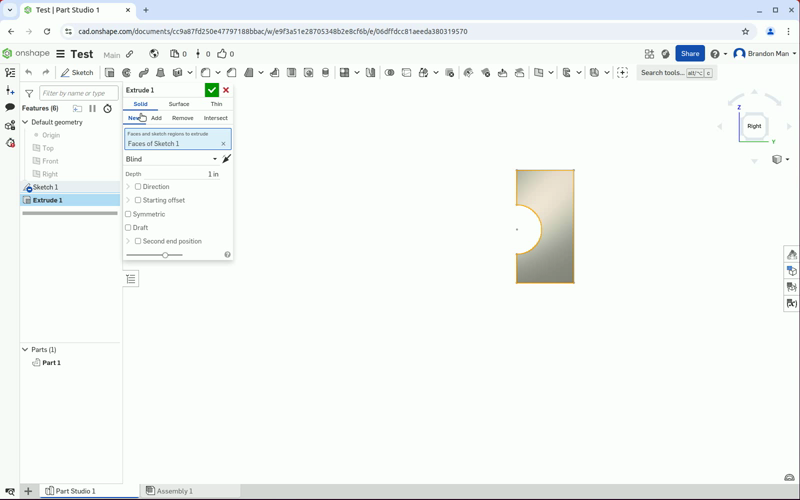
mouse_move(137, 120)
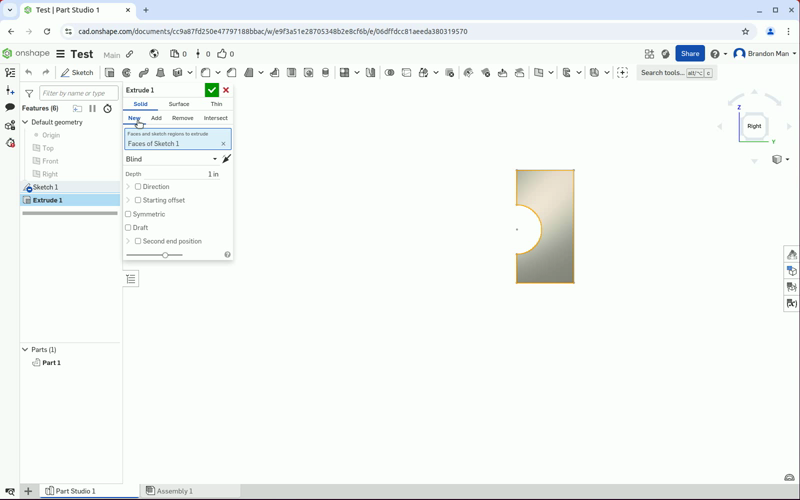
click(137, 120)
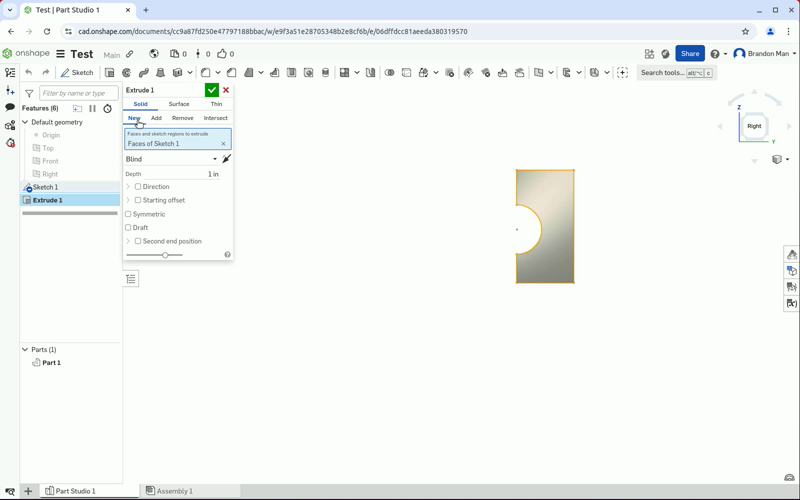
key(tab, 4)
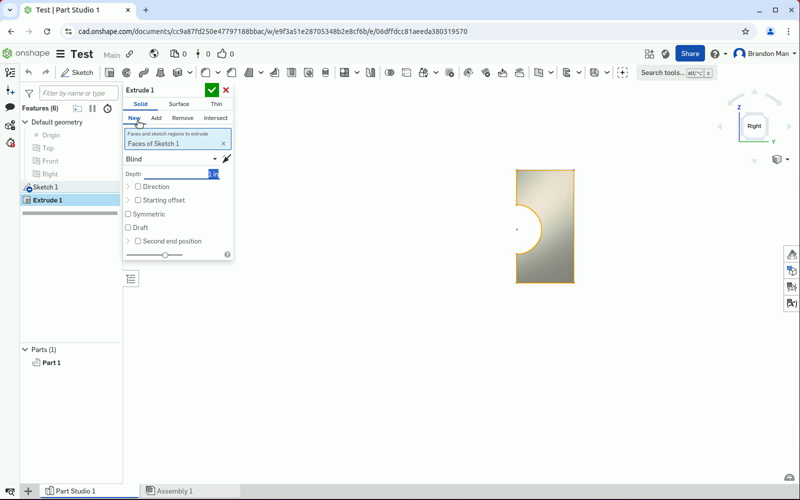
text(23.108)
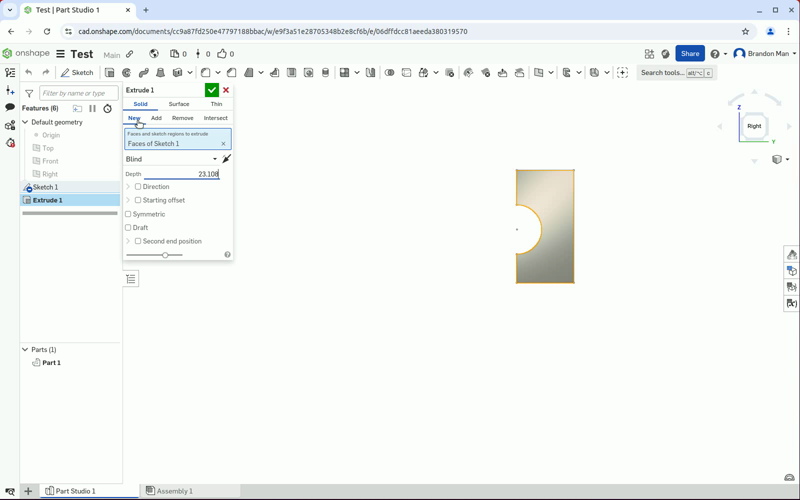
key(enter)
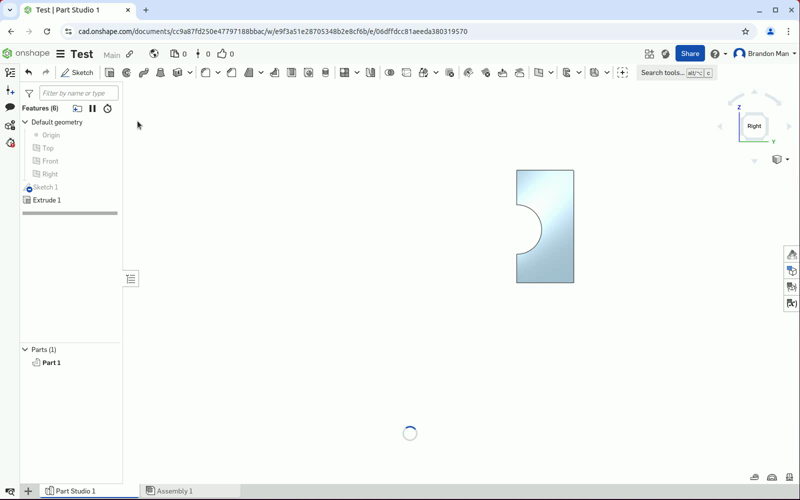
key(shift+h)
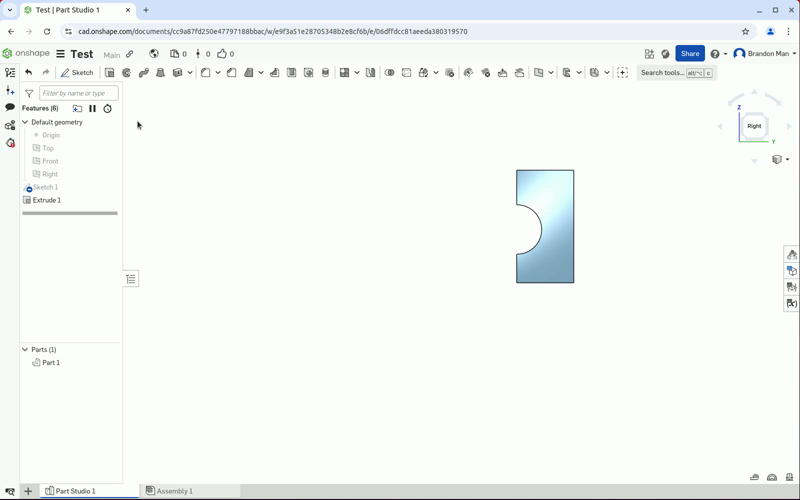
key(shift+h)
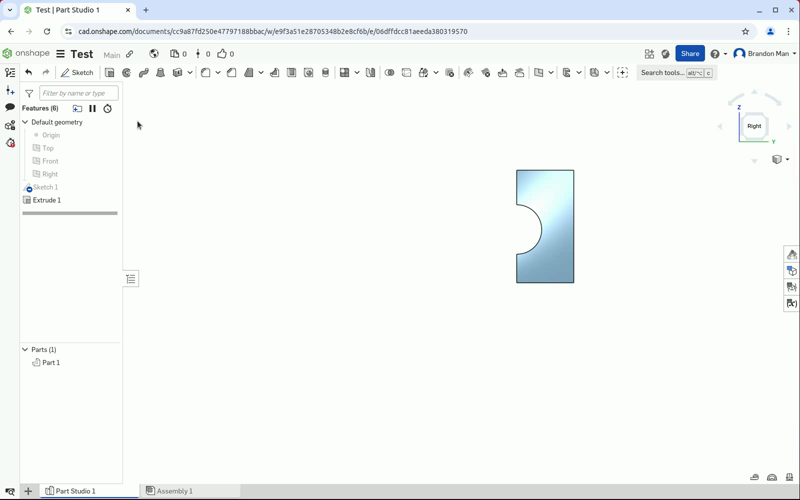
mouse_move(73, 189)
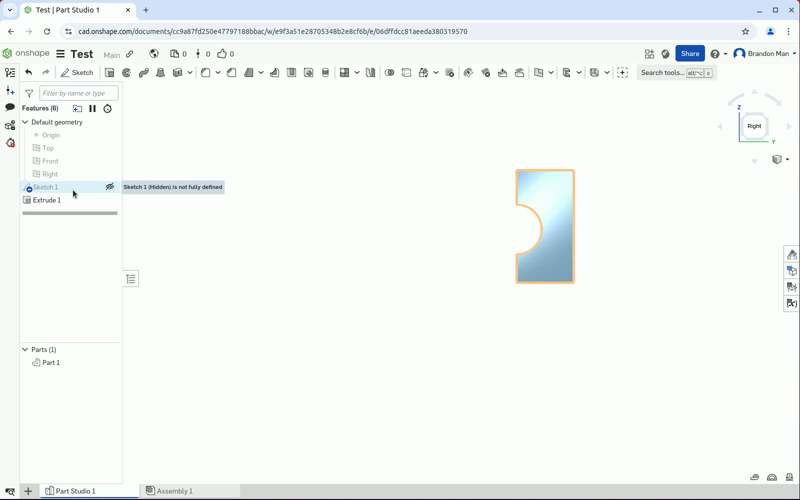
click(73, 189)
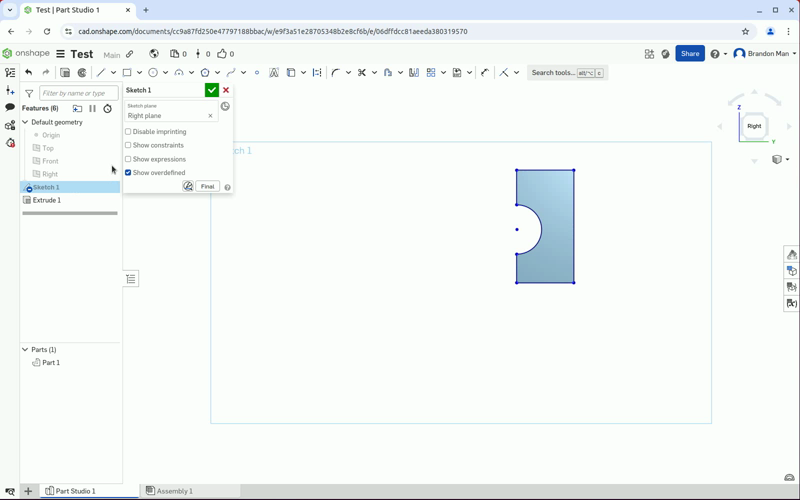
mouse_move(229, 92)
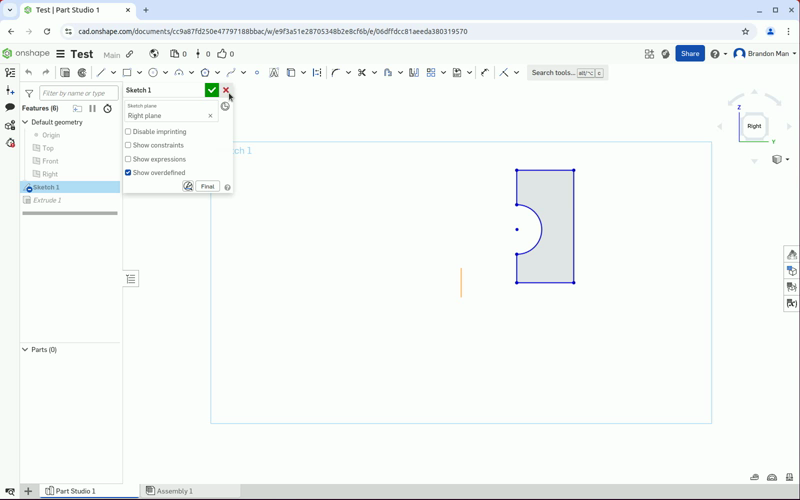
click(229, 92)
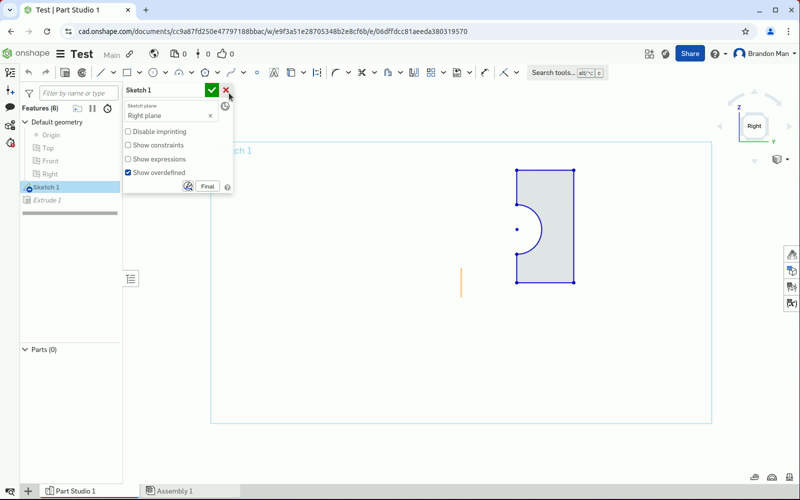
key(shift+s)
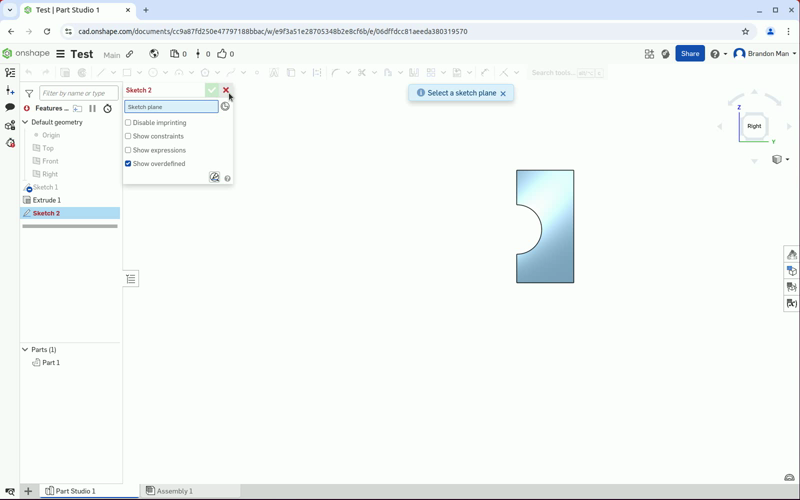
mouse_move(73, 176)
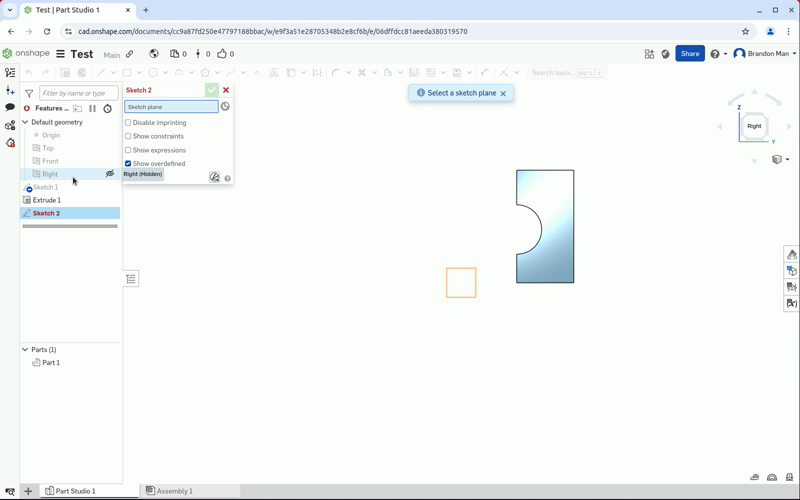
click(73, 176)
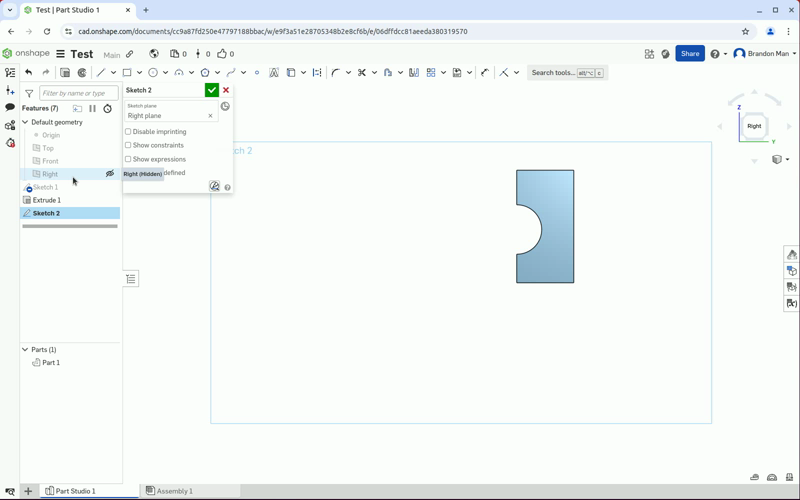
mouse_move(73, 352)
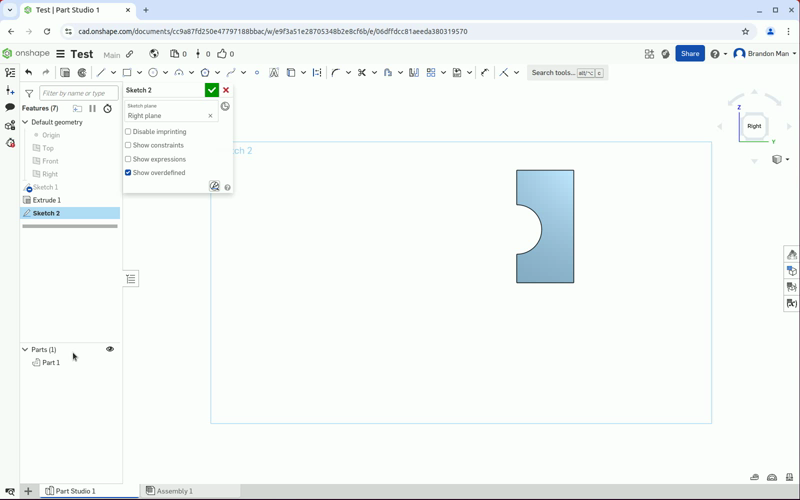
key(y)
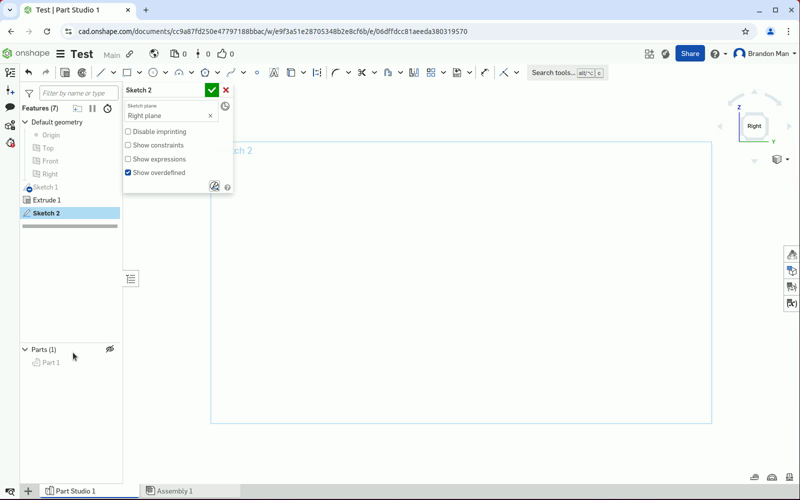
key(l)
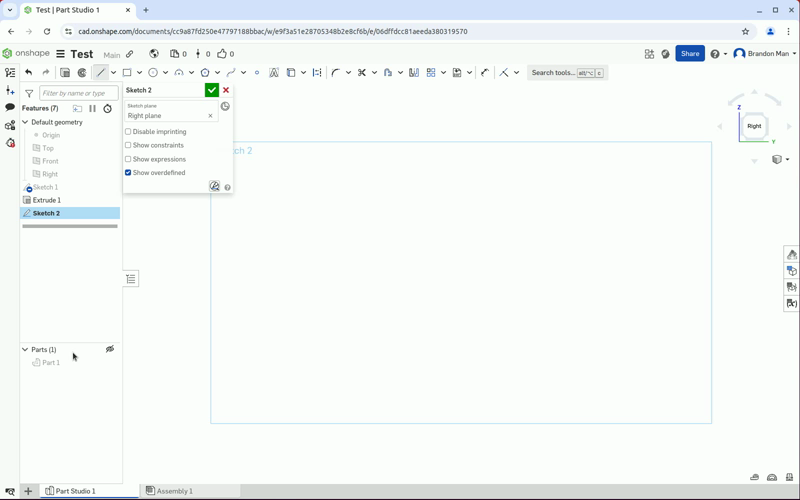
key_down(shift)
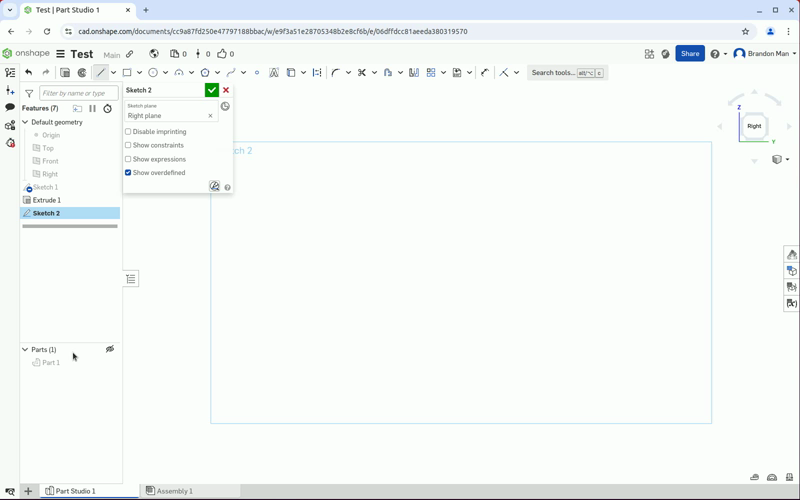
mouse_move(460, 282)
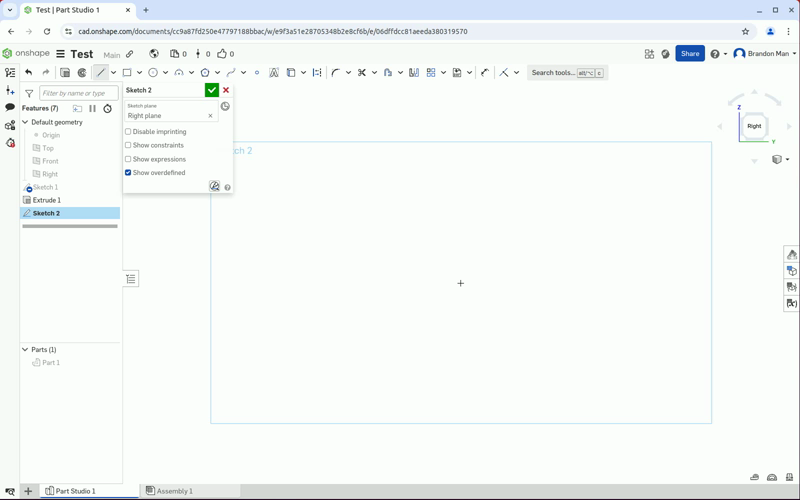
click(460, 282)
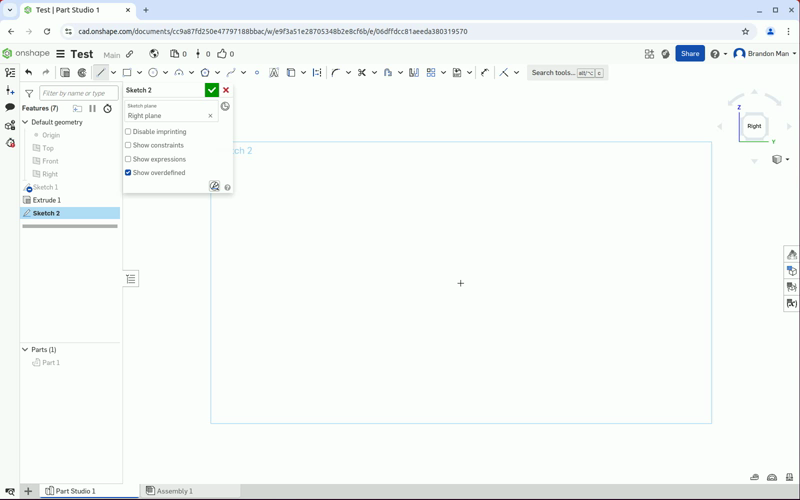
key_up(shift)
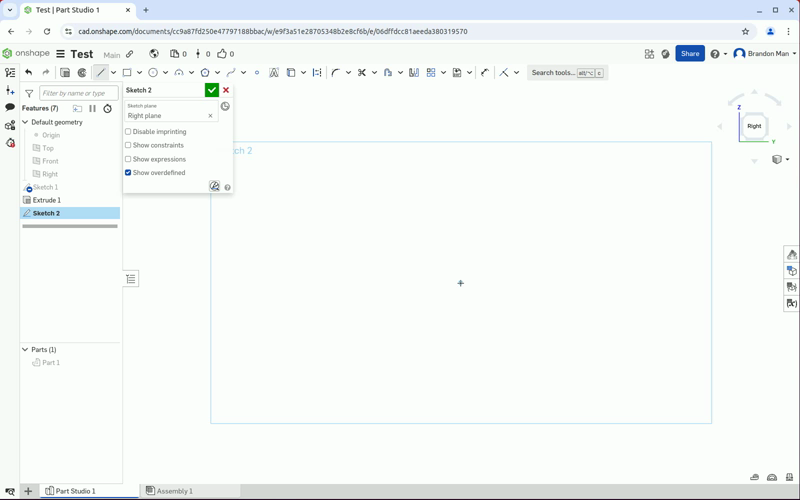
key_down(shift)
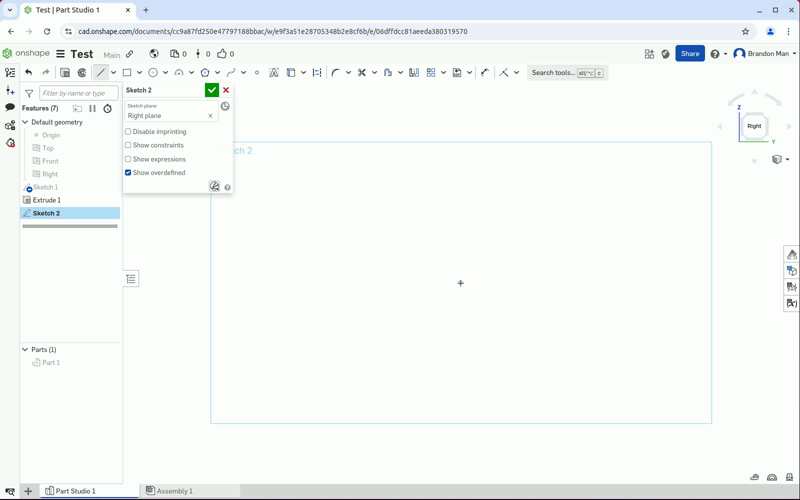
mouse_move(490, 282)
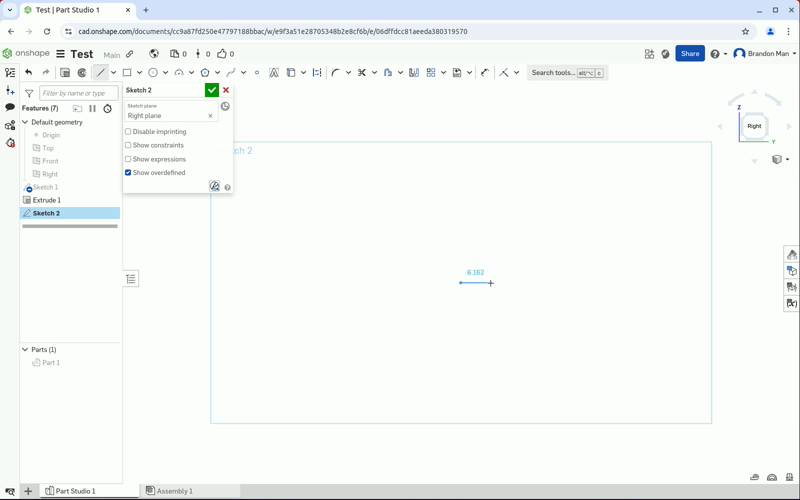
mouse_move(517, 282)
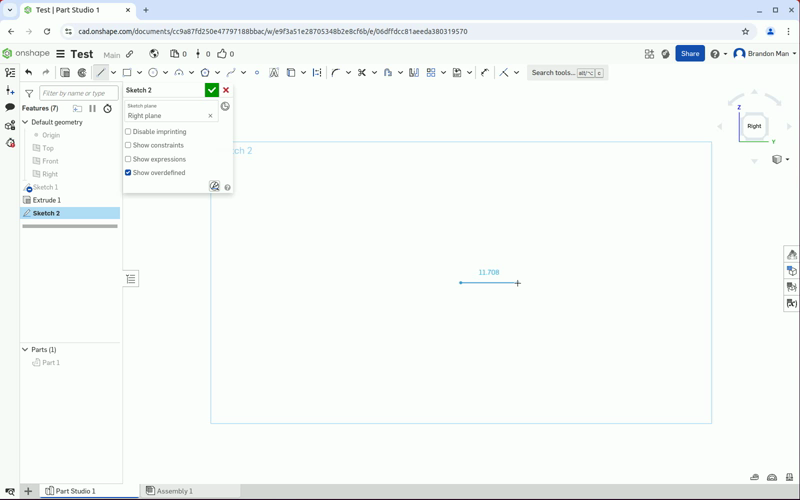
click(517, 282)
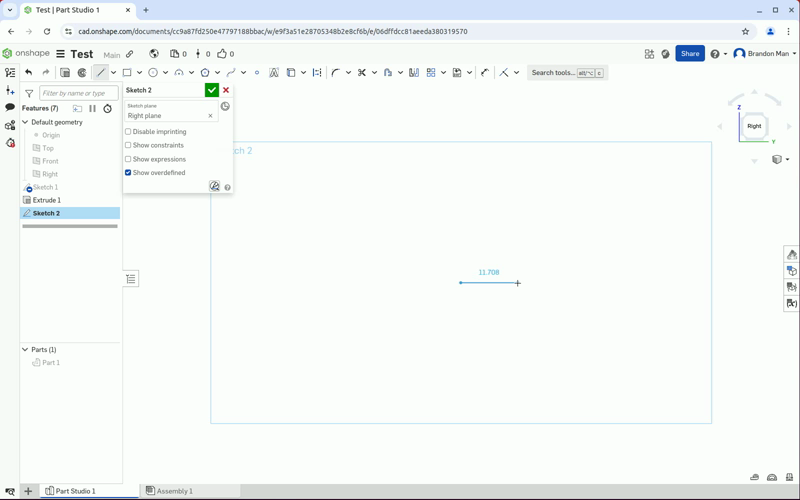
key_up(shift)
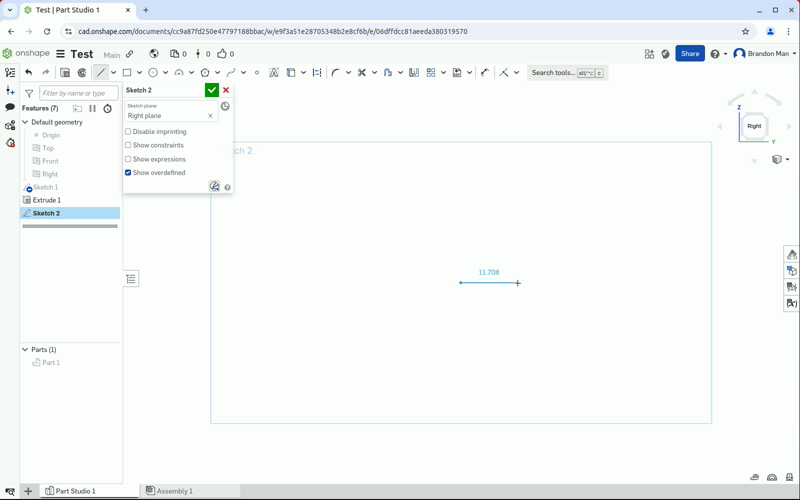
key_down(shift)
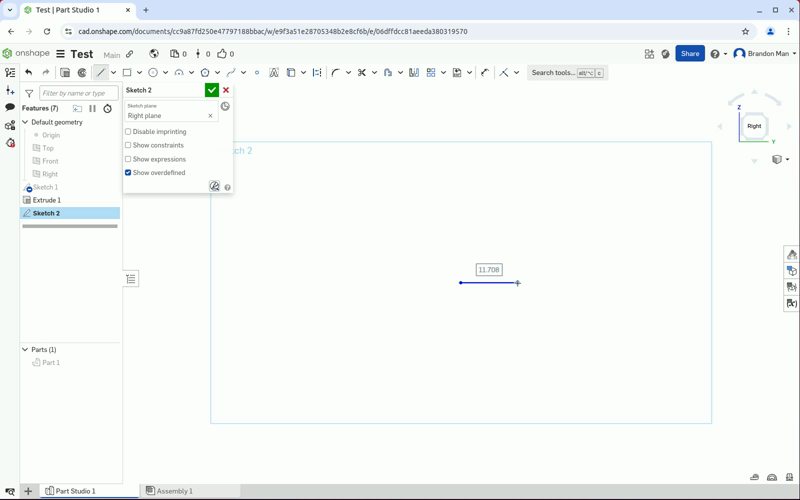
mouse_move(547, 282)
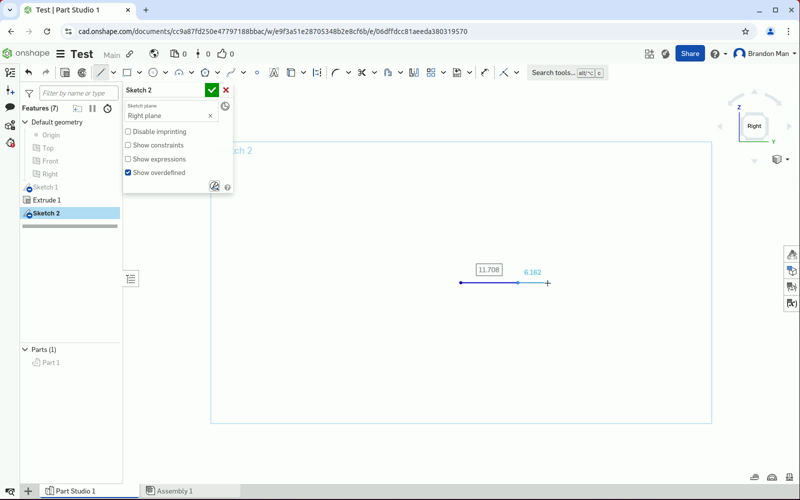
mouse_move(517, 254)
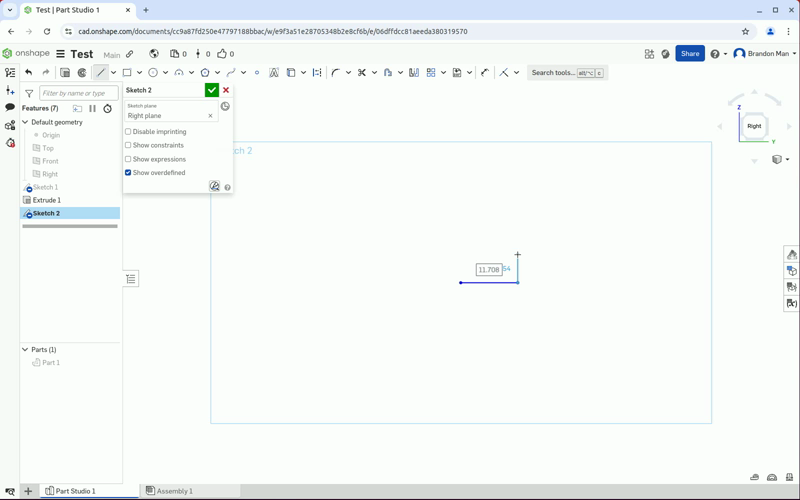
click(517, 254)
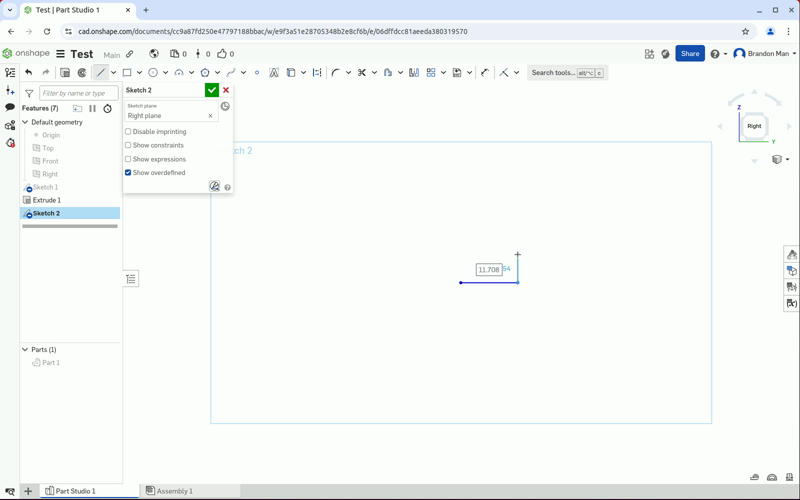
key_up(shift)
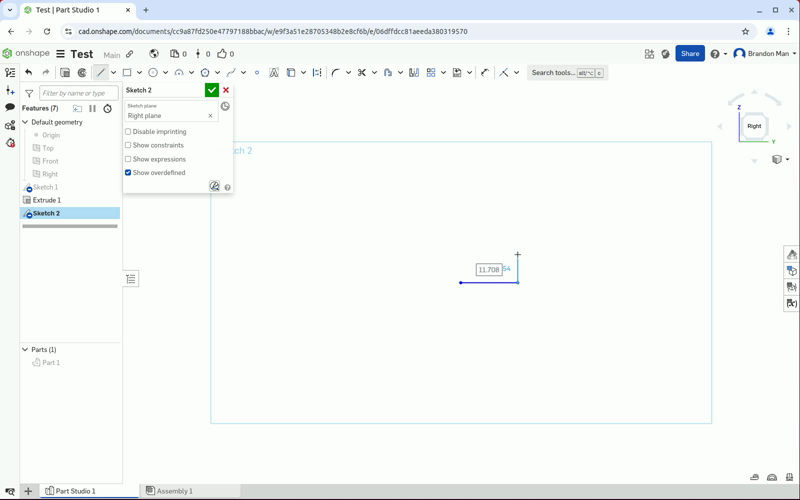
key(esc)
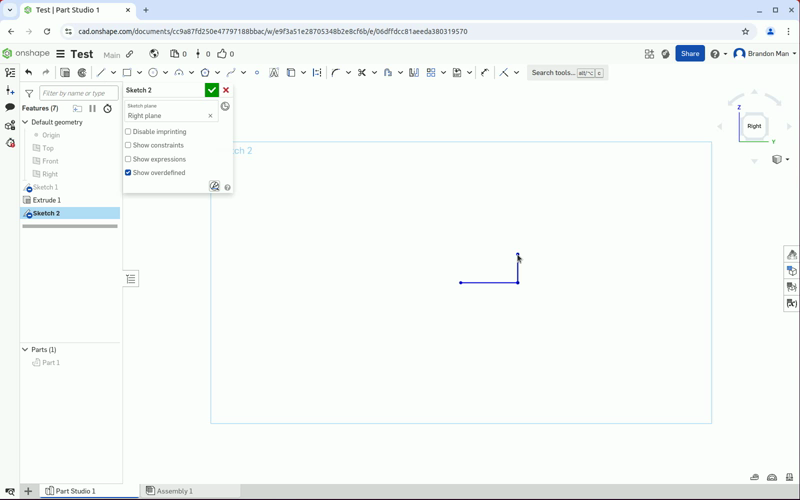
key(a)
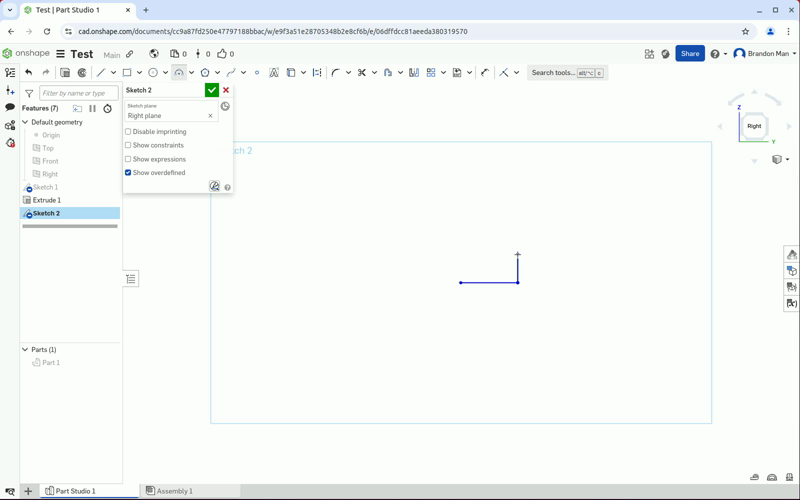
mouse_move(517, 254)
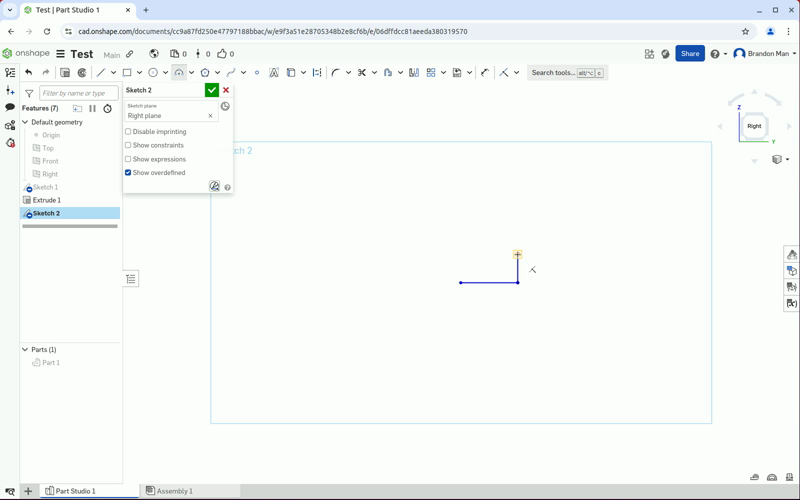
click(517, 254)
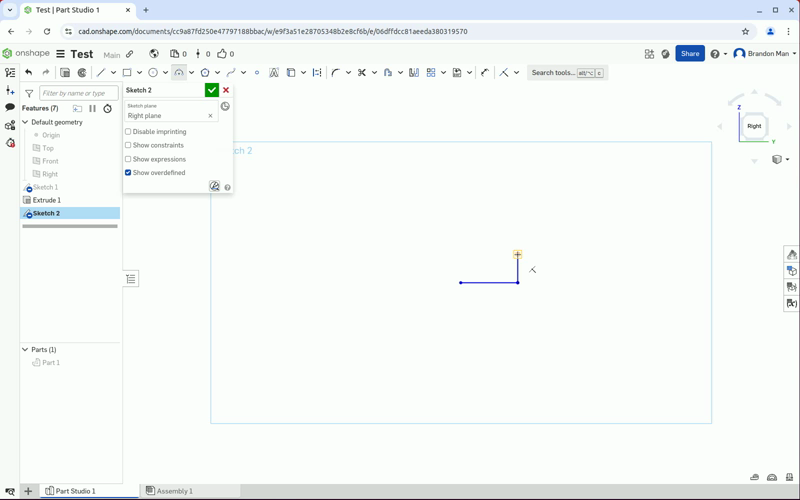
key_down(shift)
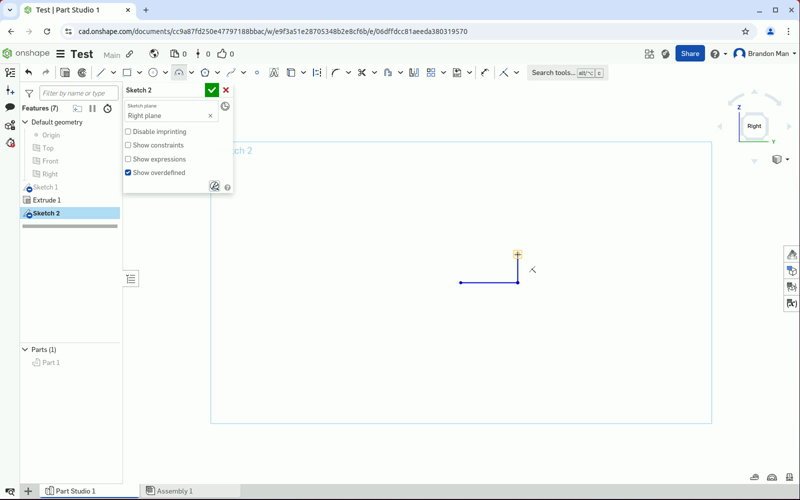
mouse_move(517, 204)
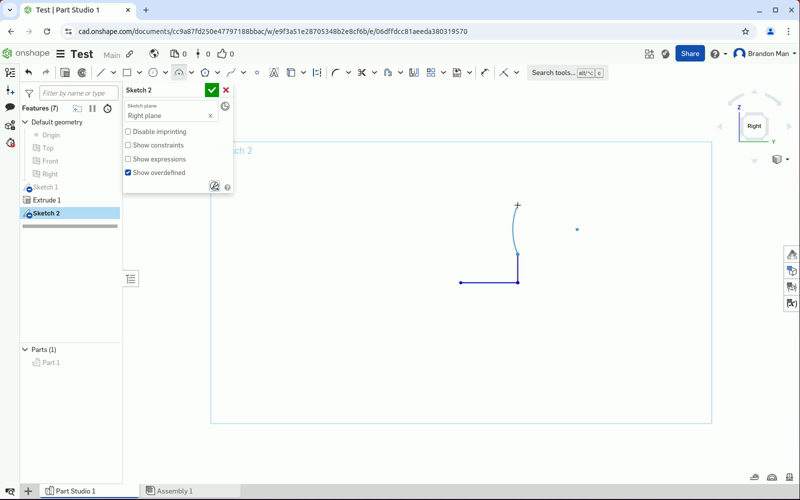
click(517, 204)
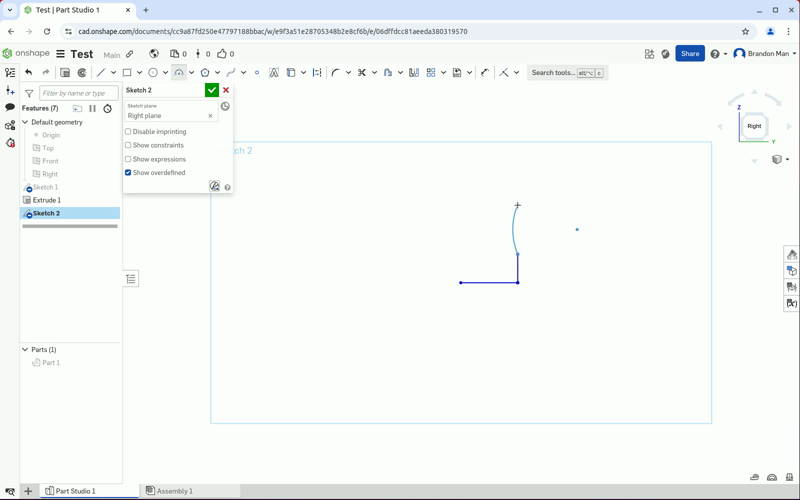
mouse_move(542, 229)
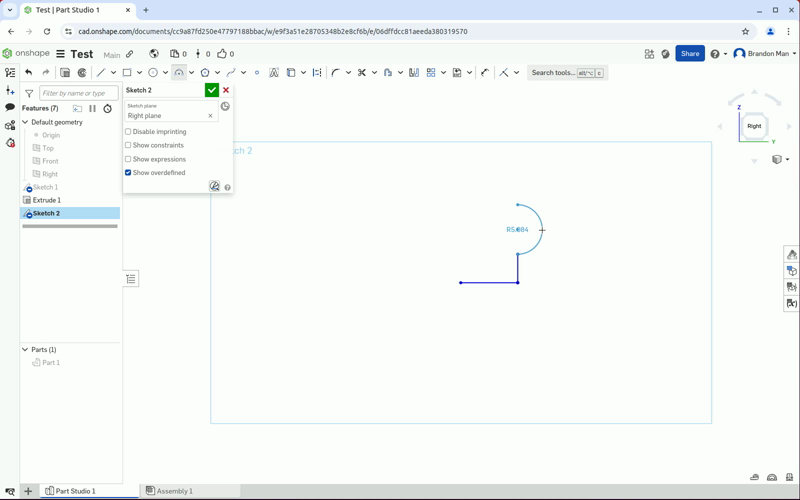
click(542, 229)
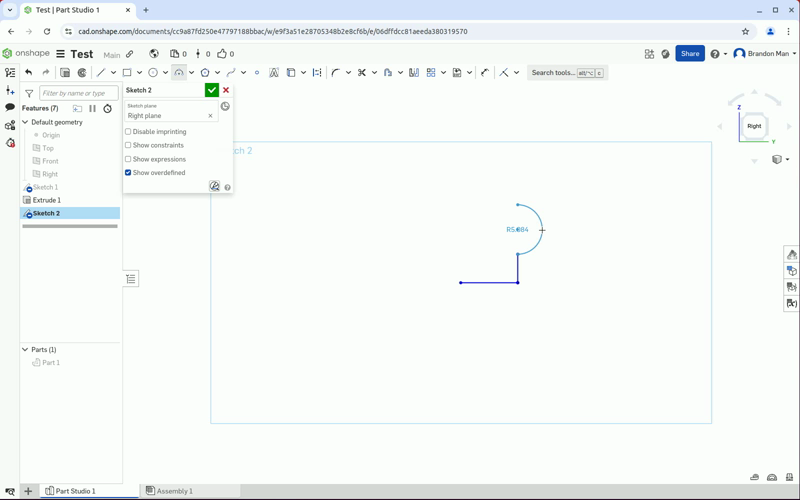
key_up(shift)
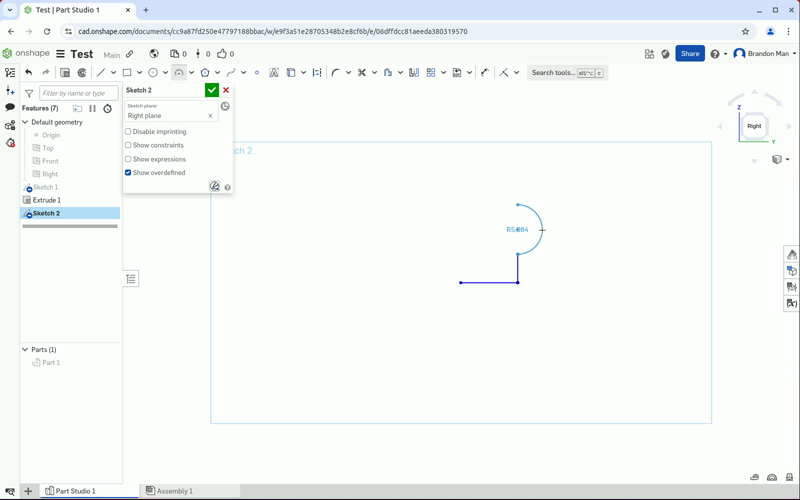
key(esc)
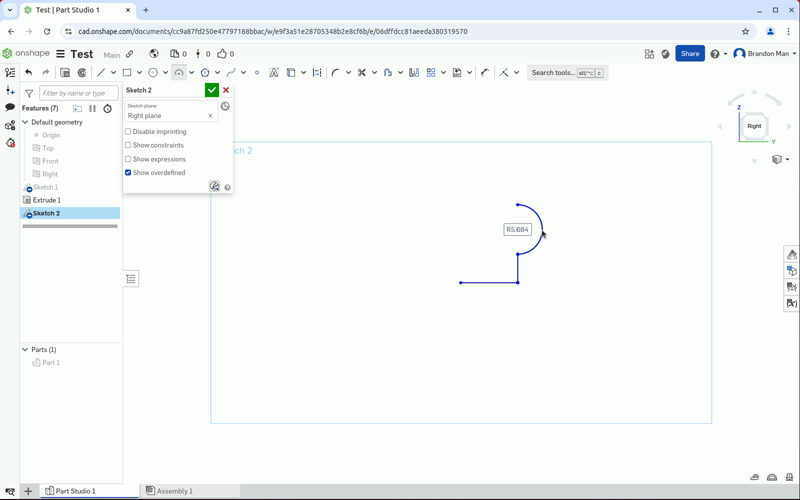
key(l)
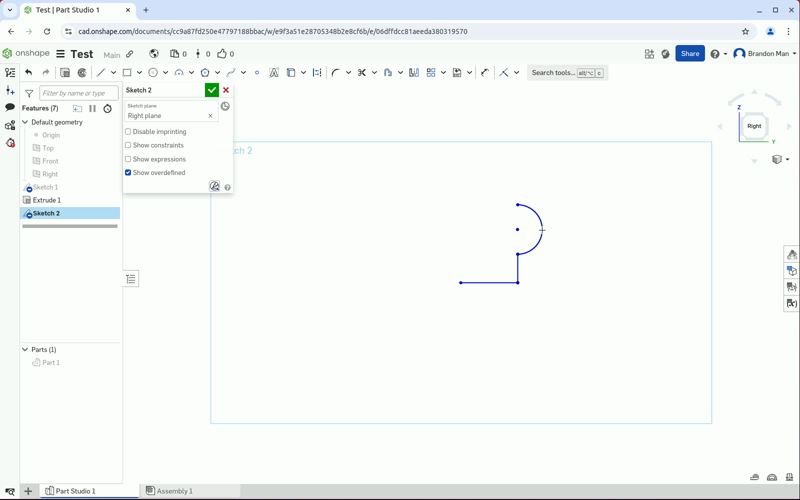
mouse_move(517, 204)
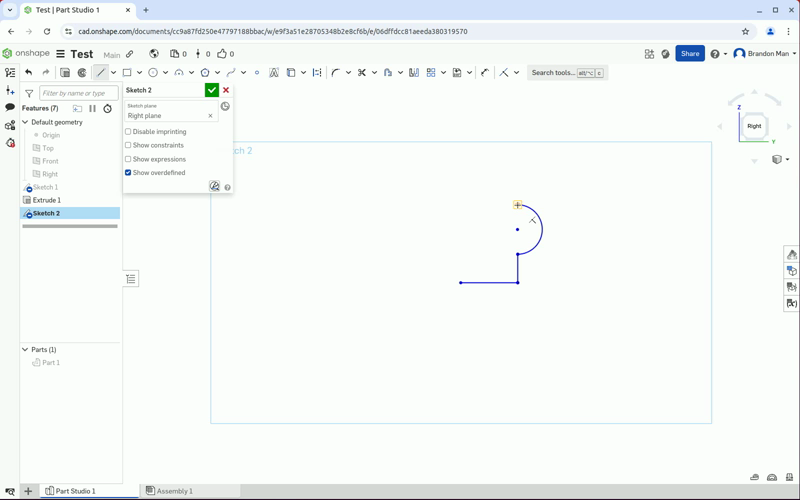
click(517, 204)
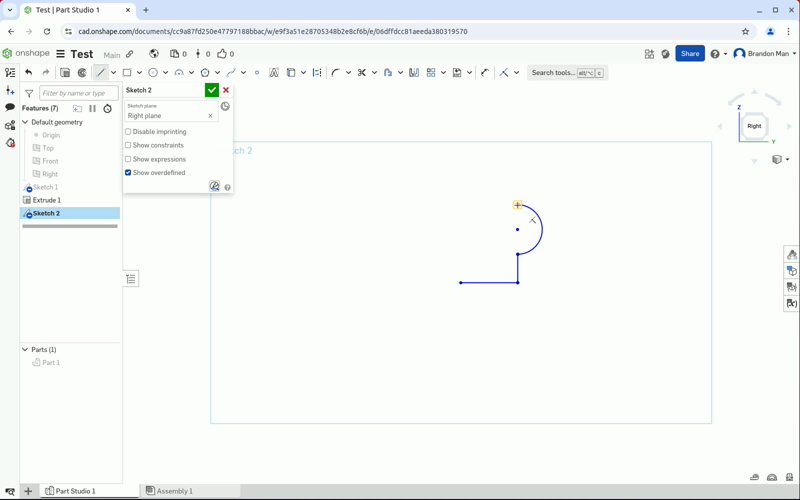
key_down(shift)
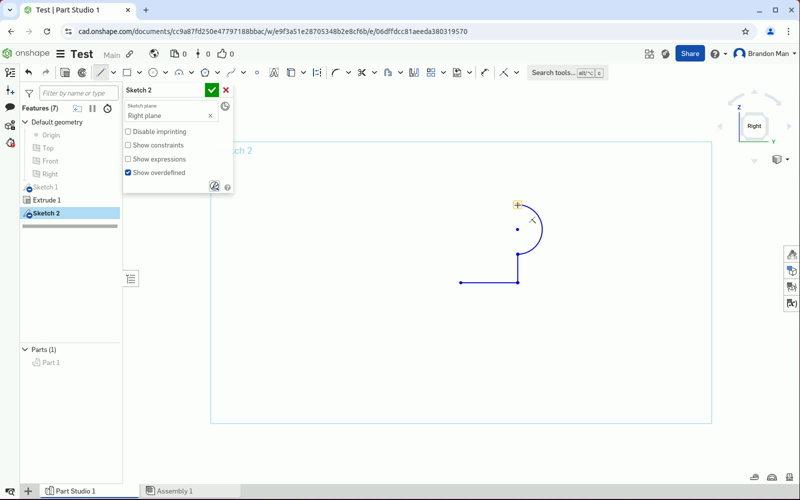
mouse_move(547, 204)
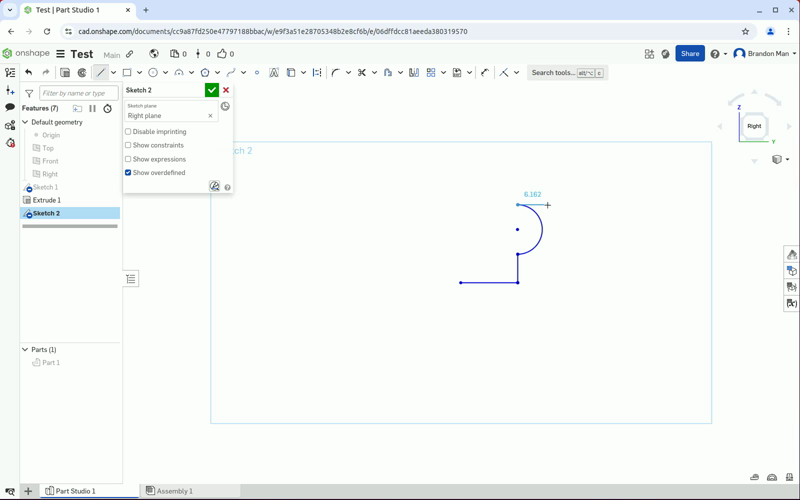
mouse_move(517, 170)
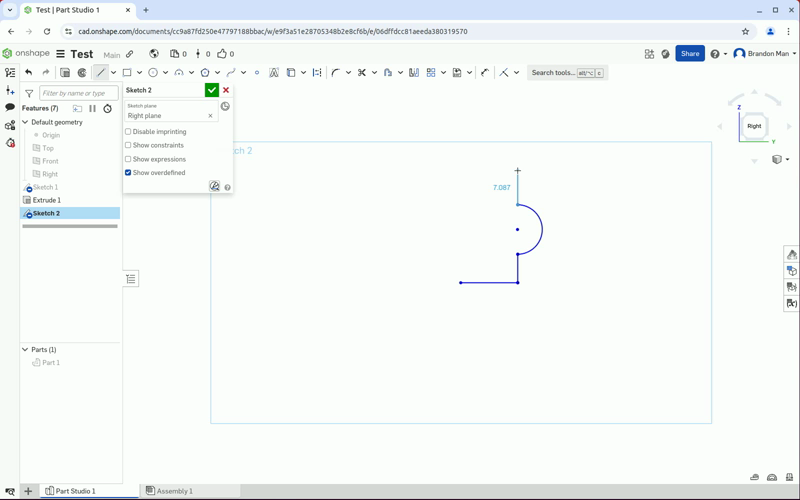
click(517, 170)
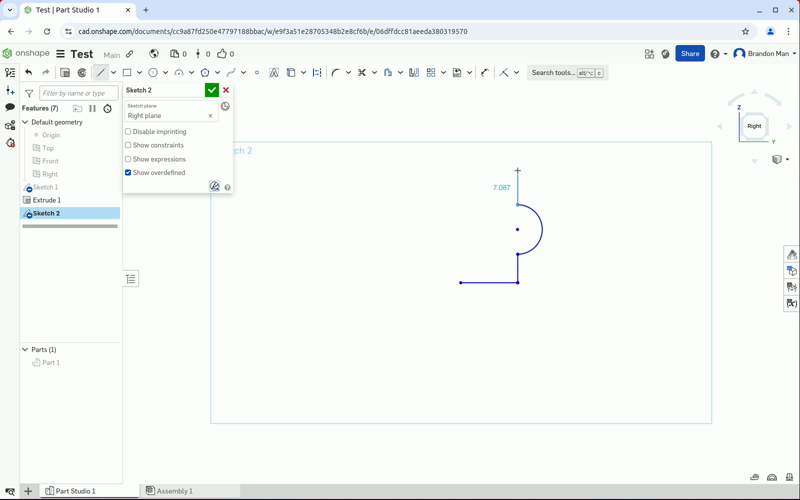
key_up(shift)
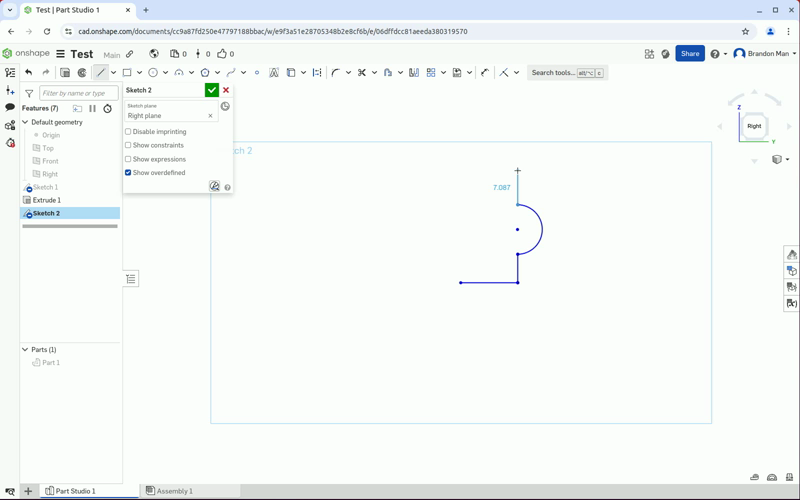
key_down(shift)
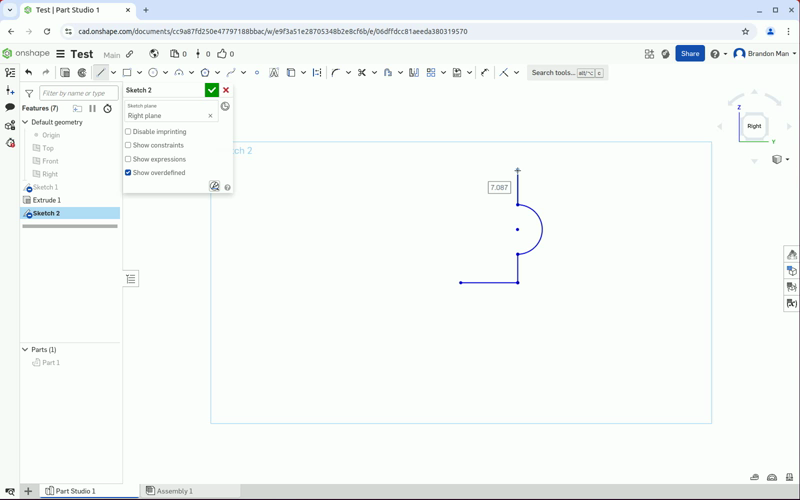
mouse_move(547, 170)
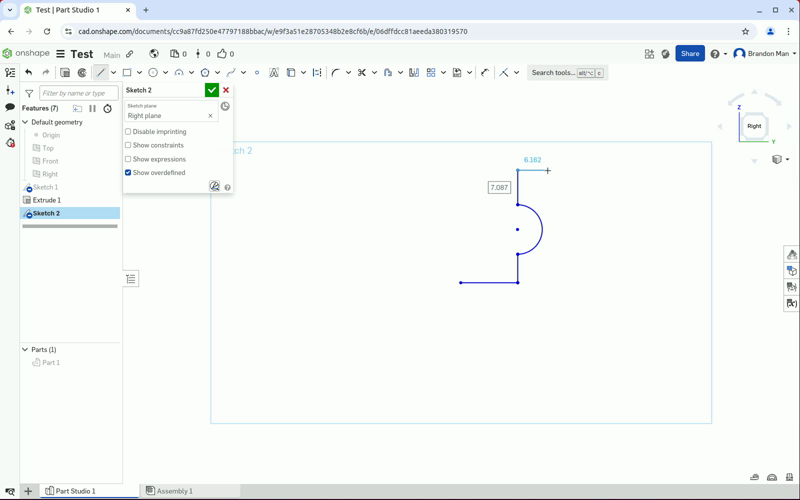
mouse_move(460, 170)
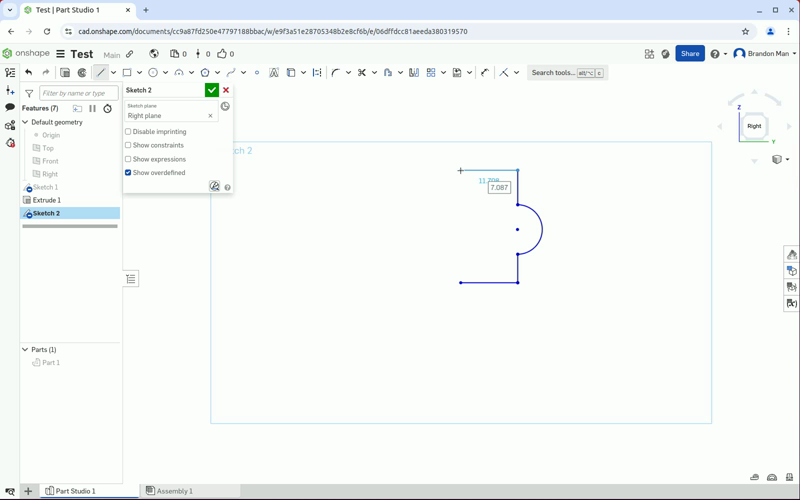
click(460, 170)
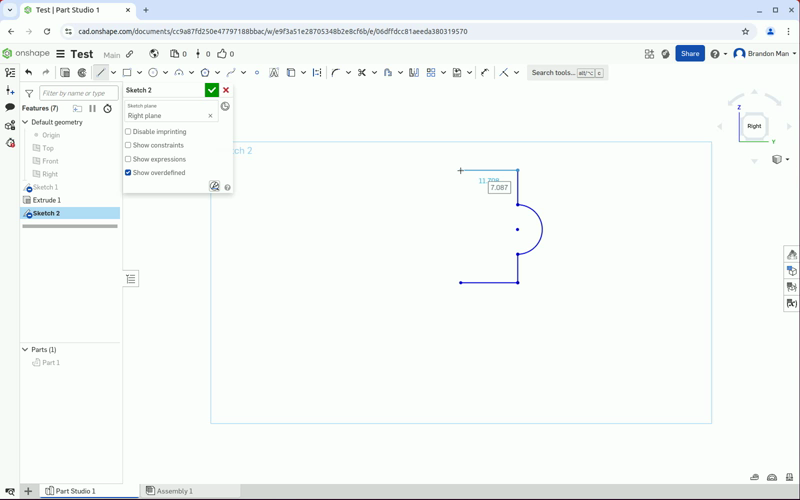
key_up(shift)
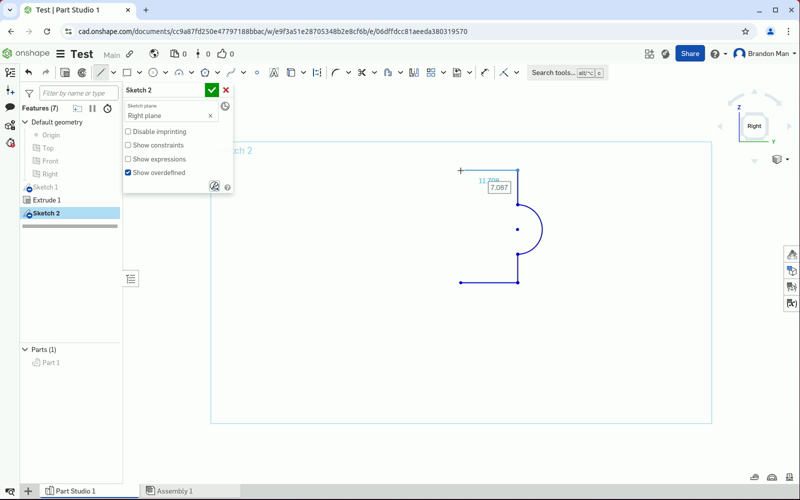
key_down(shift)
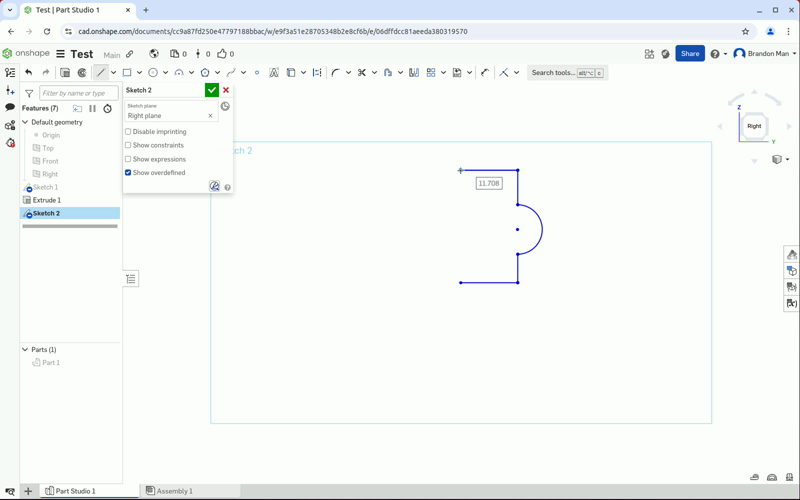
mouse_move(460, 282)
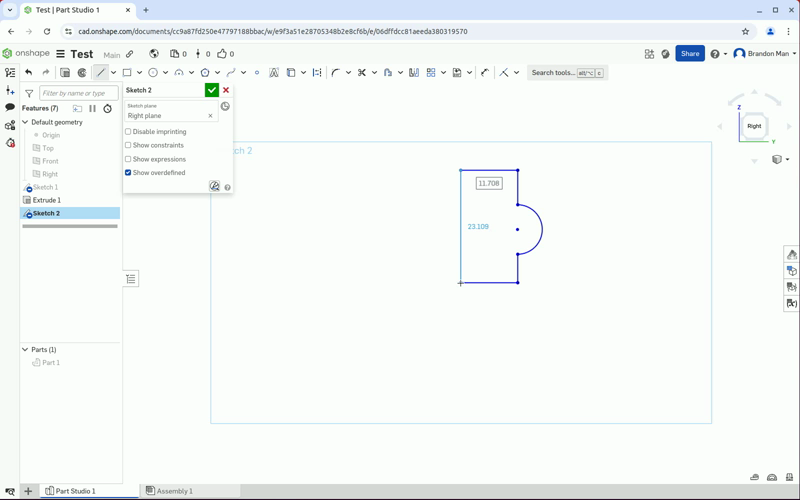
key_up(shift)
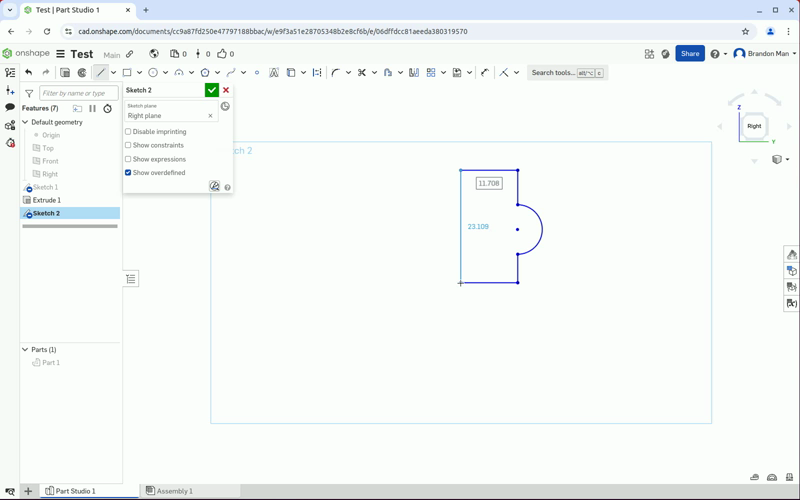
click(460, 282)
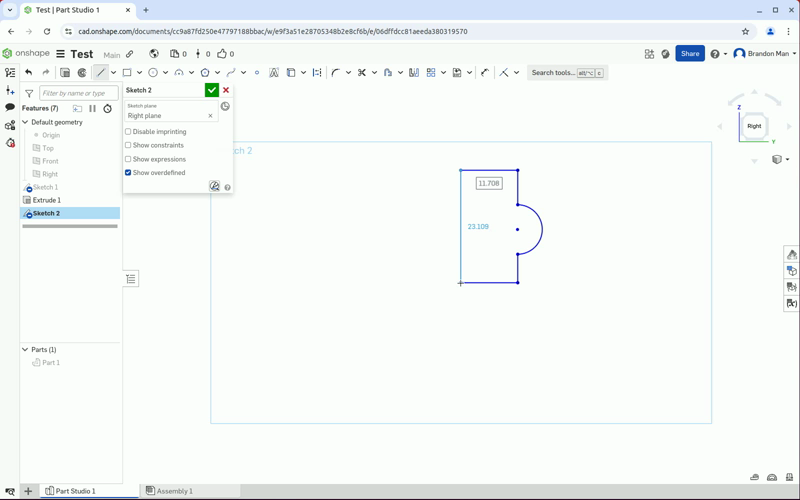
key(esc)
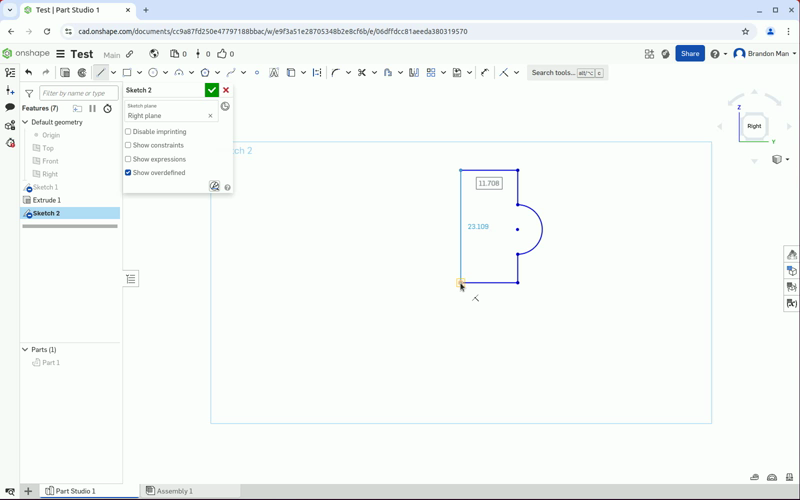
mouse_move(467, 255)
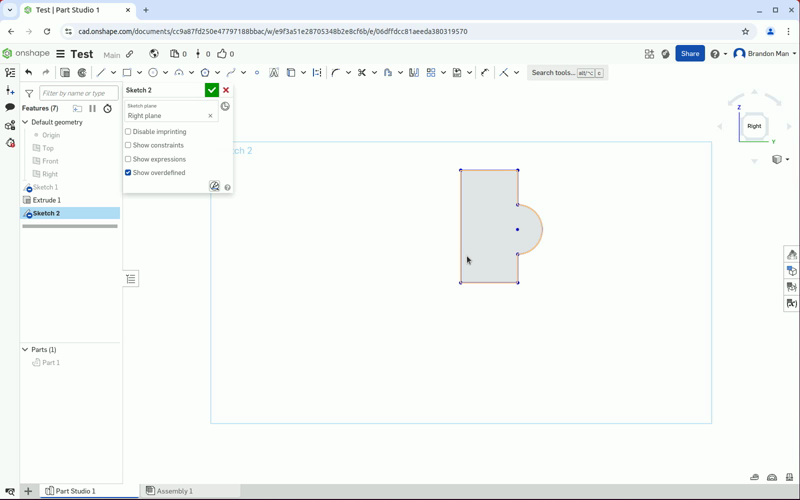
scroll(6)
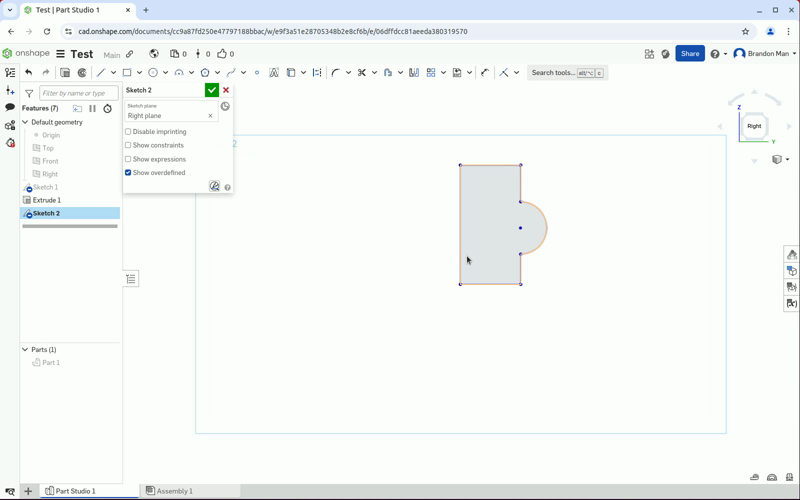
scroll(6)
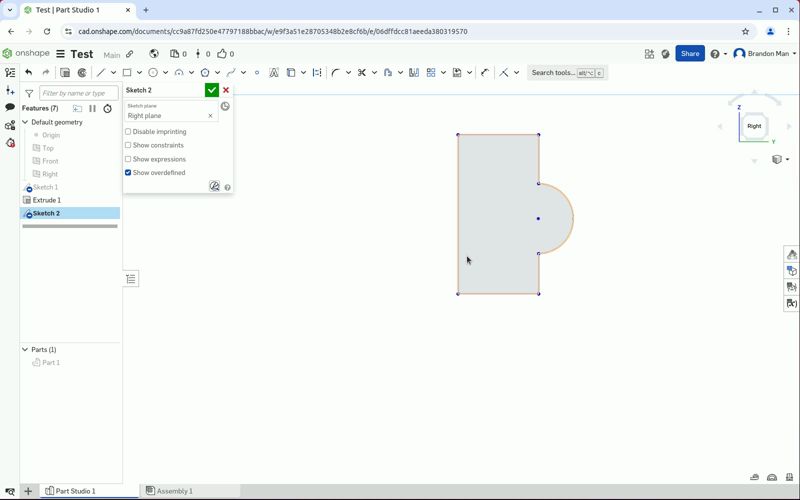
scroll(6)
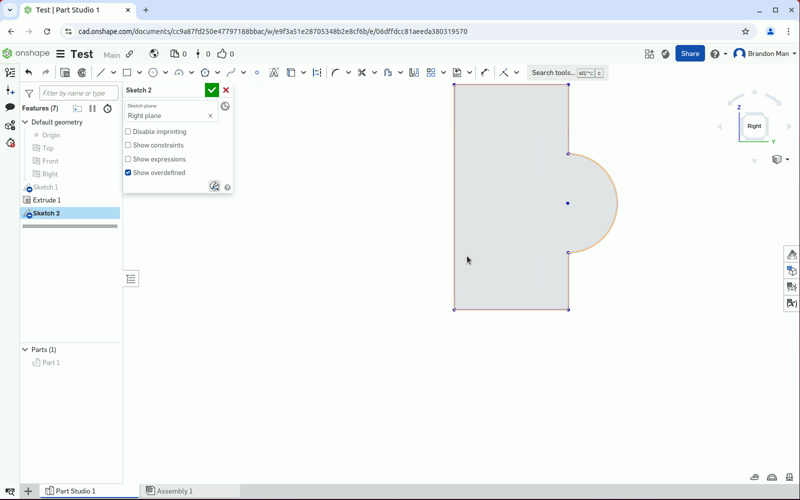
scroll(6)
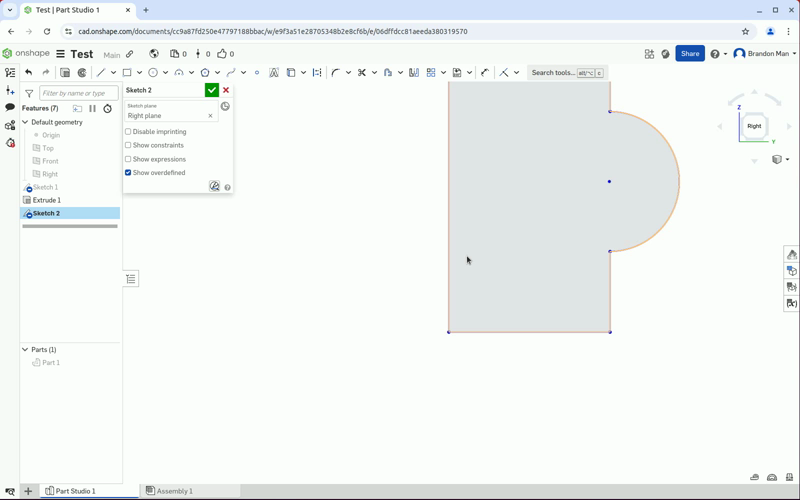
scroll(6)
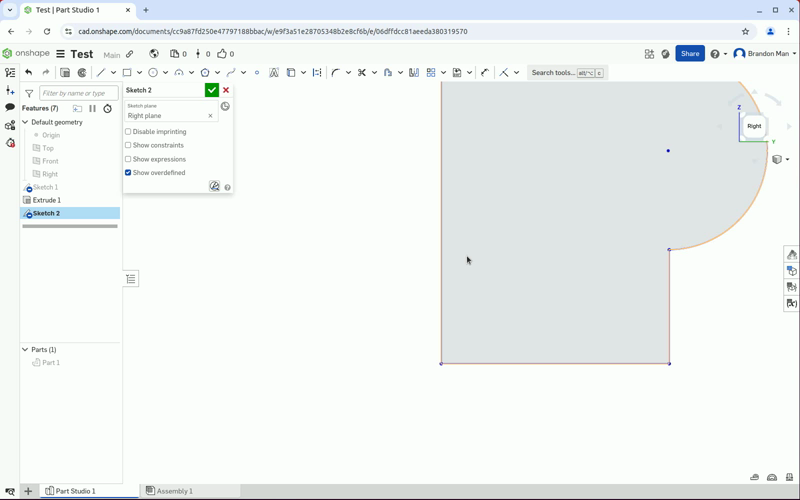
scroll(6)
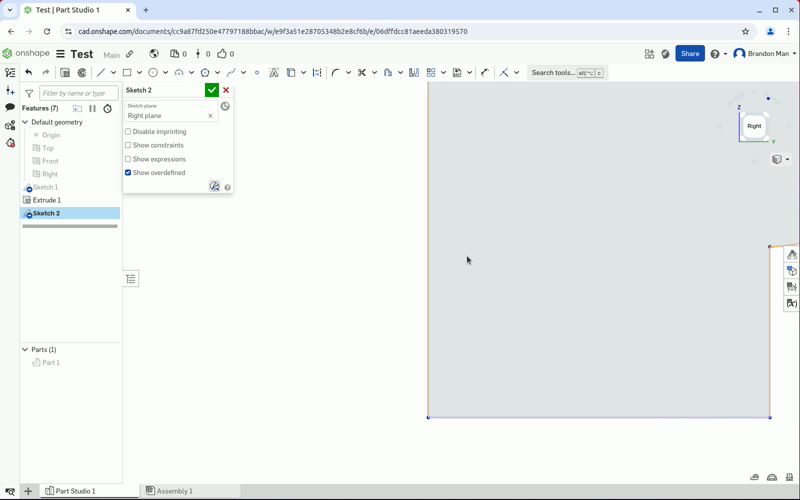
scroll(6)
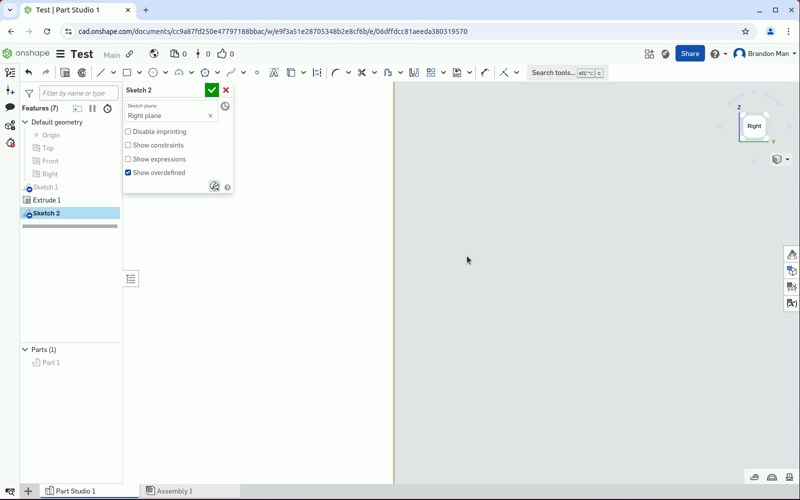
click(467, 255)
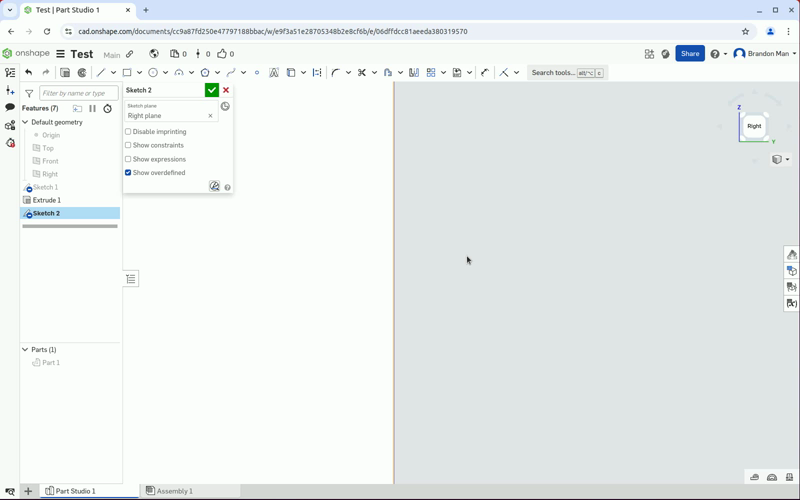
scroll(-6)
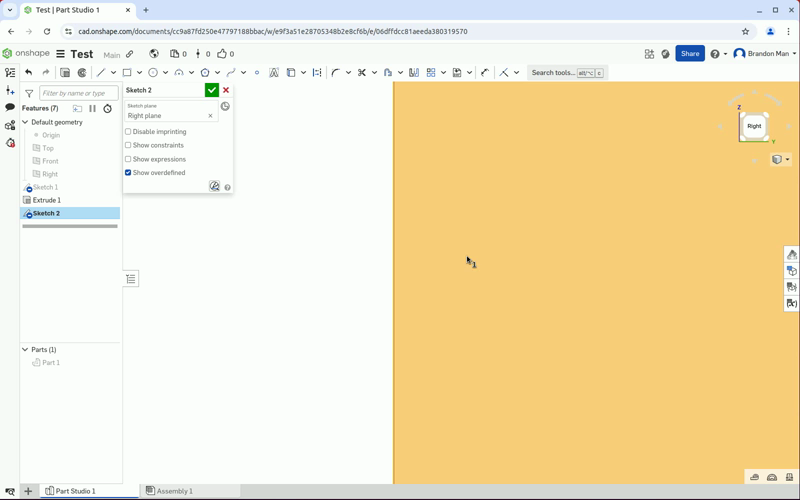
scroll(-6)
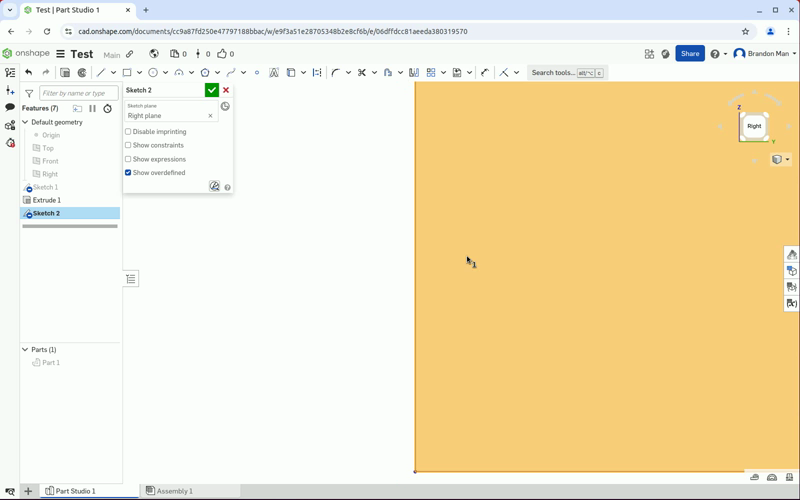
scroll(-6)
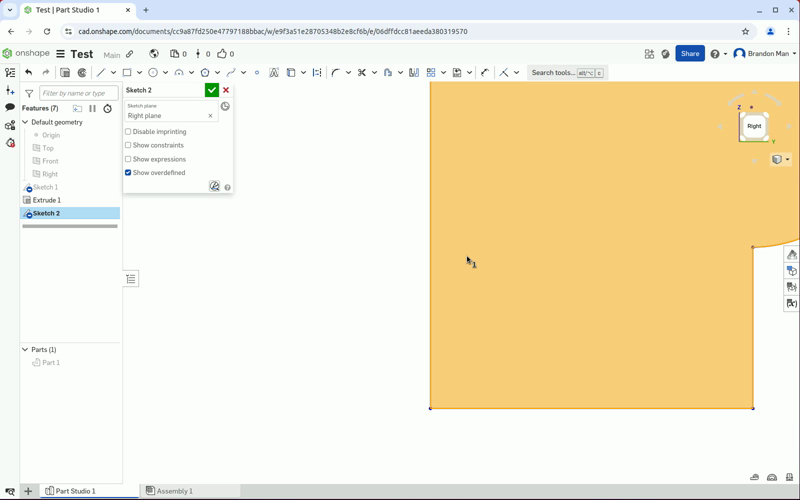
scroll(-6)
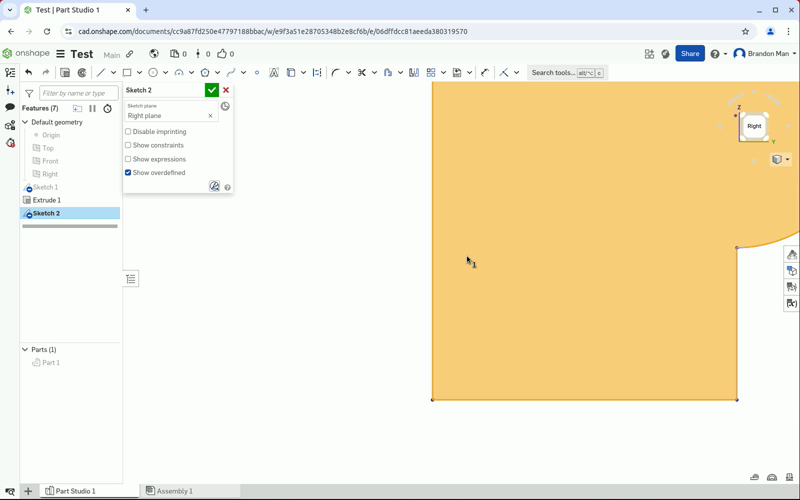
scroll(-6)
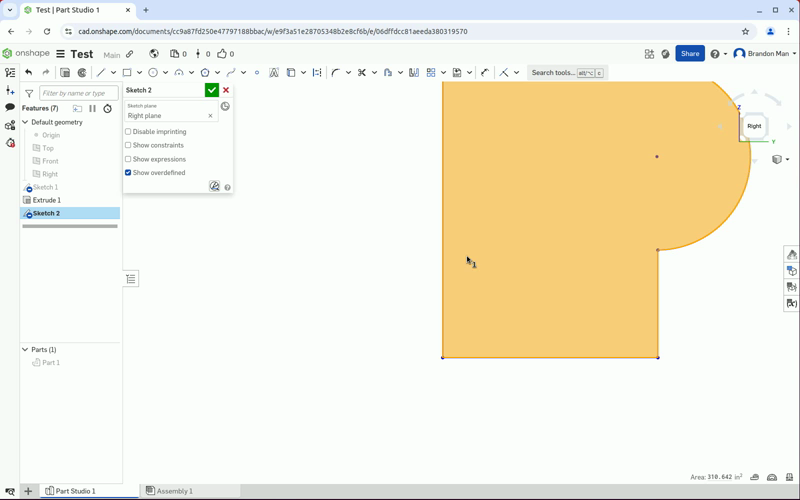
scroll(-6)
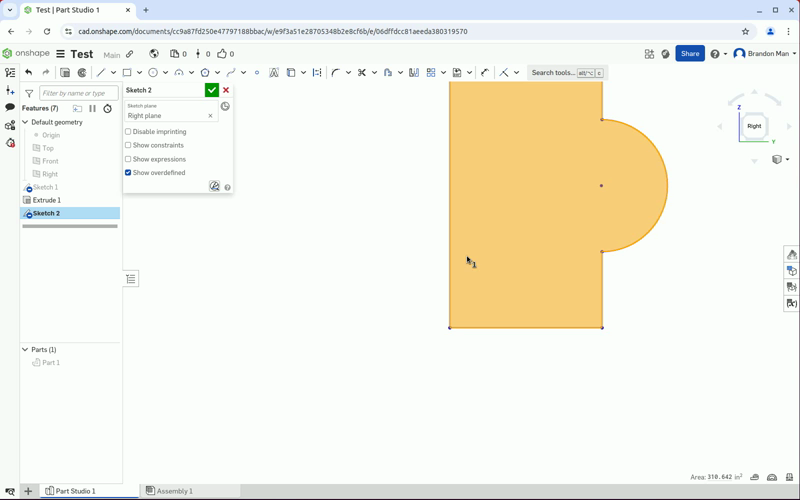
scroll(-6)
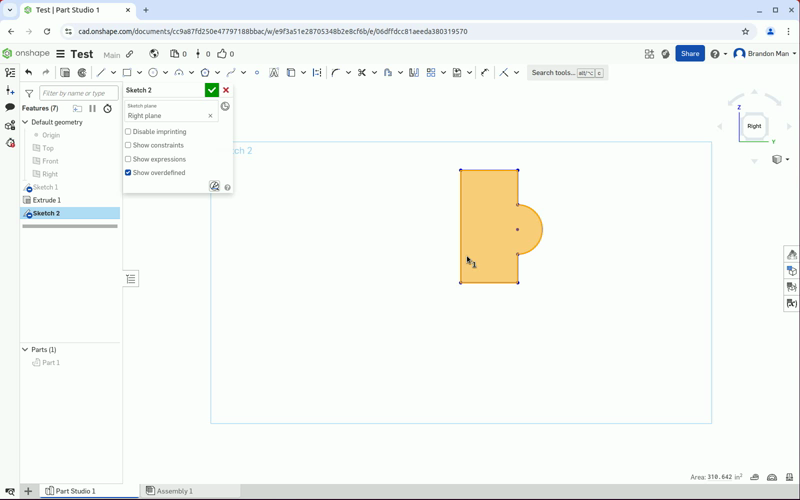
mouse_move(73, 352)
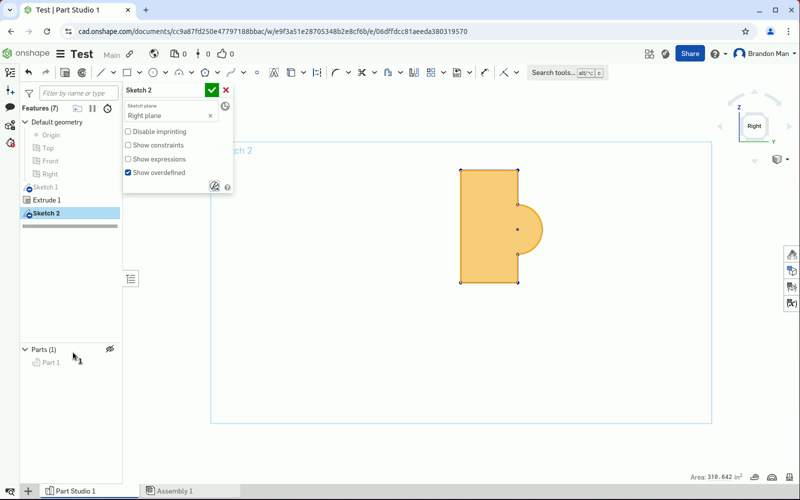
key(shift+y)
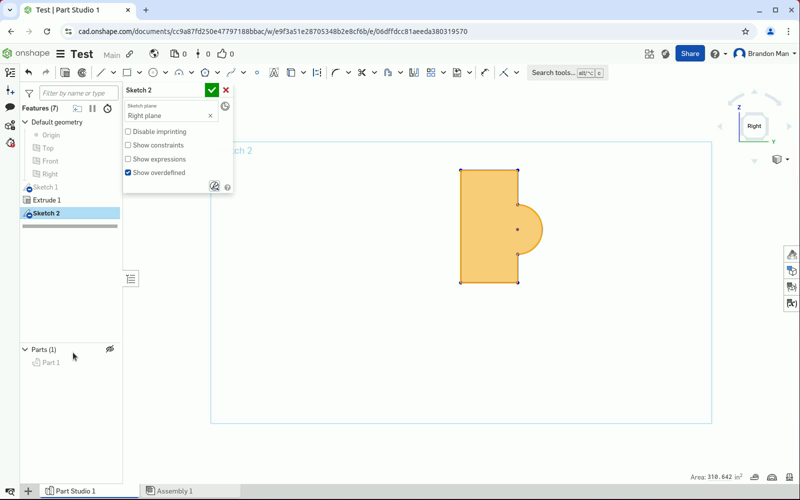
key(shift+e)
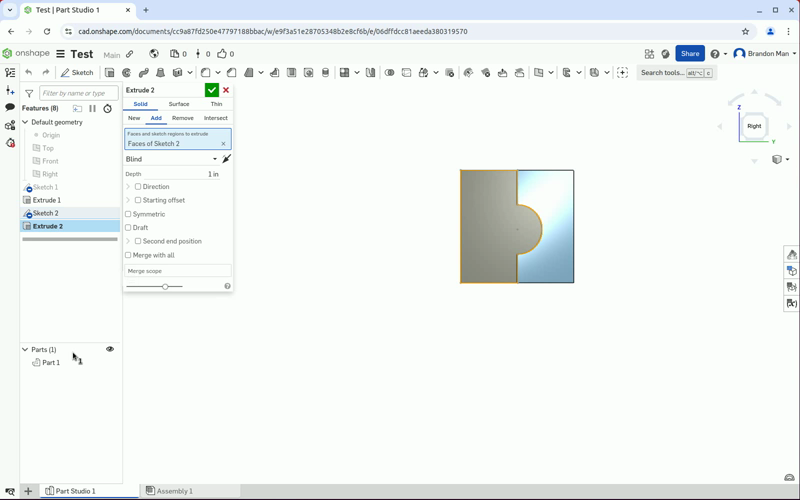
mouse_move(143, 106)
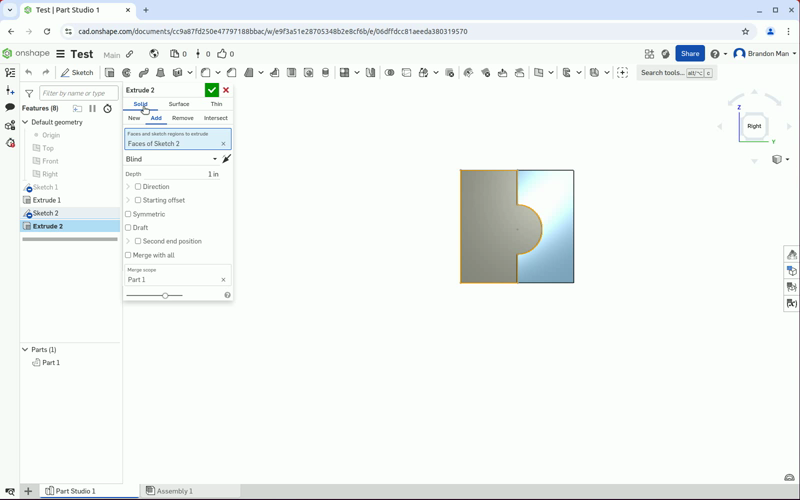
click(143, 106)
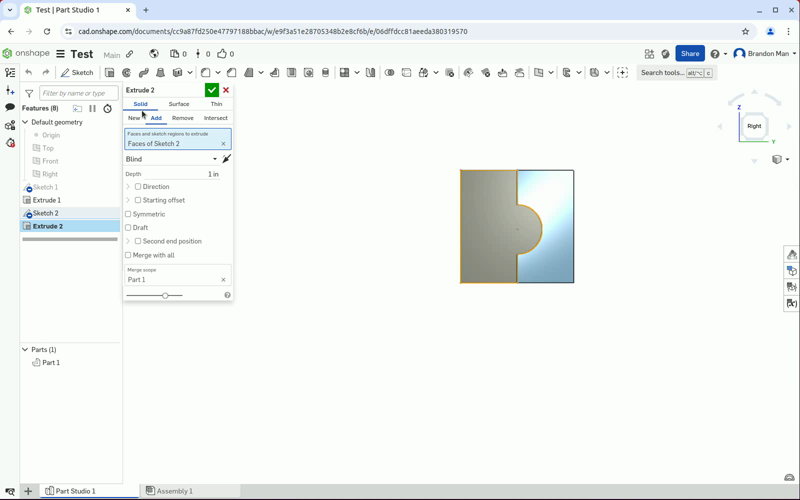
mouse_move(137, 120)
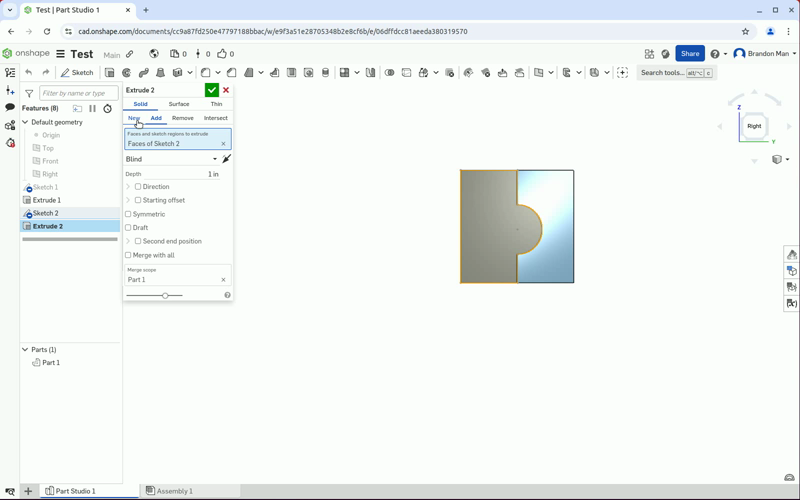
click(137, 120)
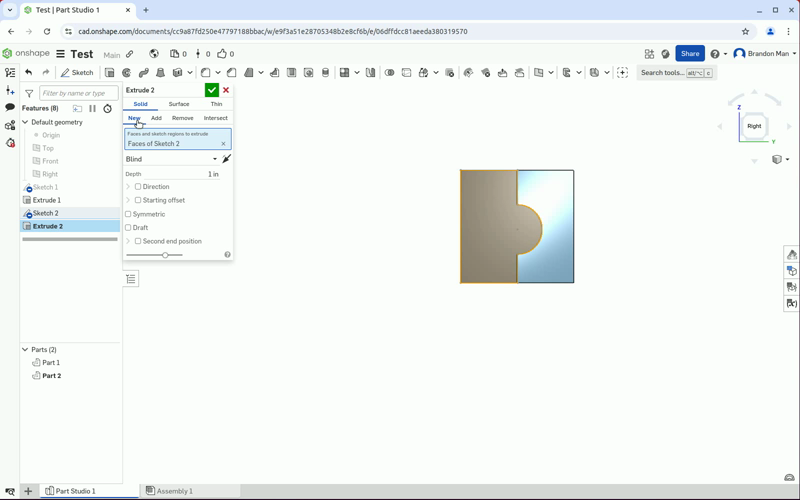
key(tab, 4)
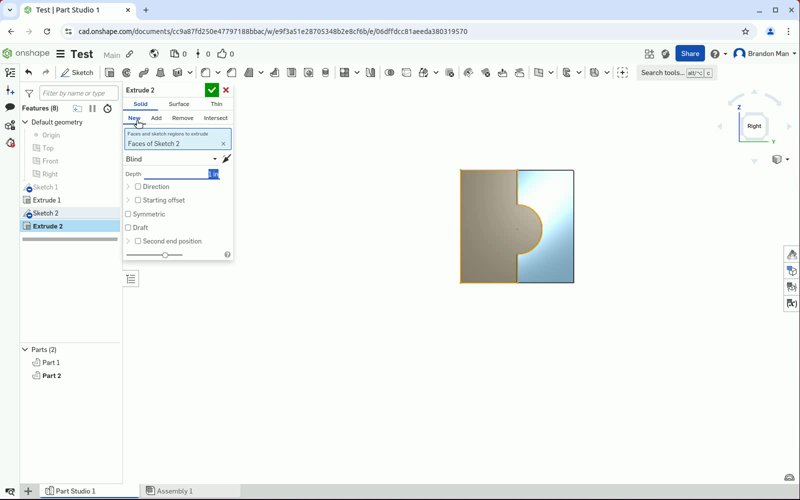
text(23.108)
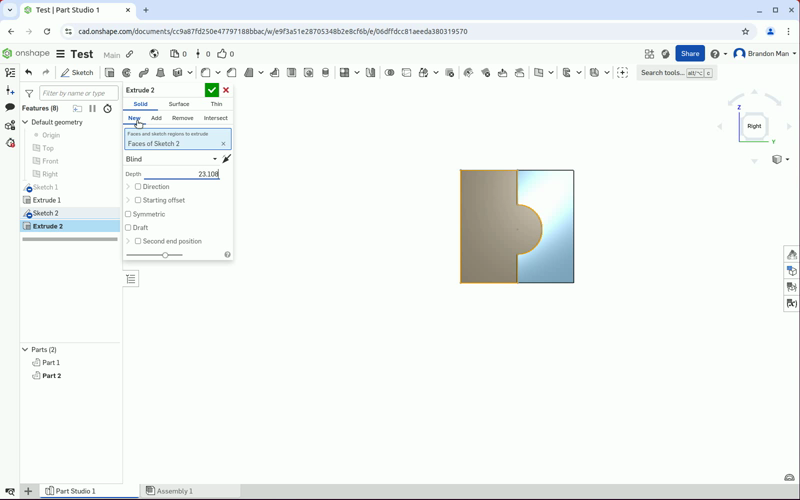
key(enter)
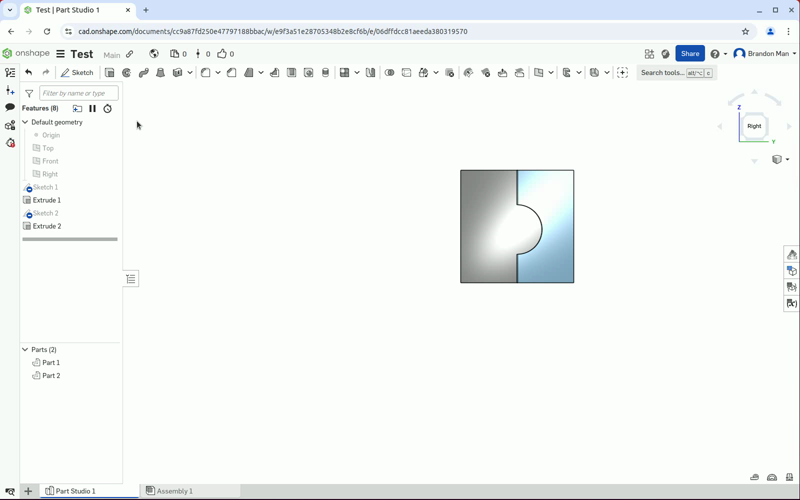
key(shift+h)
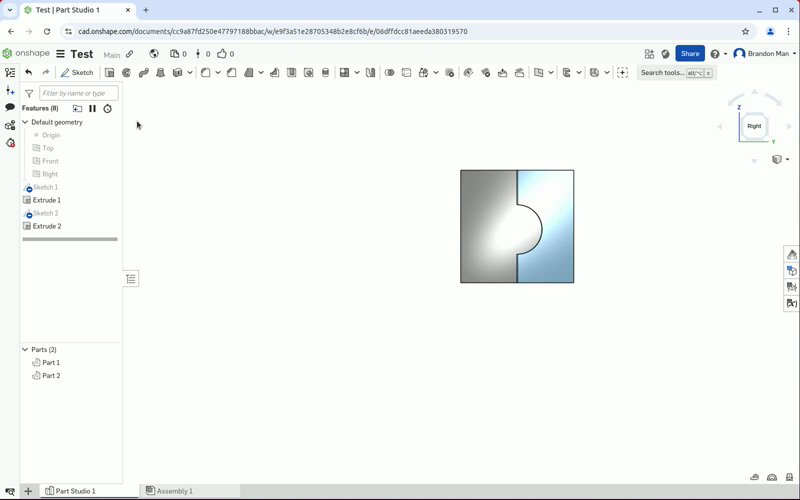
key(shift+h)
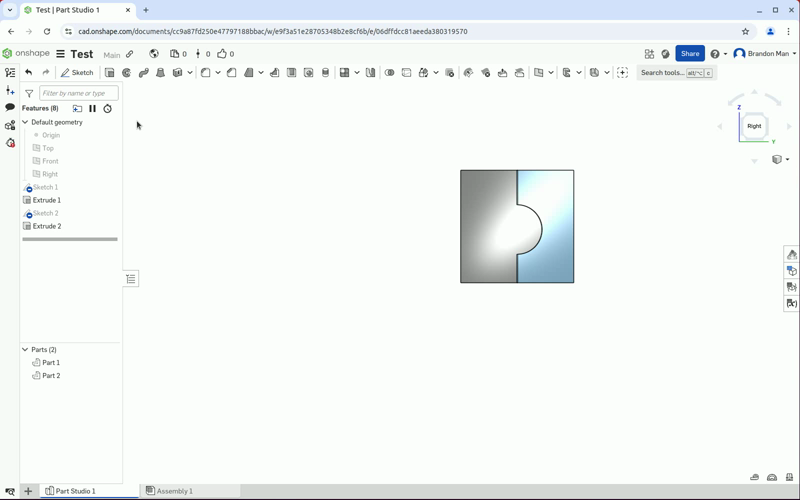
mouse_move(73, 189)
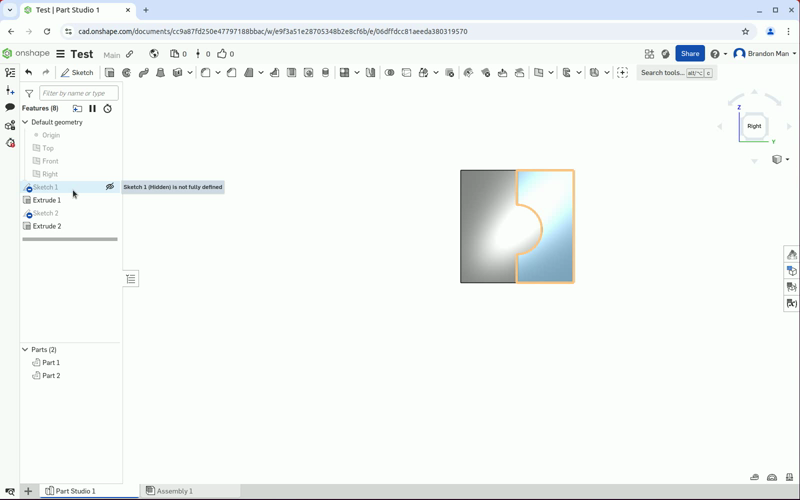
click(73, 189)
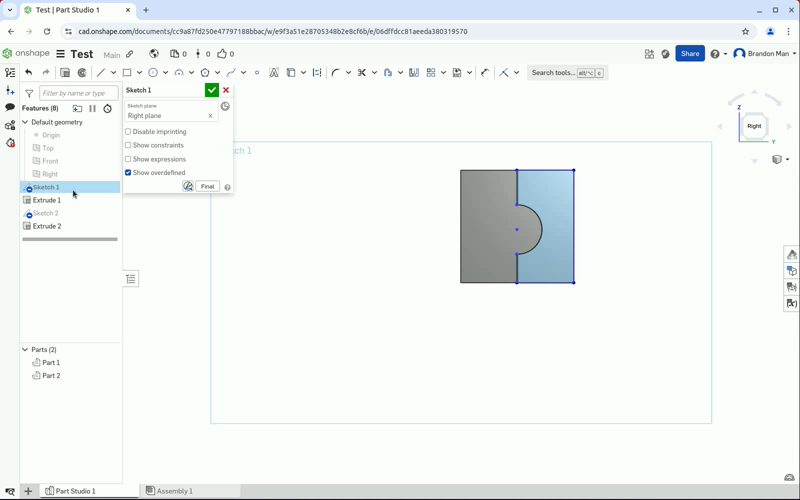
mouse_move(229, 92)
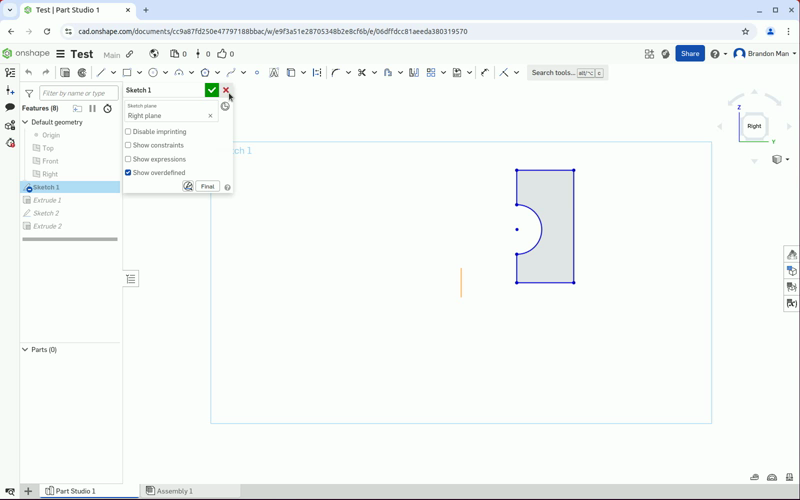
click(229, 92)
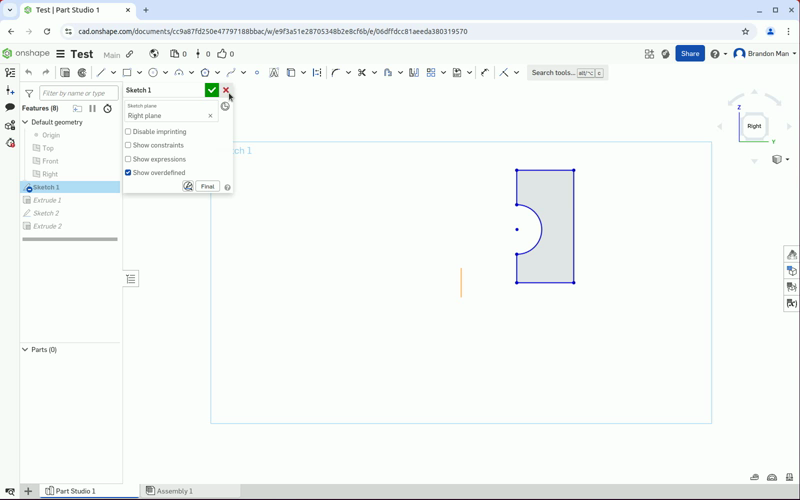
key(shift+s)
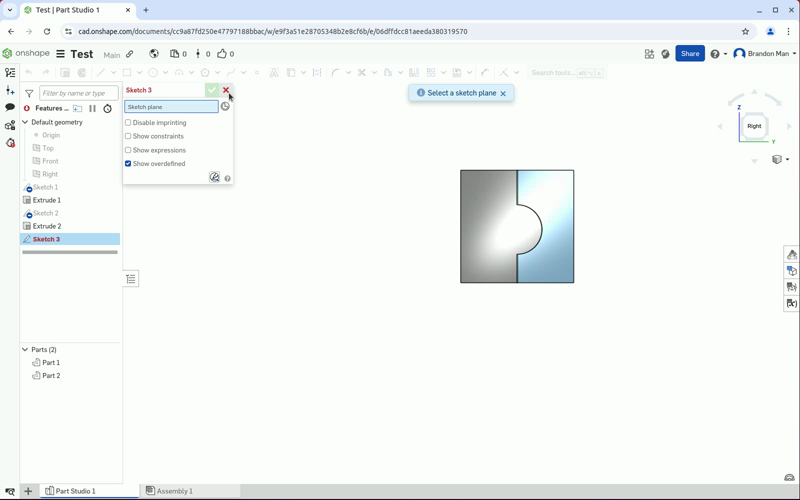
mouse_move(73, 176)
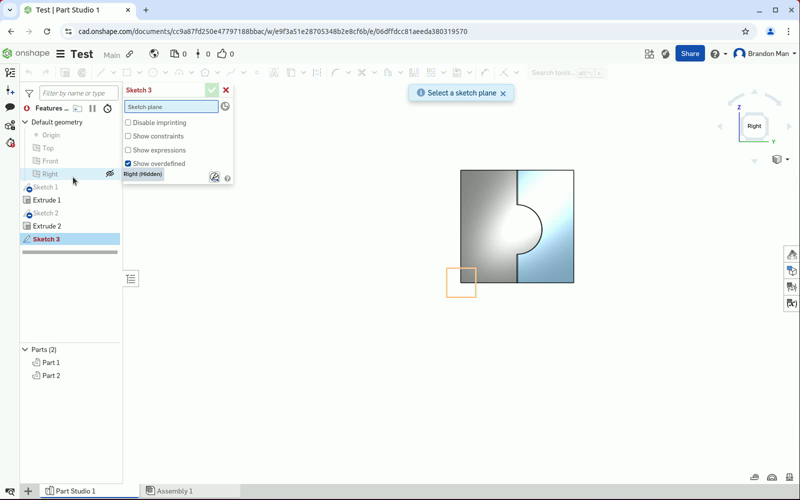
click(73, 176)
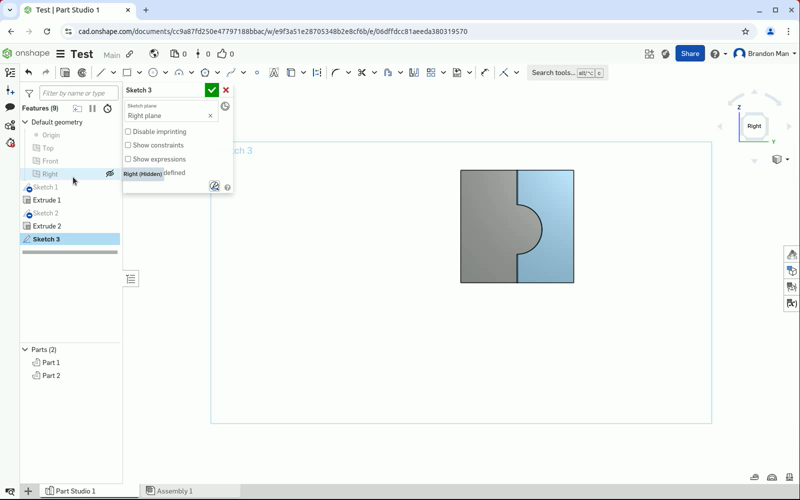
mouse_move(73, 352)
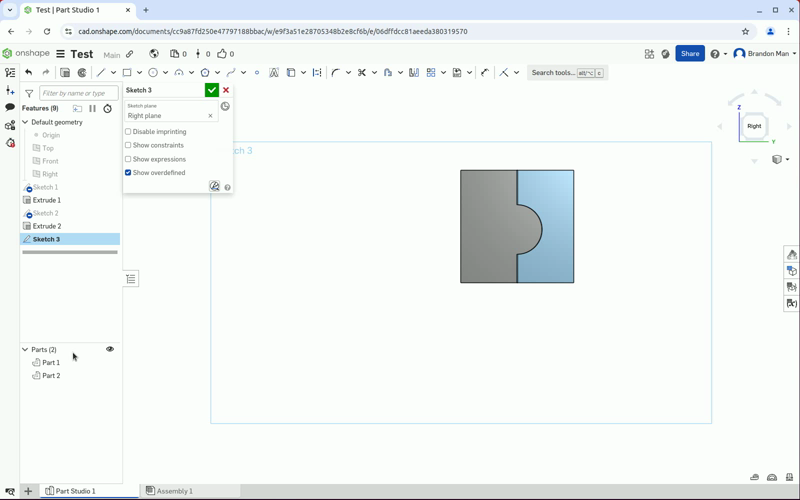
key(y)
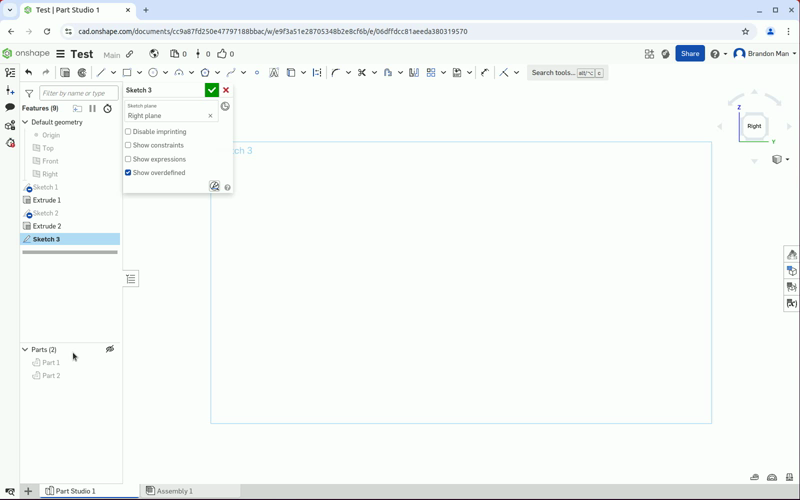
key(a)
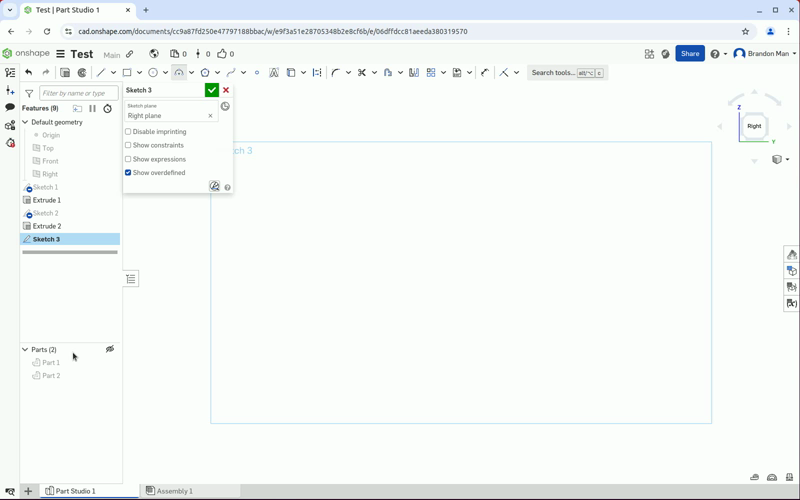
key_down(shift)
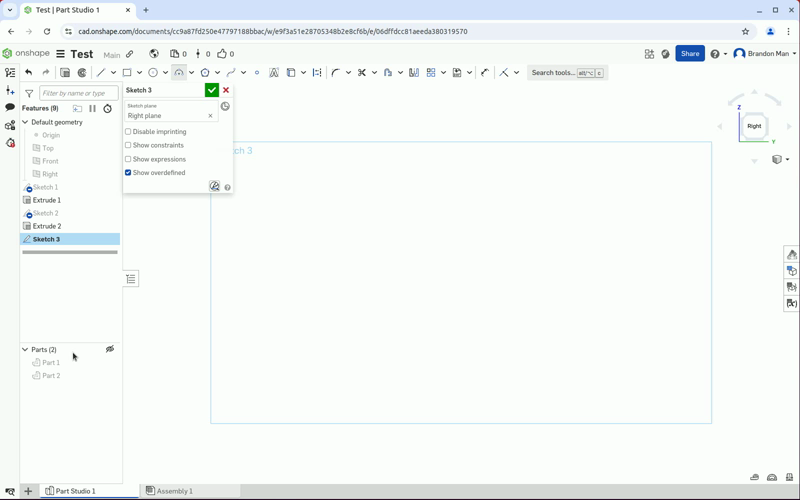
mouse_move(516, 253)
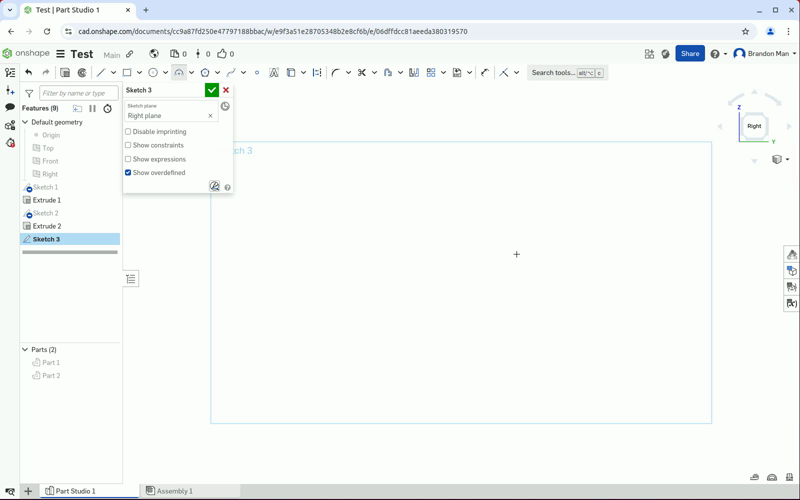
click(516, 253)
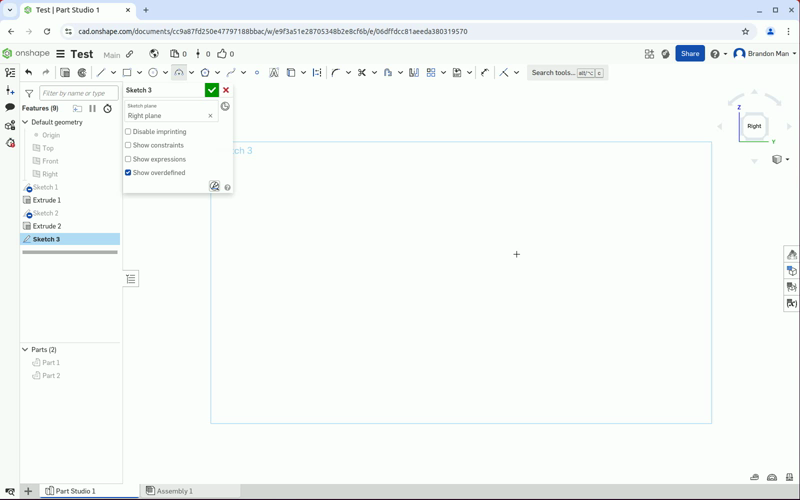
key_up(shift)
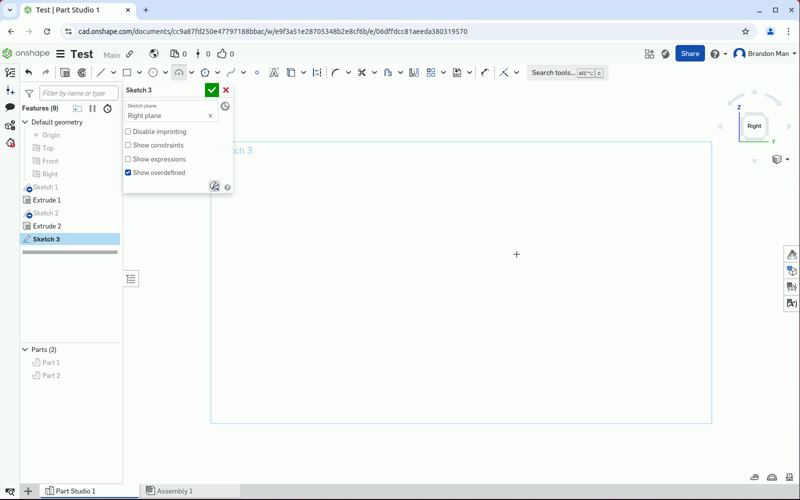
key_down(shift)
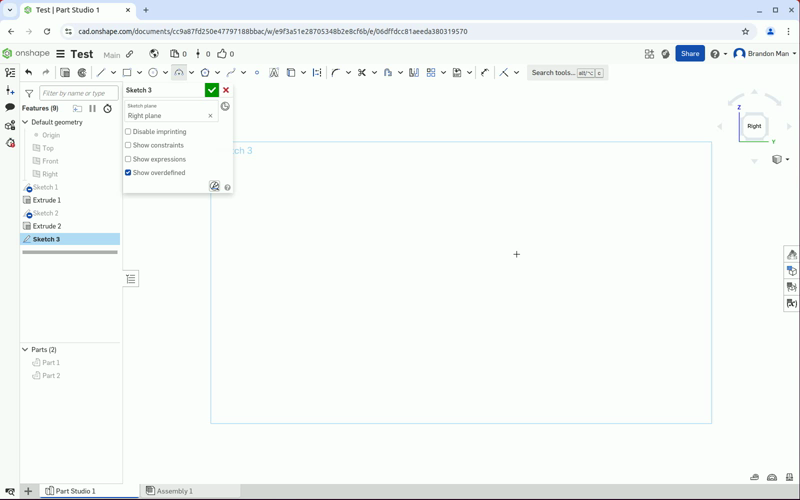
mouse_move(516, 203)
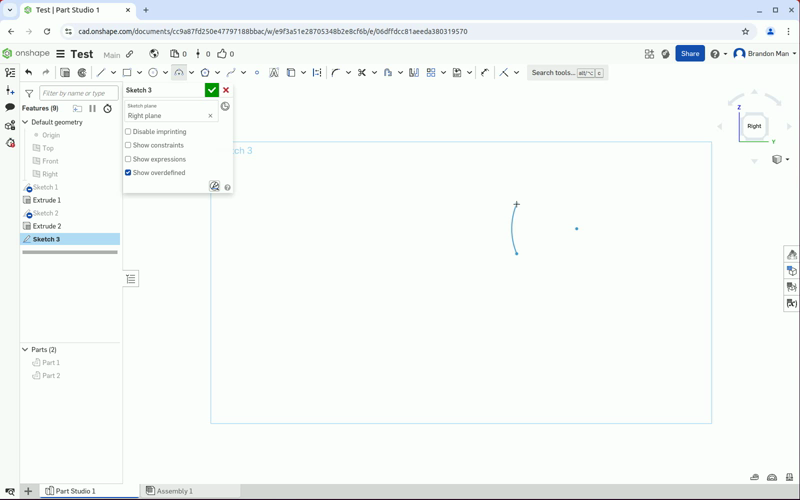
click(516, 203)
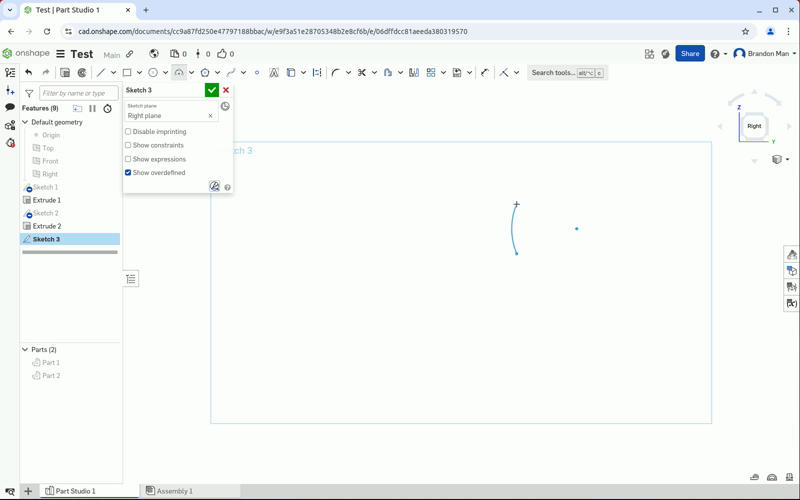
mouse_move(542, 228)
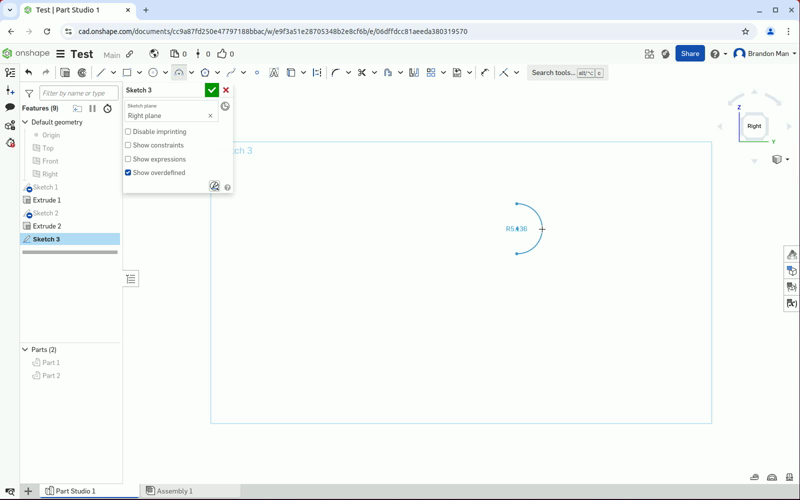
click(542, 228)
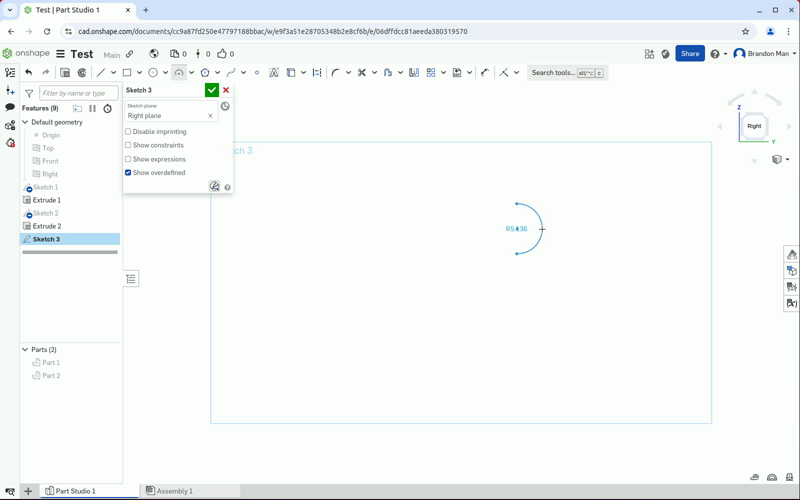
key_up(shift)
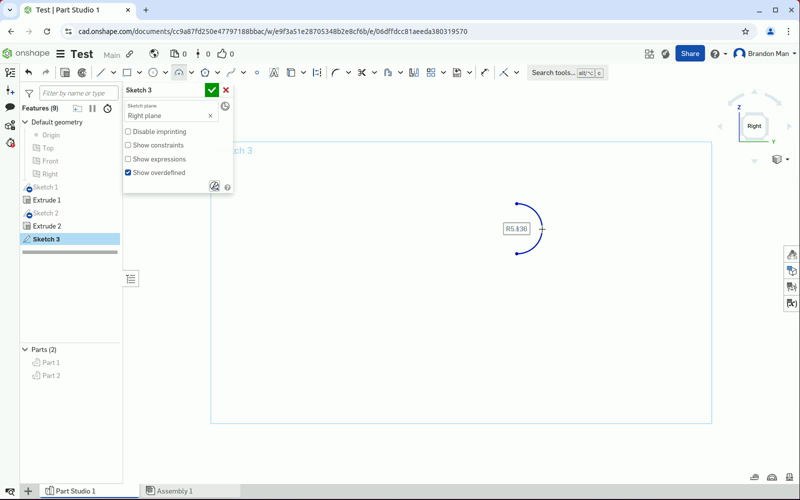
key(esc)
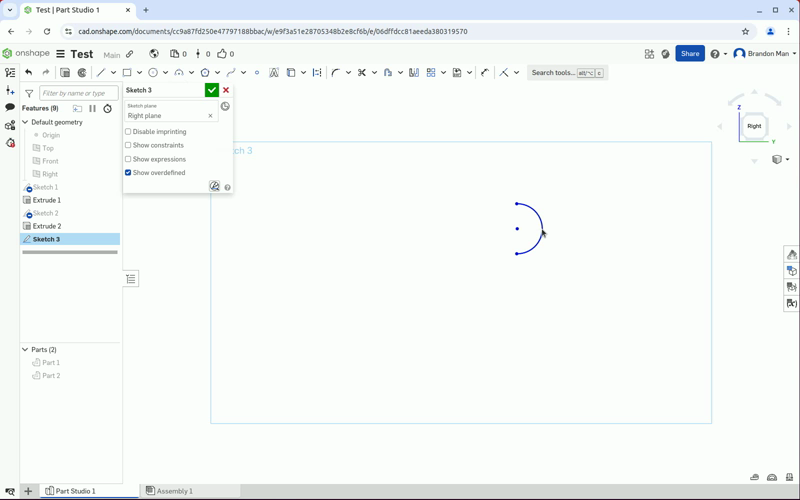
key(l)
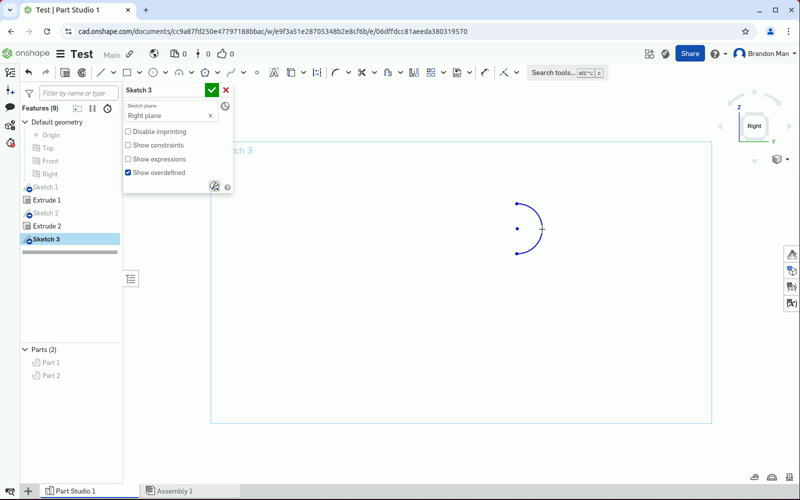
mouse_move(516, 203)
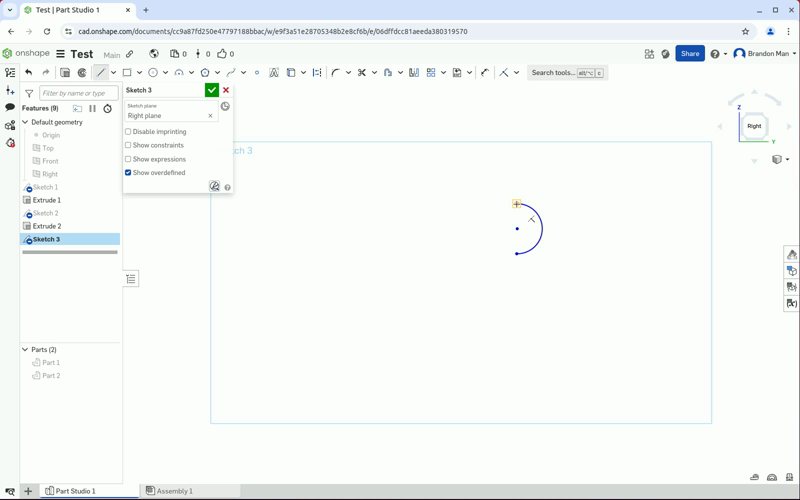
click(516, 203)
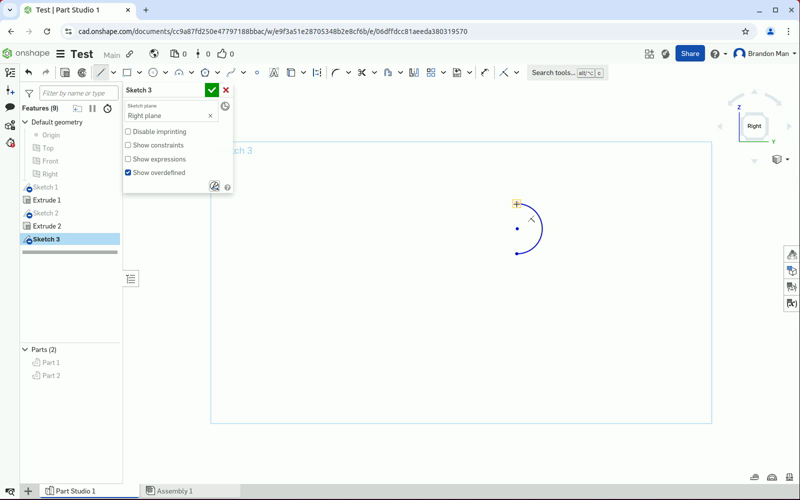
mouse_move(546, 203)
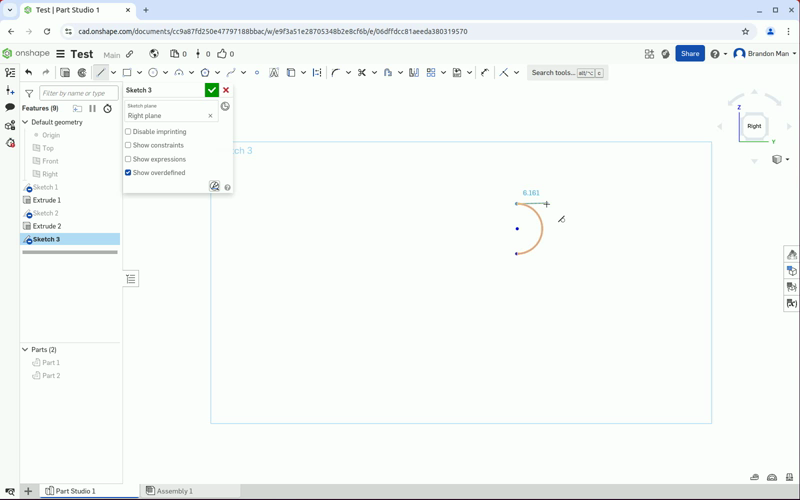
key_down(shift)
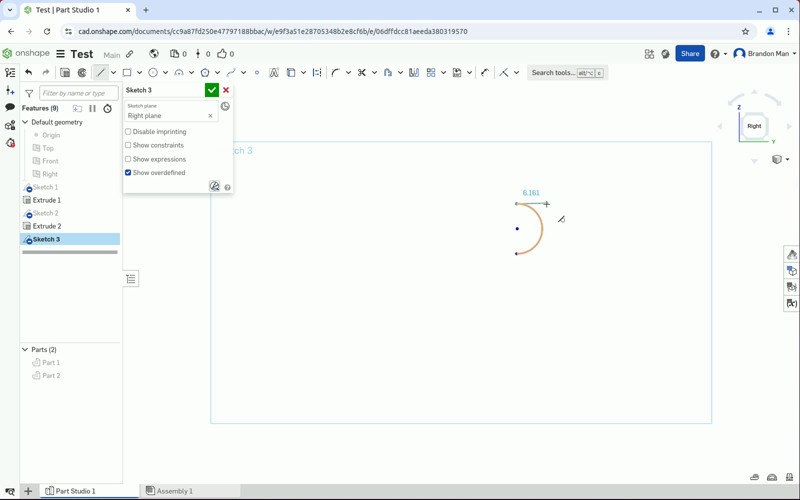
mouse_move(516, 253)
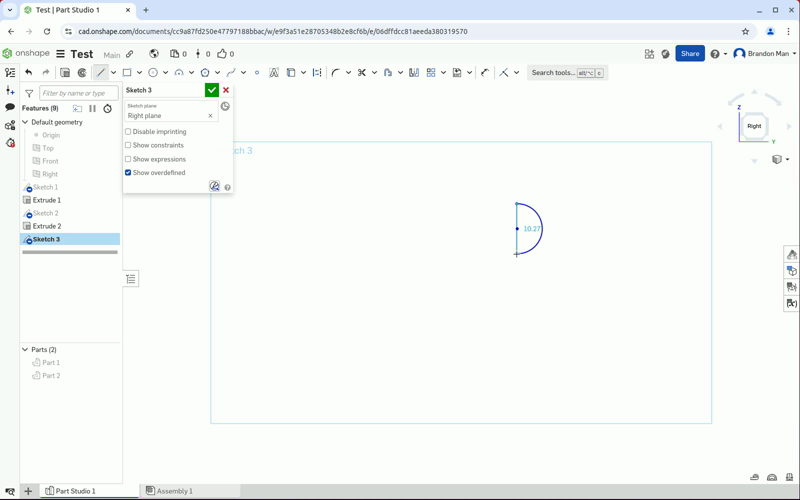
key_up(shift)
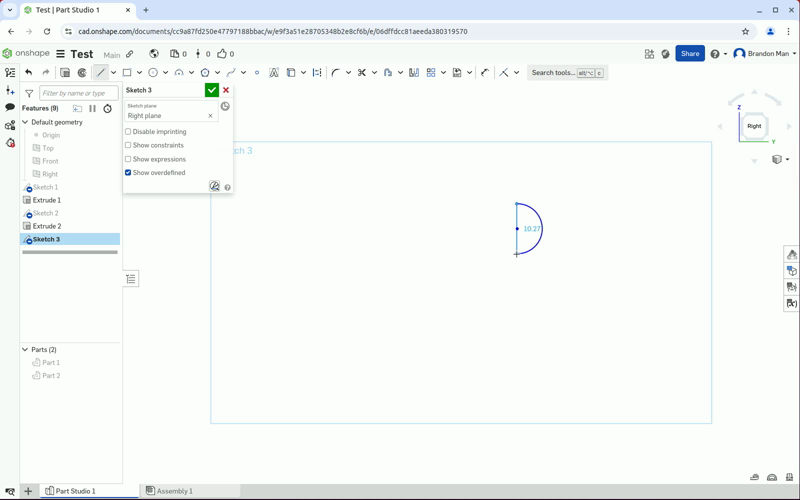
click(516, 253)
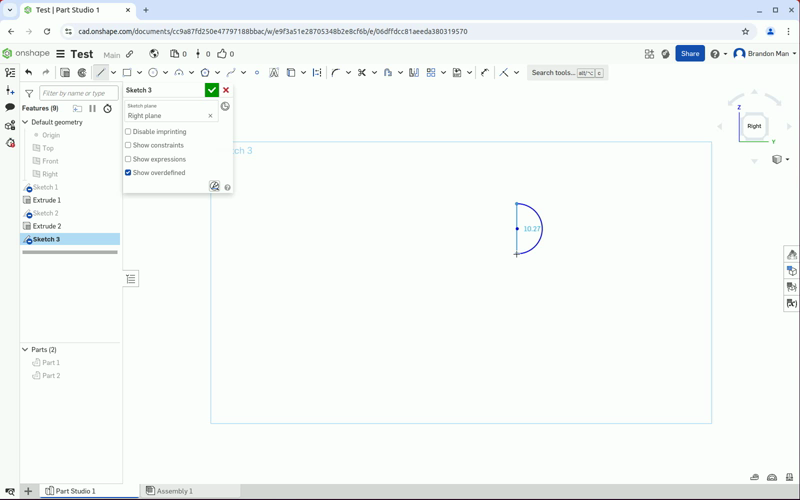
key(esc)
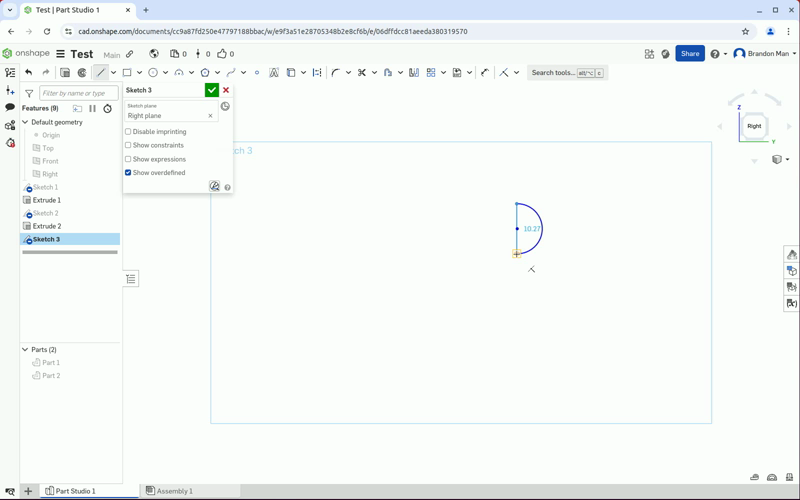
mouse_move(525, 214)
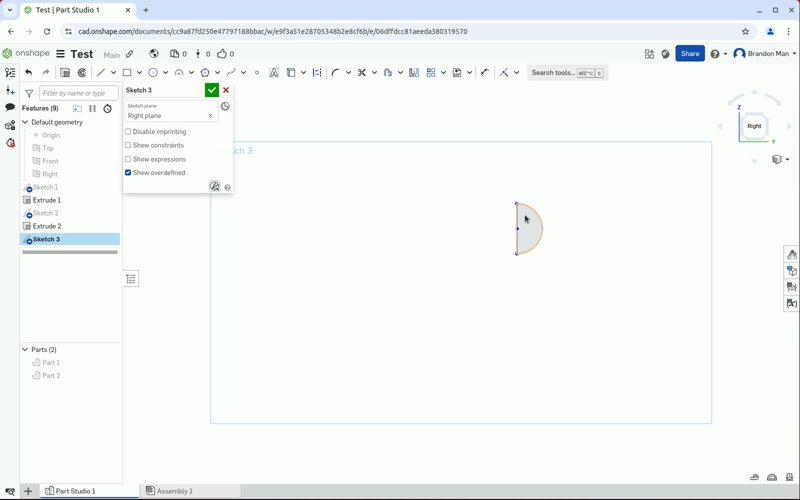
scroll(6)
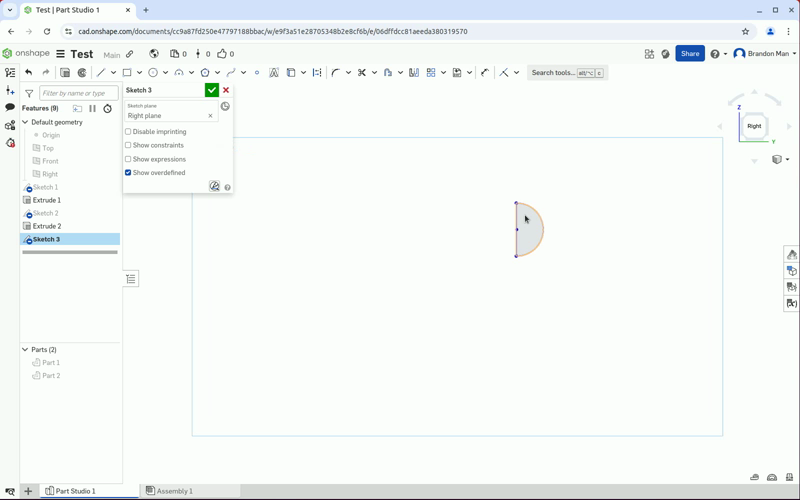
scroll(6)
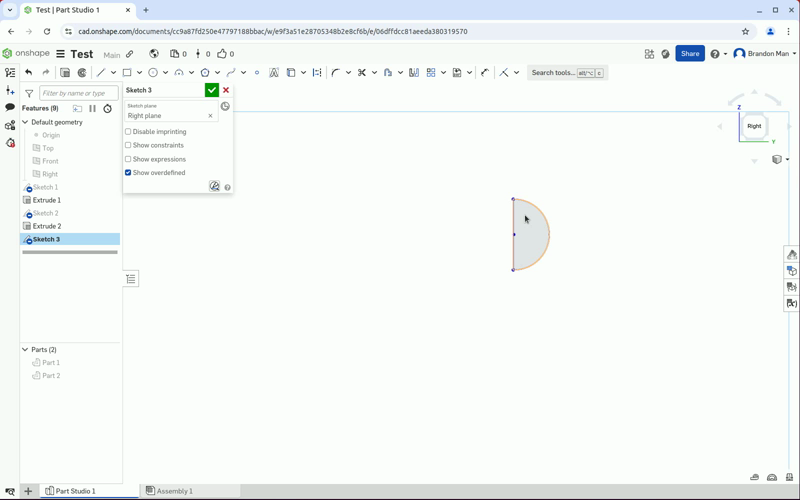
scroll(6)
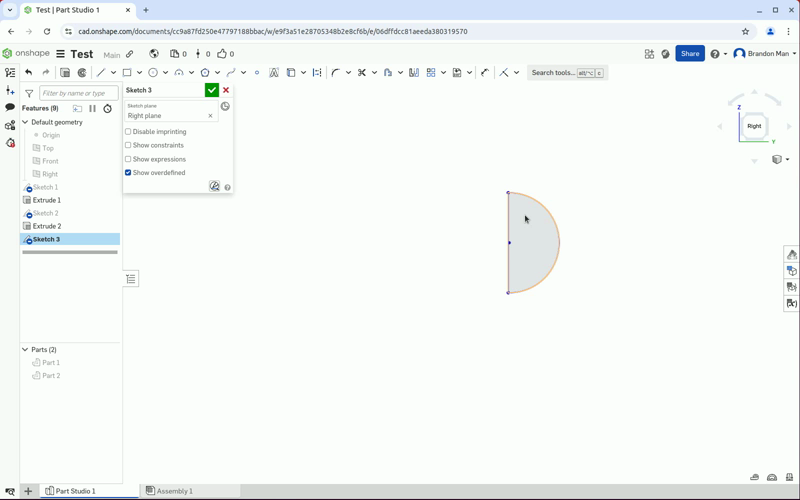
scroll(6)
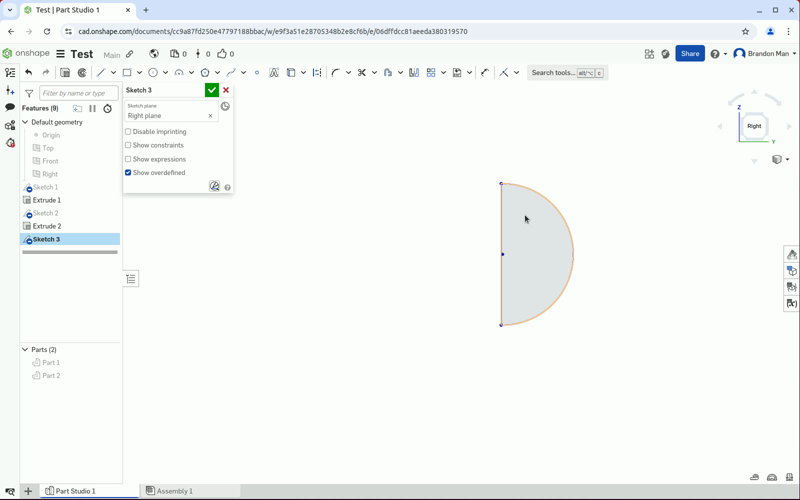
scroll(6)
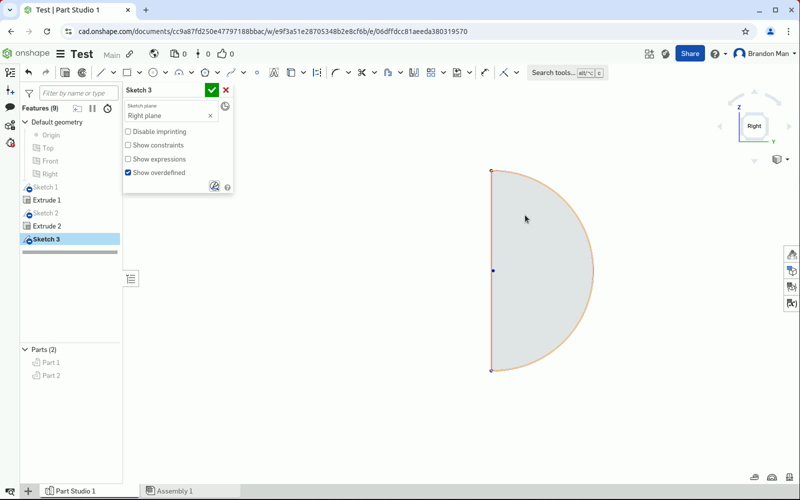
scroll(6)
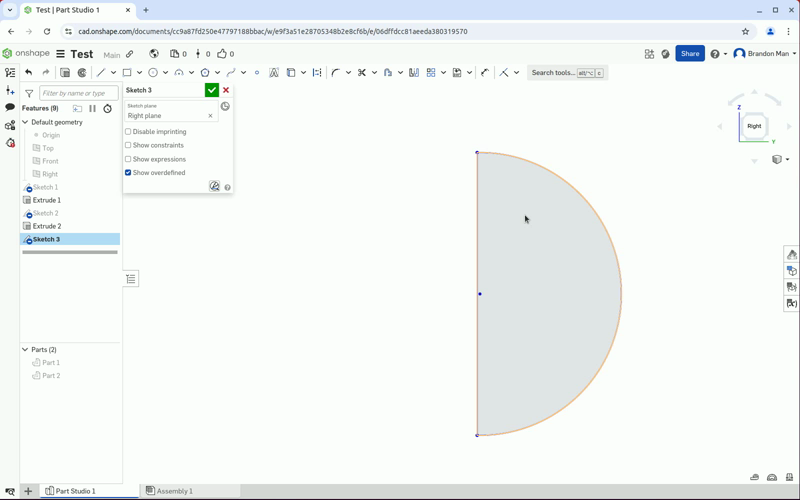
scroll(6)
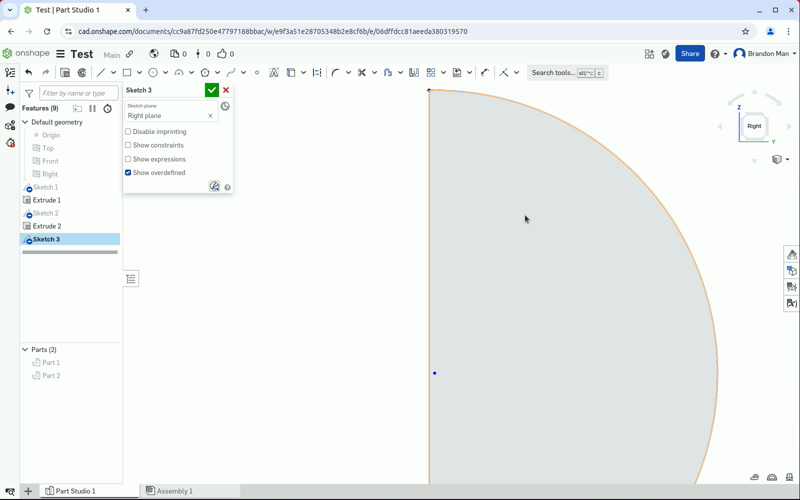
click(525, 214)
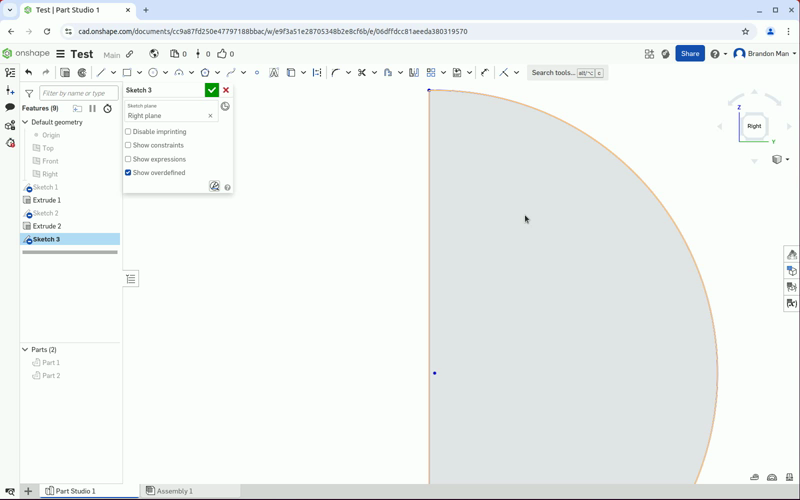
scroll(-6)
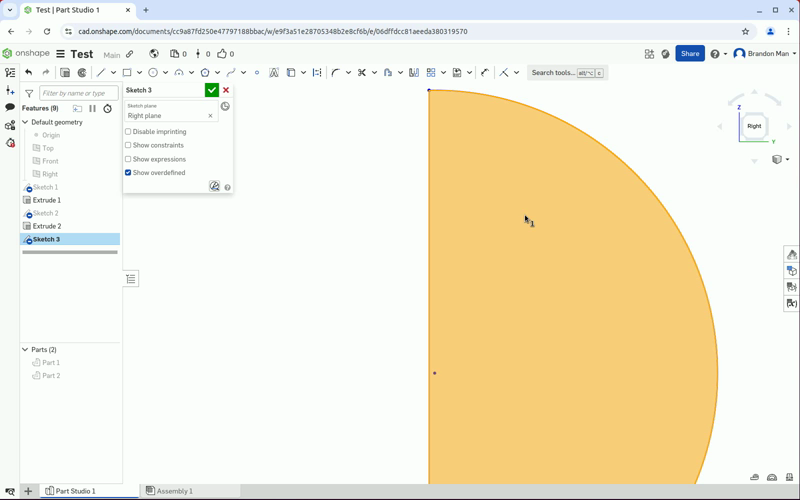
scroll(-6)
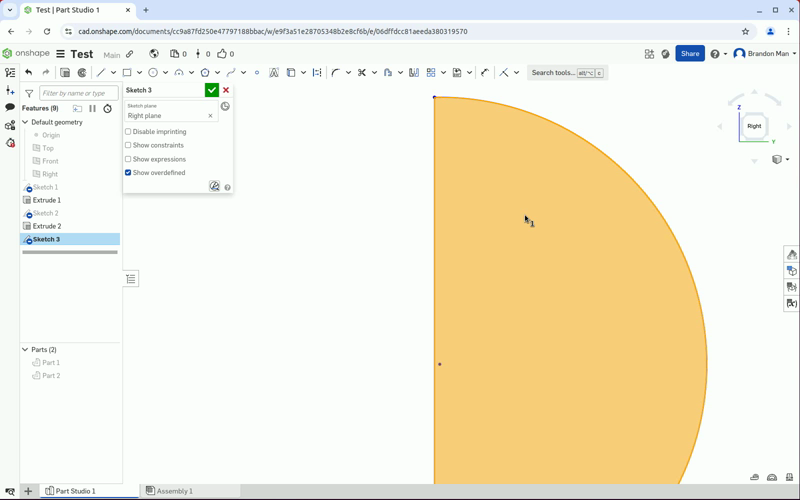
scroll(-6)
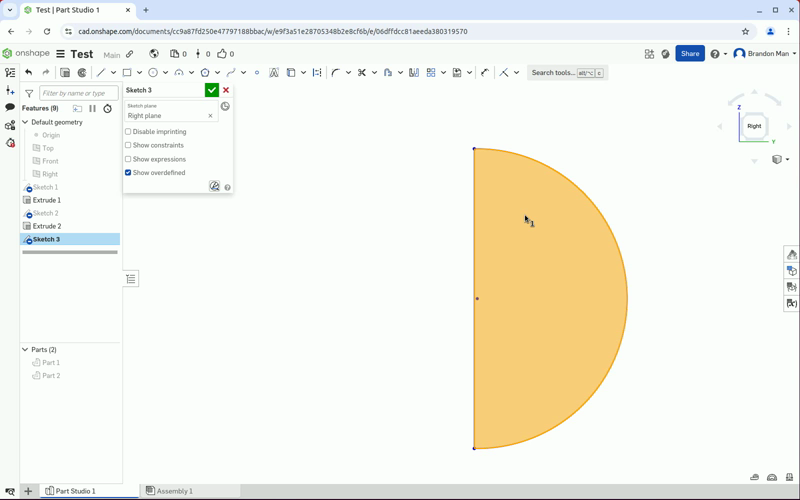
scroll(-6)
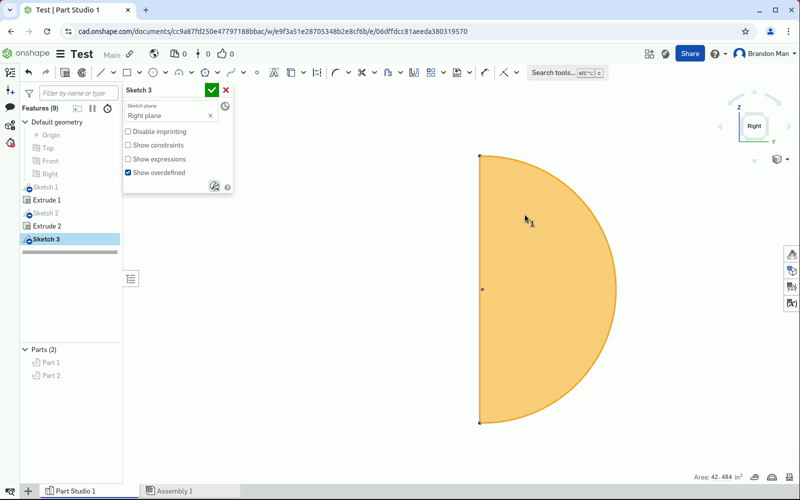
scroll(-6)
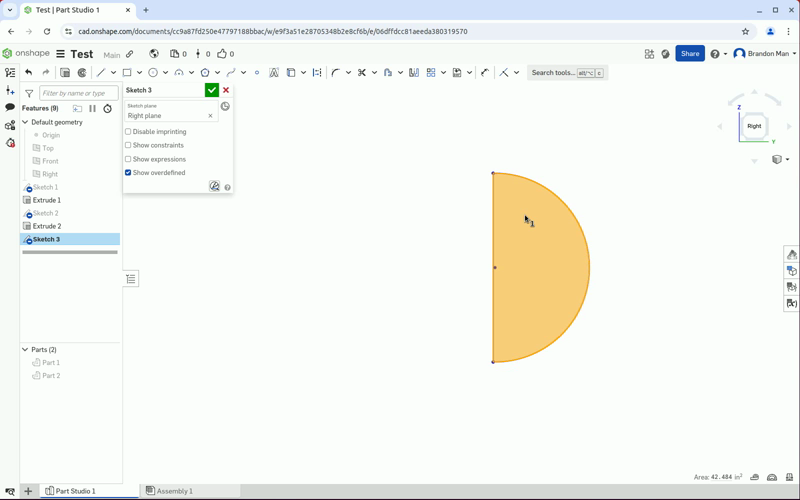
scroll(-6)
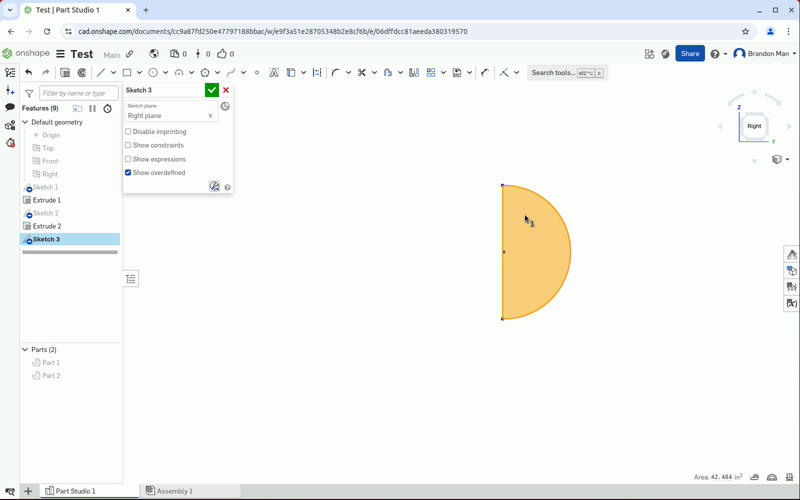
scroll(-6)
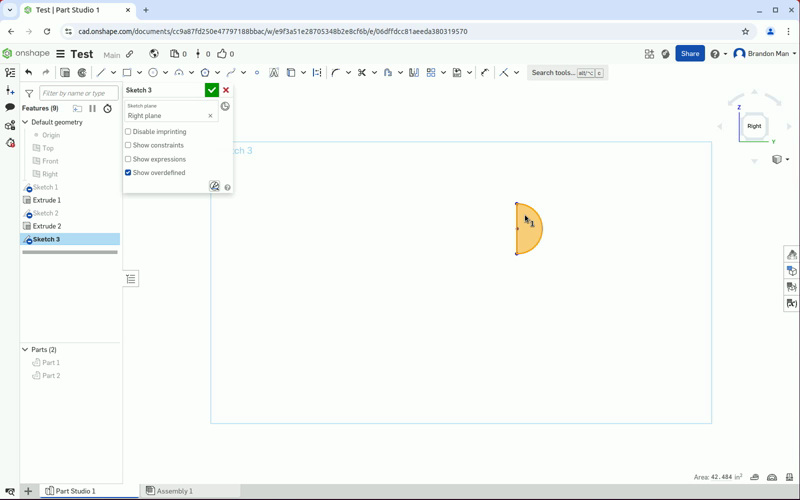
mouse_move(73, 352)
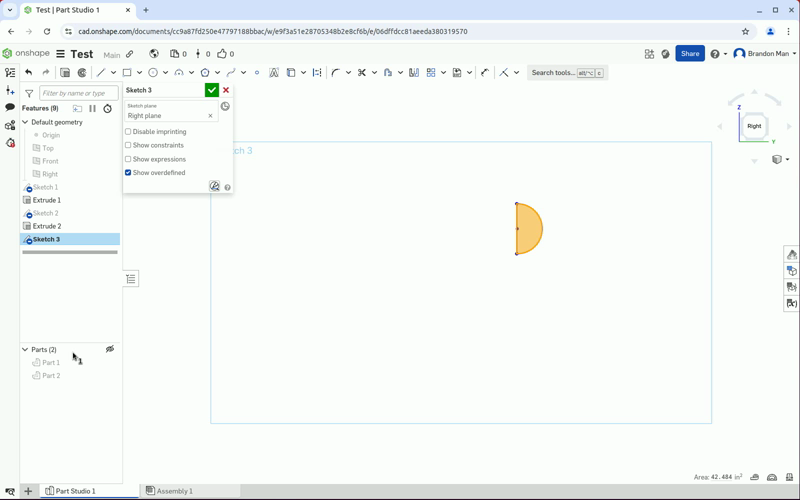
key(shift+y)
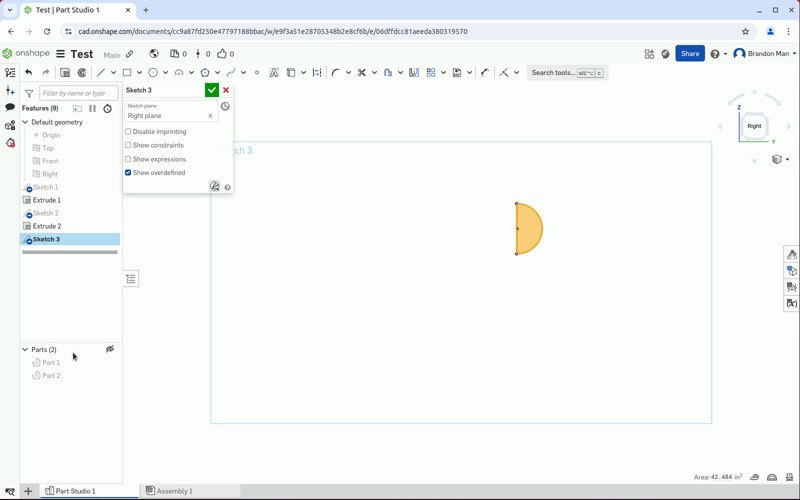
key(shift+e)
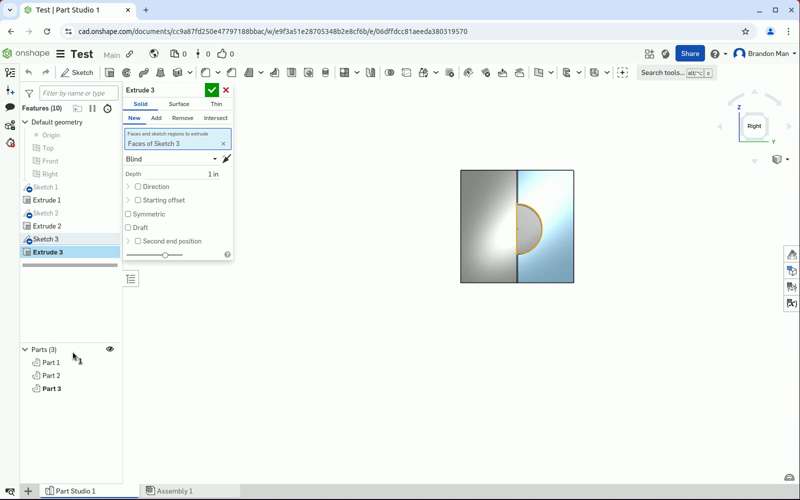
mouse_move(143, 106)
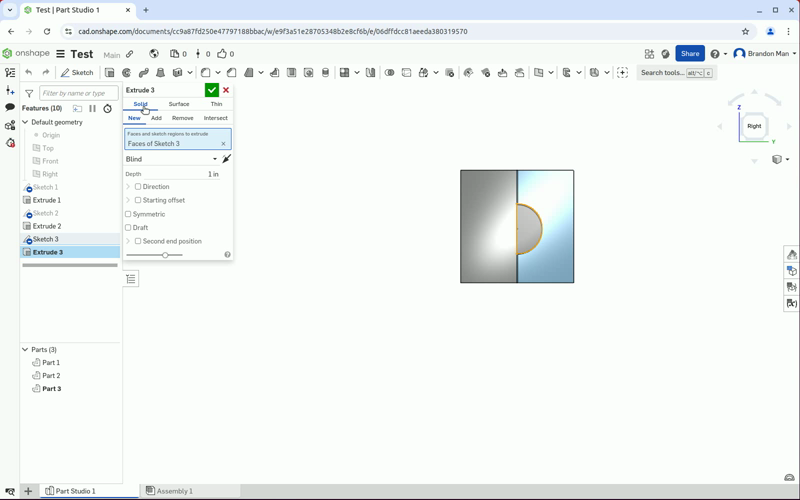
click(143, 106)
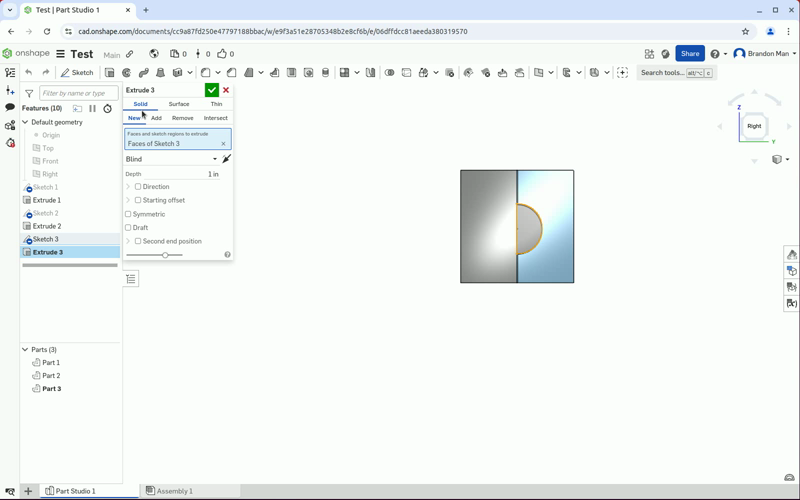
mouse_move(137, 120)
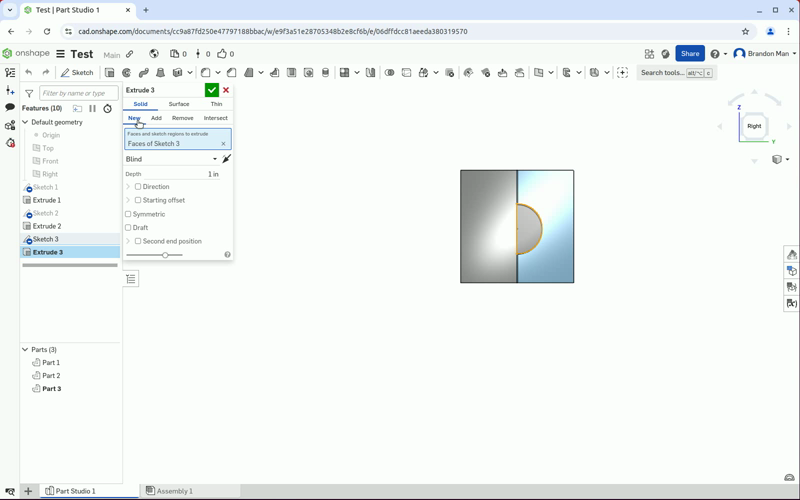
click(137, 120)
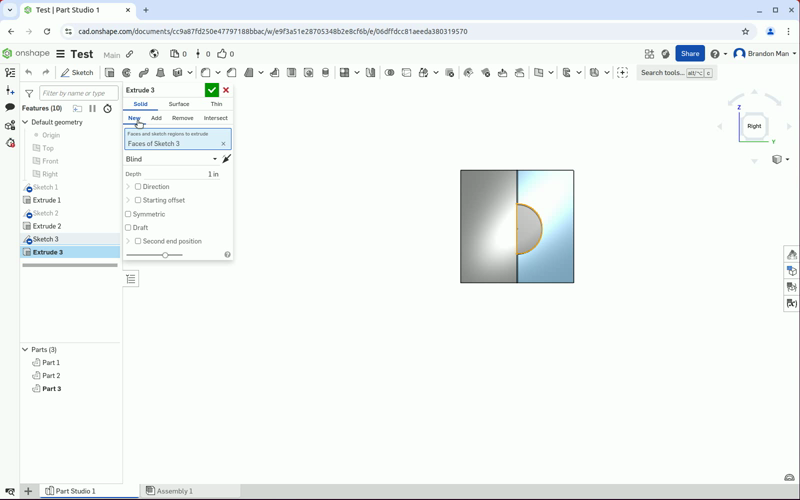
key(tab, 4)
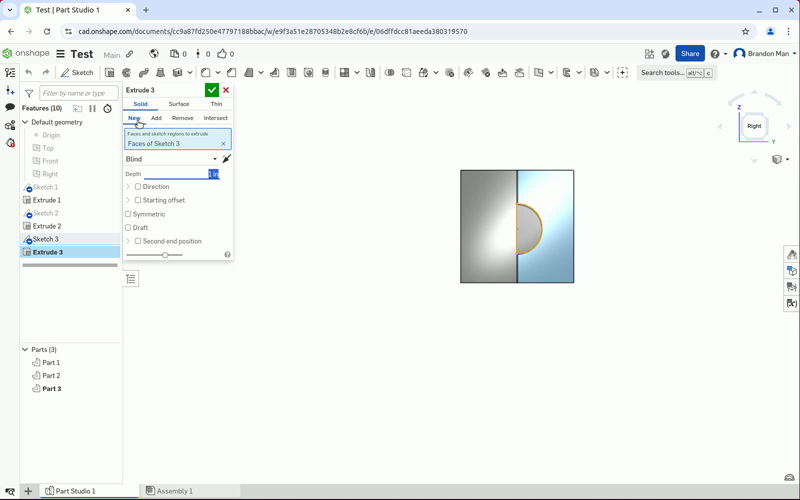
text(5.777)
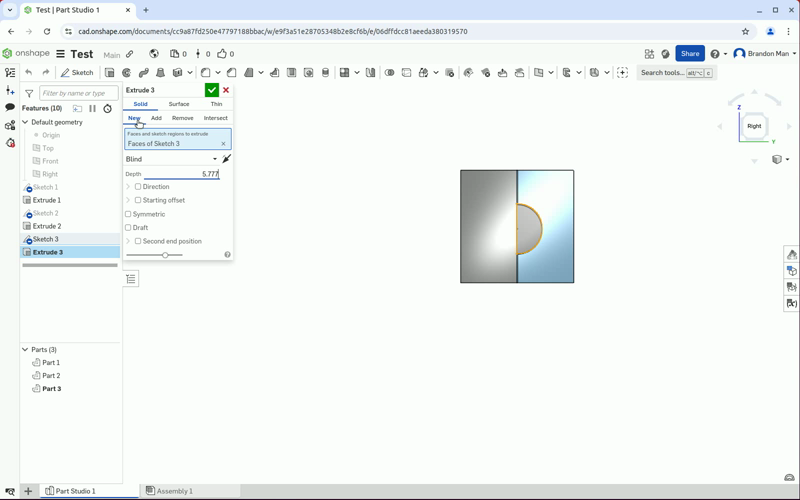
key(enter)
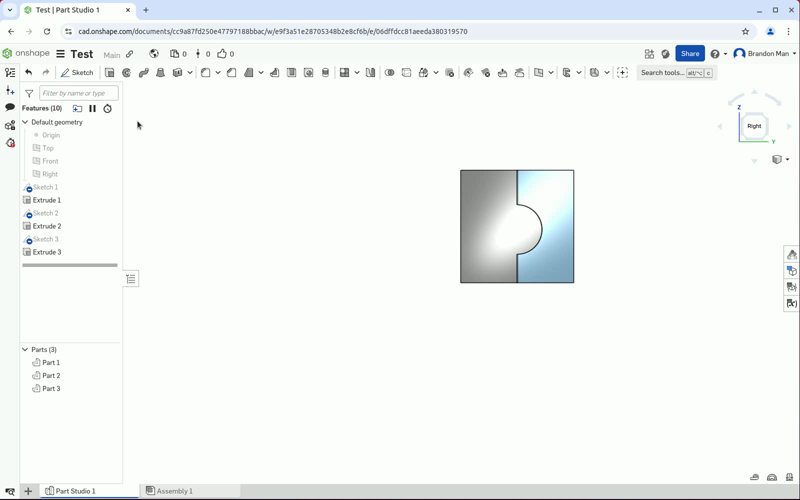
key(shift+h)
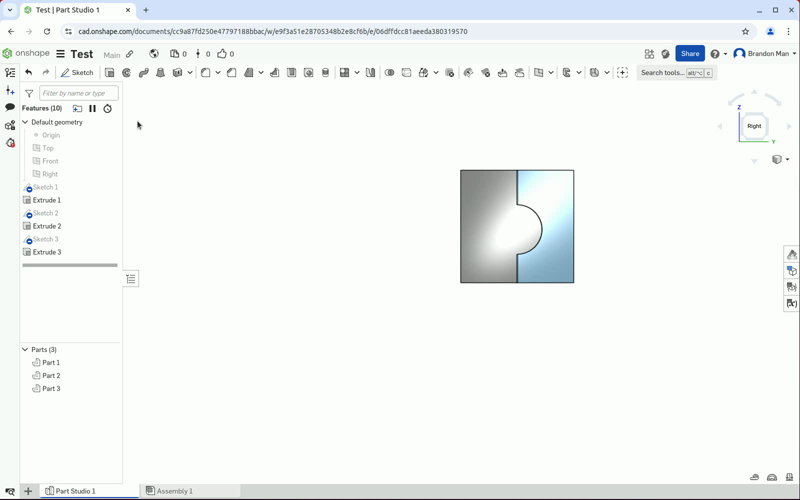
key(shift+h)
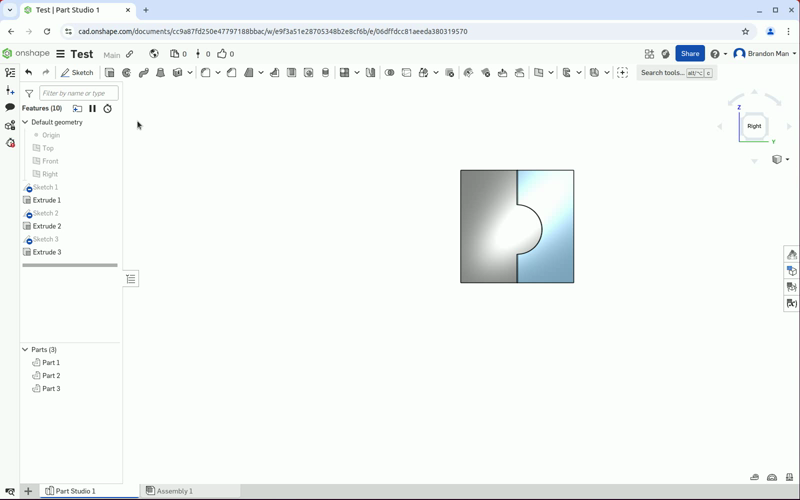
mouse_move(73, 189)
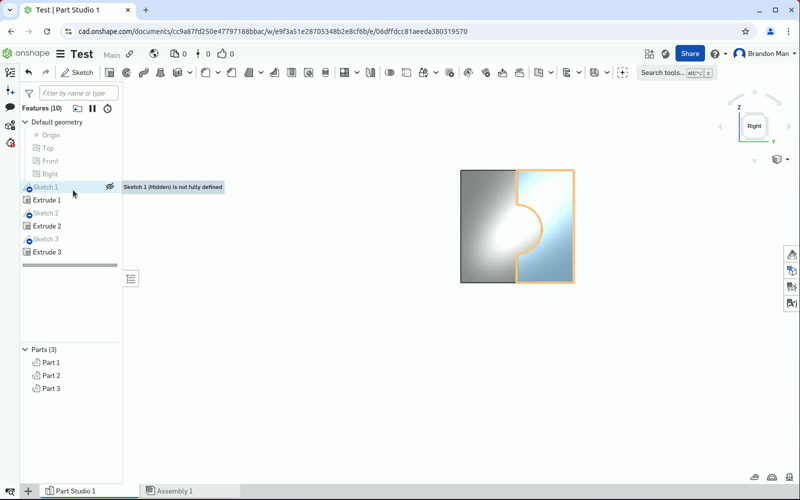
click(73, 189)
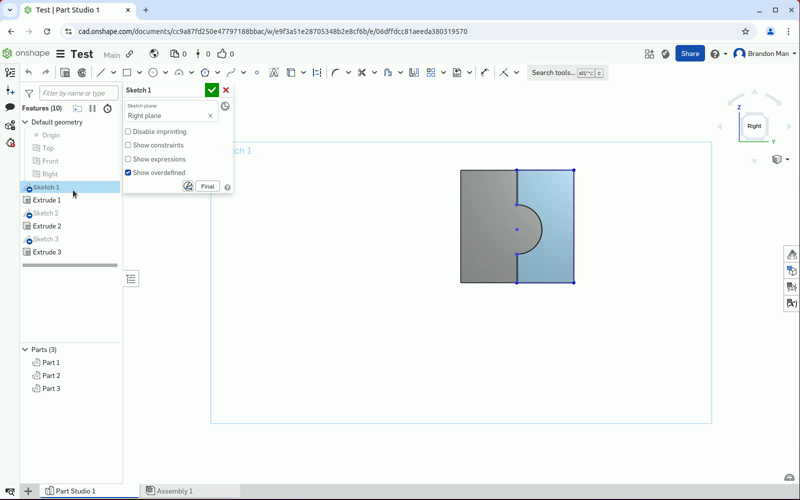
mouse_move(229, 92)
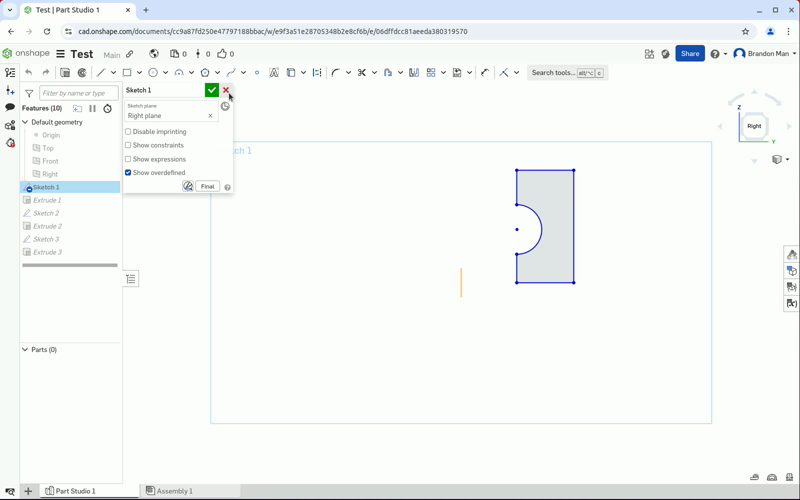
click(229, 92)
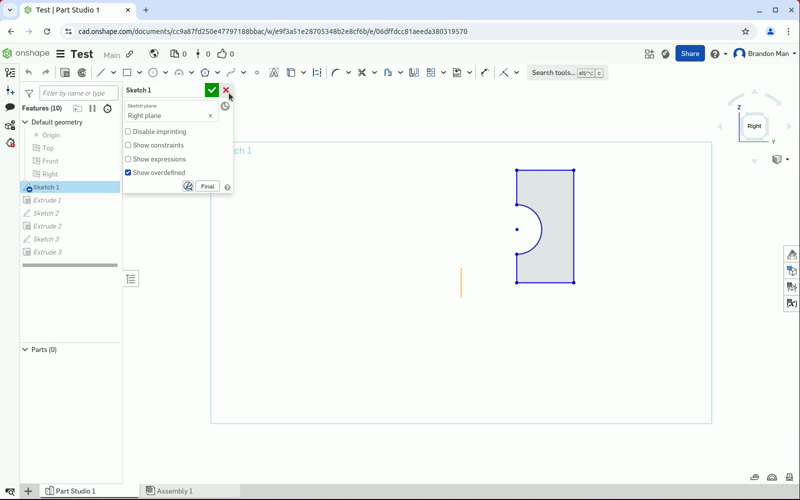
key(shift+s)
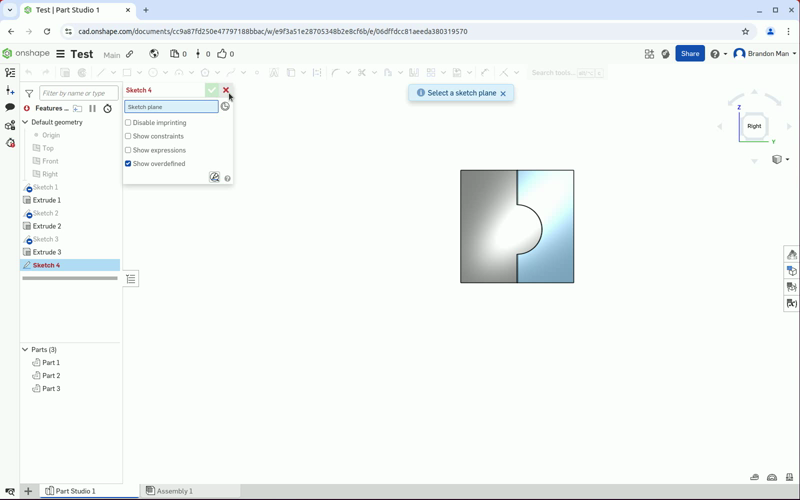
mouse_move(73, 176)
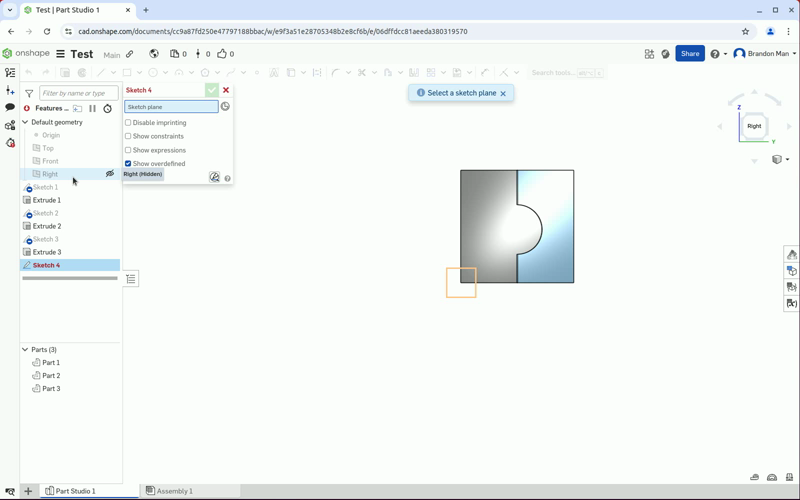
click(73, 176)
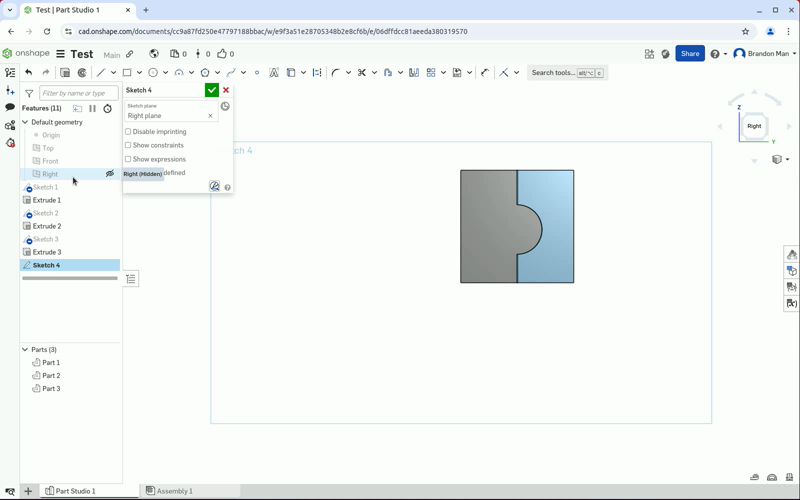
mouse_move(73, 352)
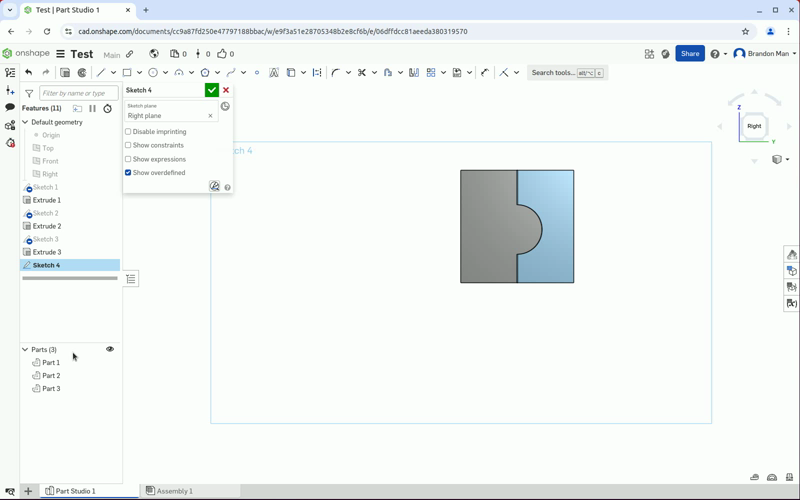
key(y)
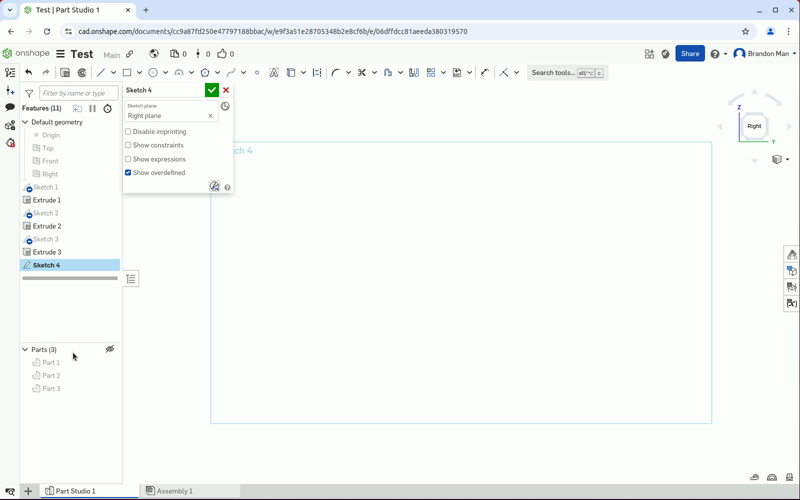
key(a)
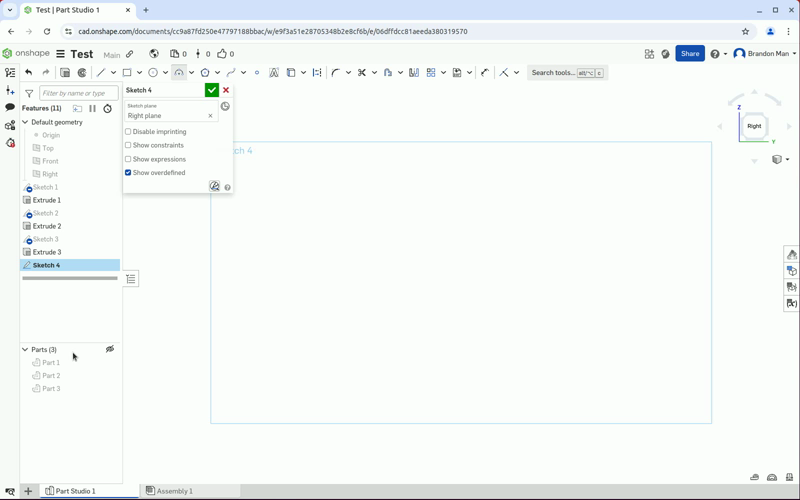
key_down(shift)
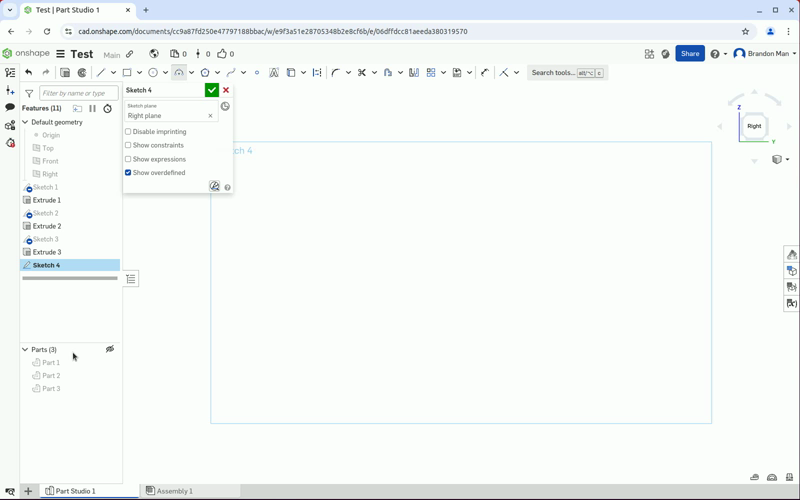
mouse_move(516, 253)
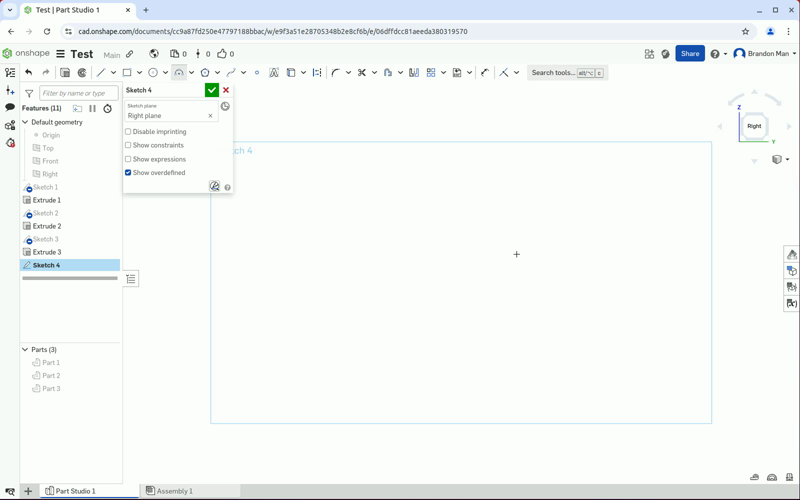
click(516, 253)
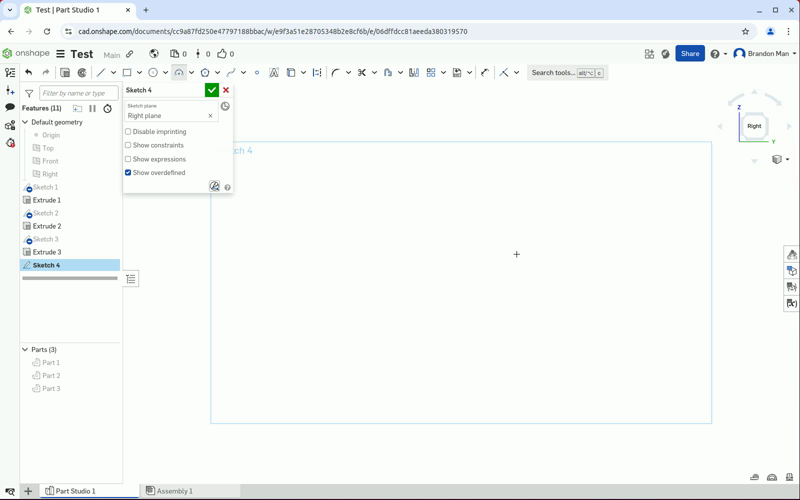
key_up(shift)
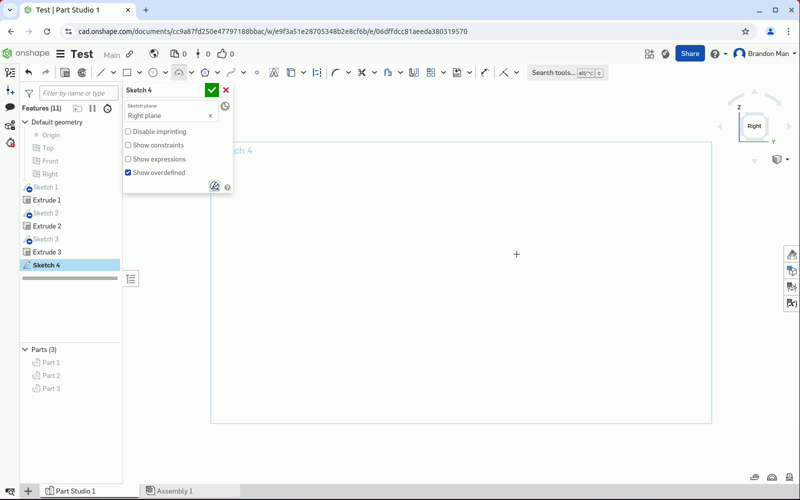
key_down(shift)
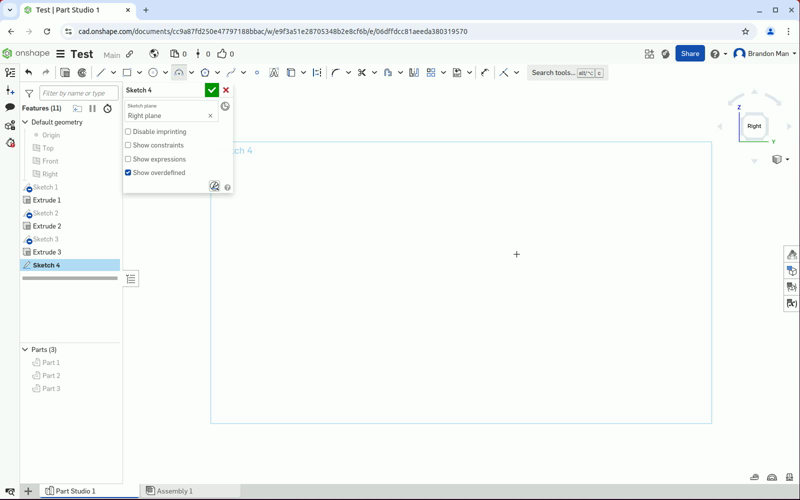
mouse_move(516, 203)
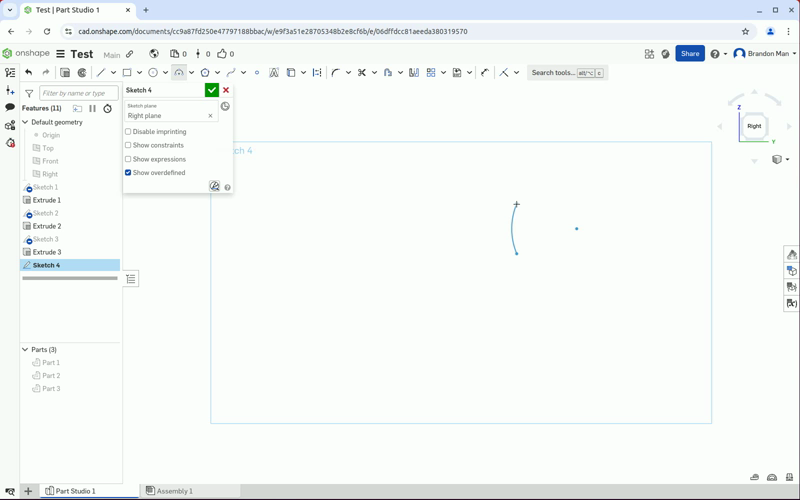
click(516, 203)
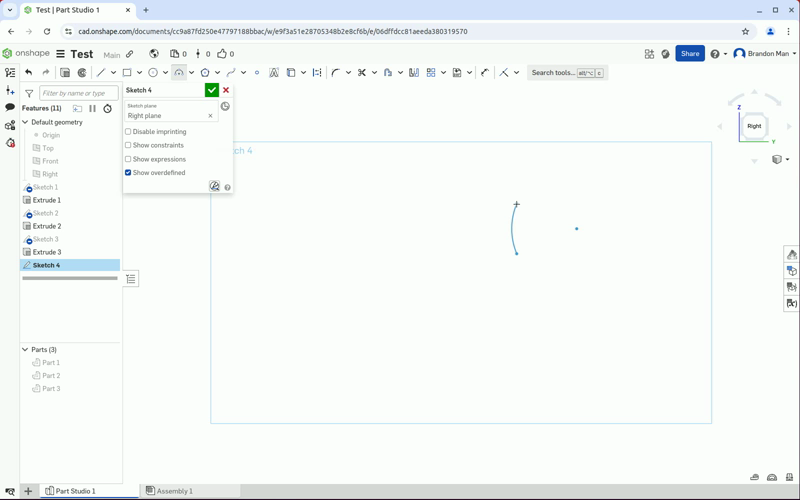
mouse_move(542, 228)
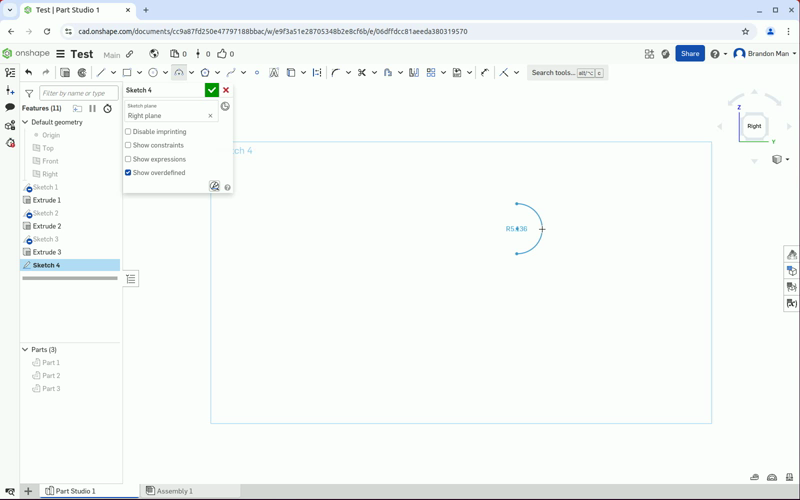
click(542, 228)
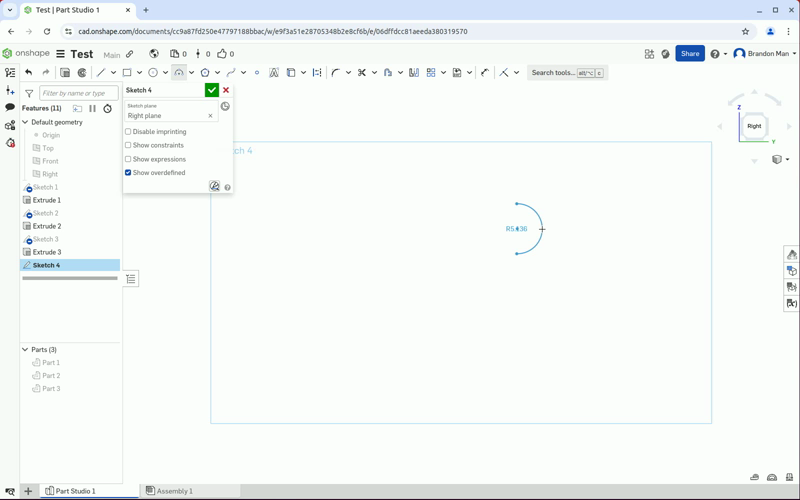
key_up(shift)
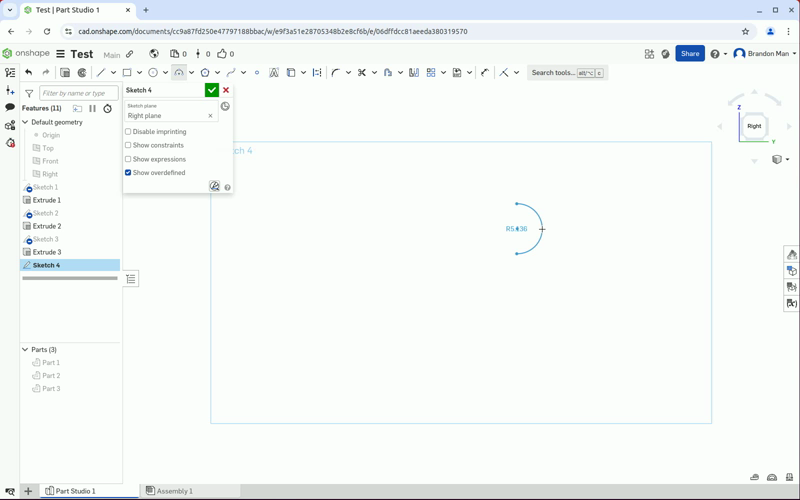
key(esc)
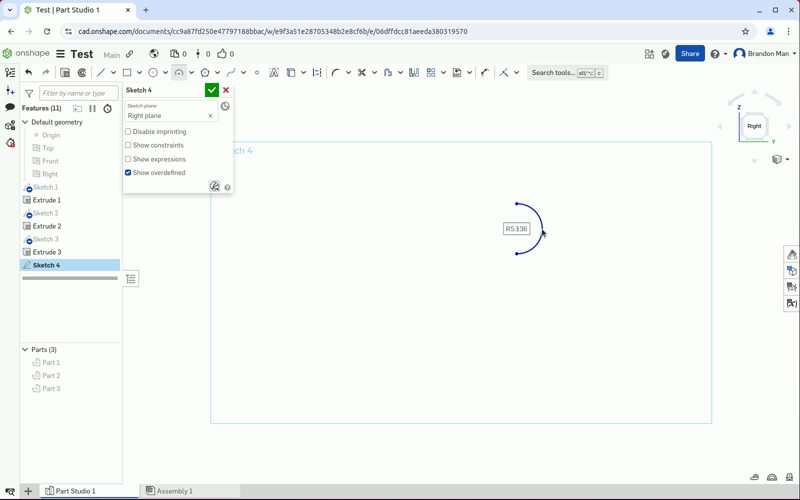
key(l)
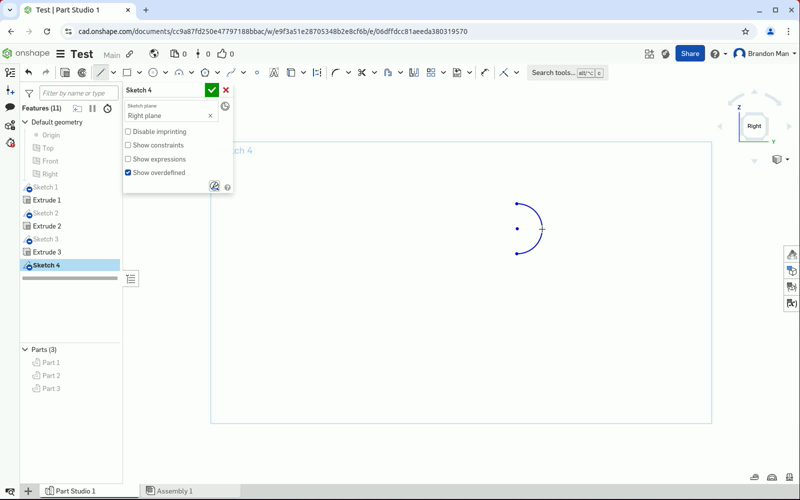
mouse_move(516, 203)
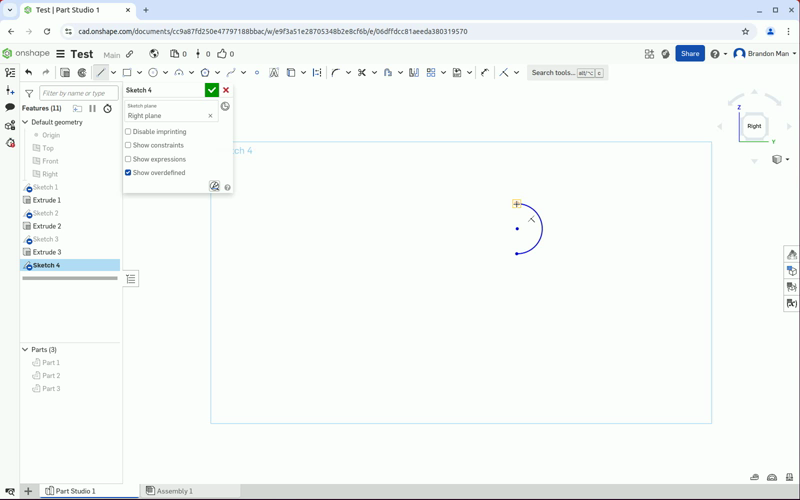
click(516, 203)
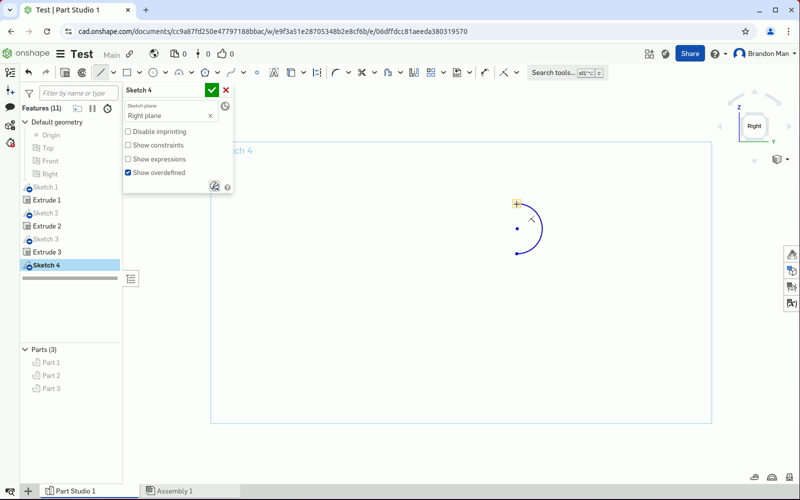
mouse_move(546, 203)
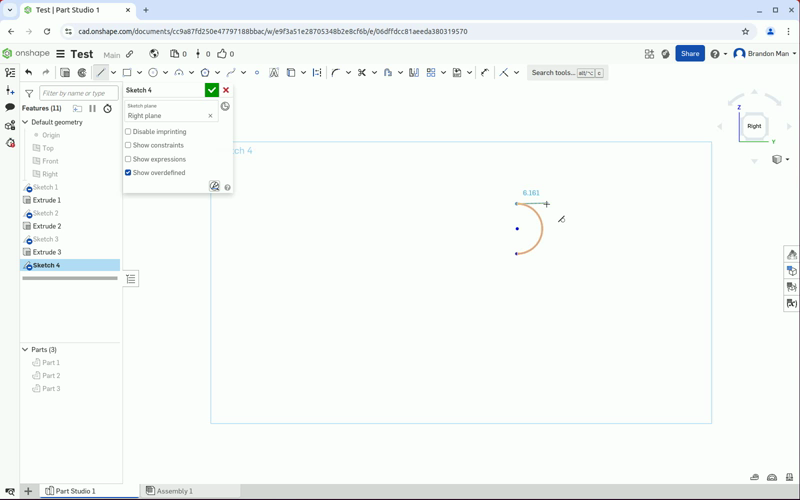
key_down(shift)
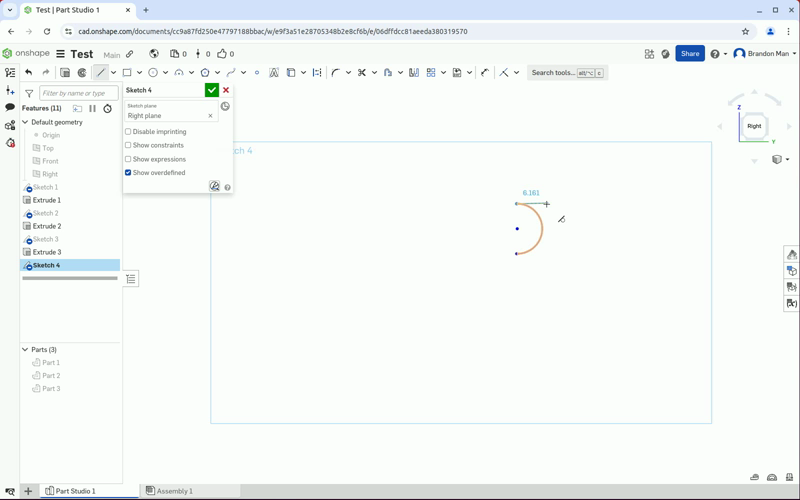
mouse_move(516, 253)
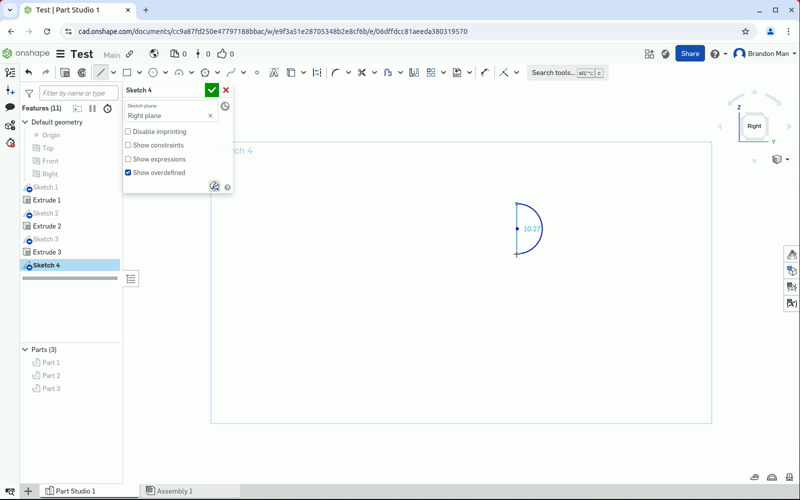
key_up(shift)
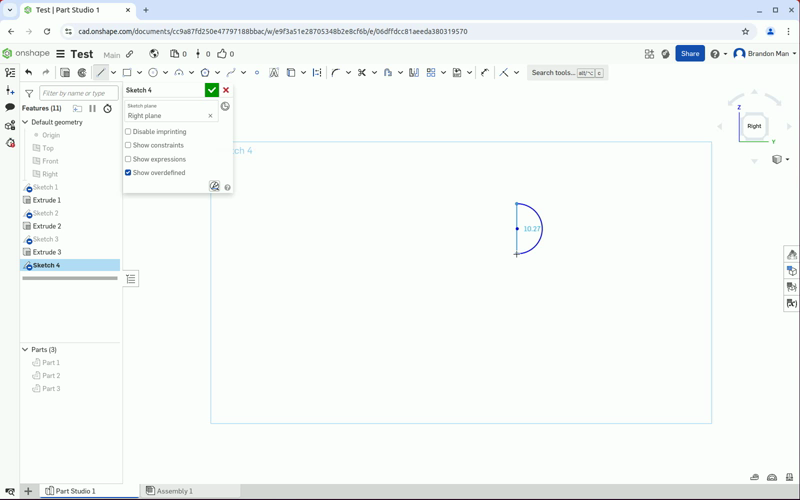
click(516, 253)
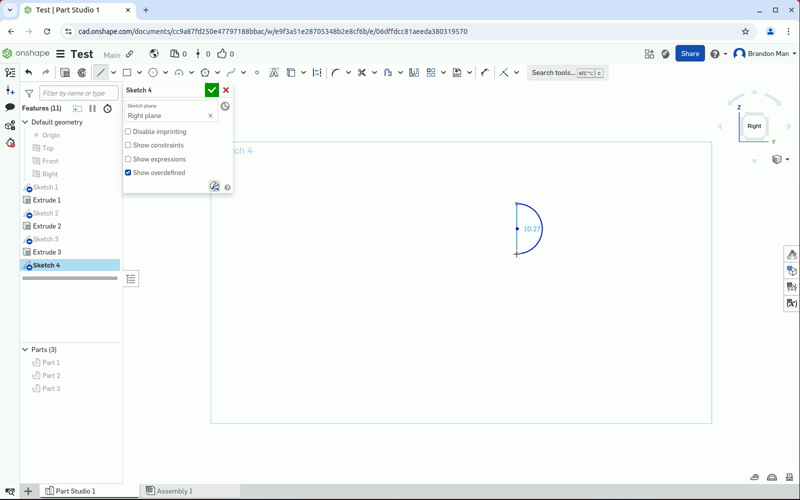
key(esc)
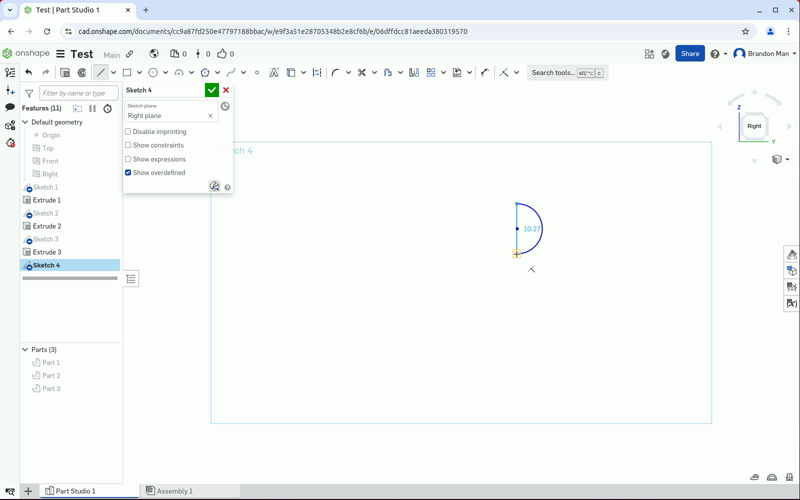
mouse_move(524, 250)
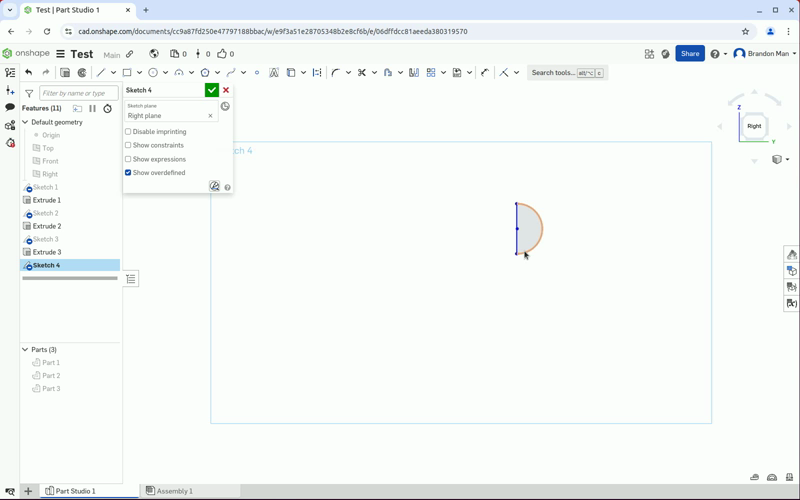
scroll(6)
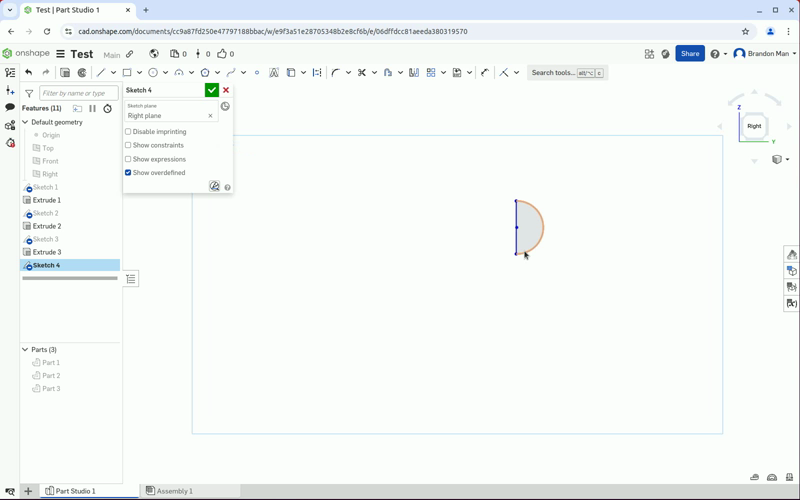
scroll(6)
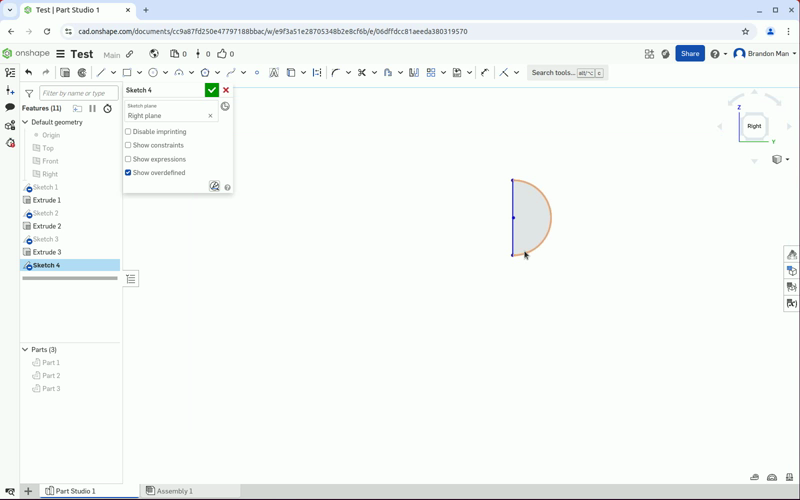
scroll(6)
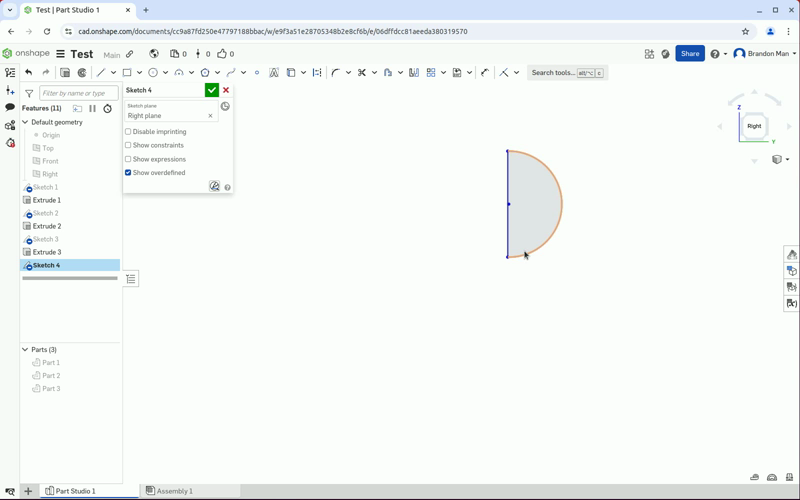
scroll(6)
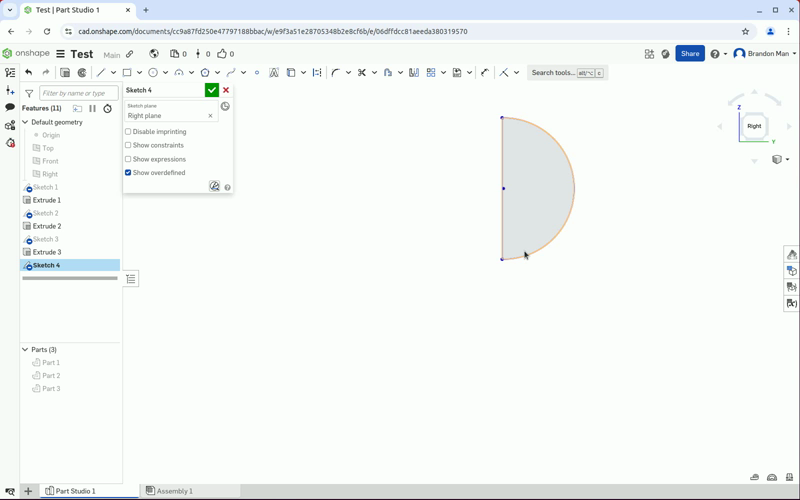
scroll(6)
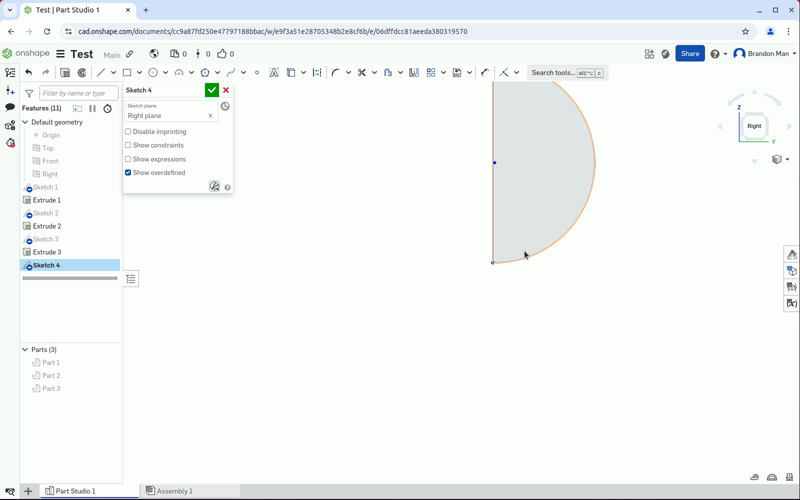
scroll(6)
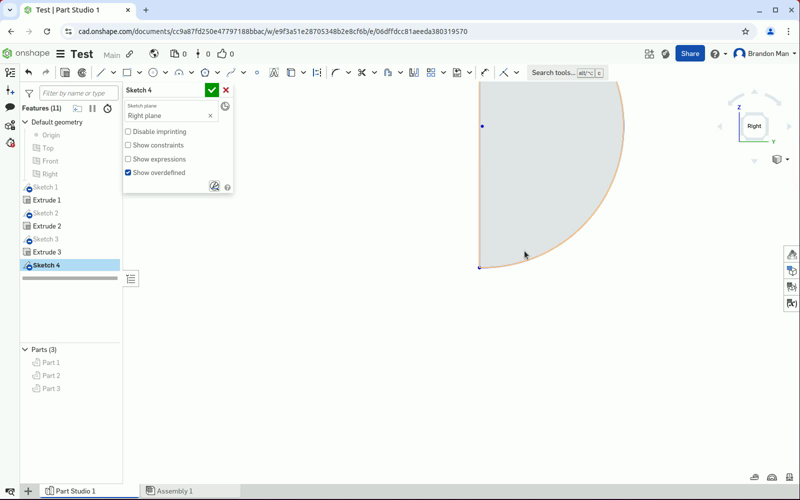
scroll(6)
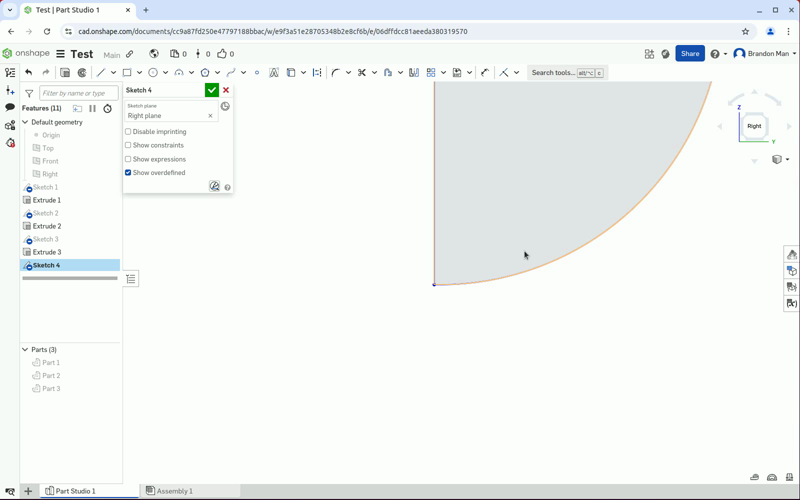
click(524, 250)
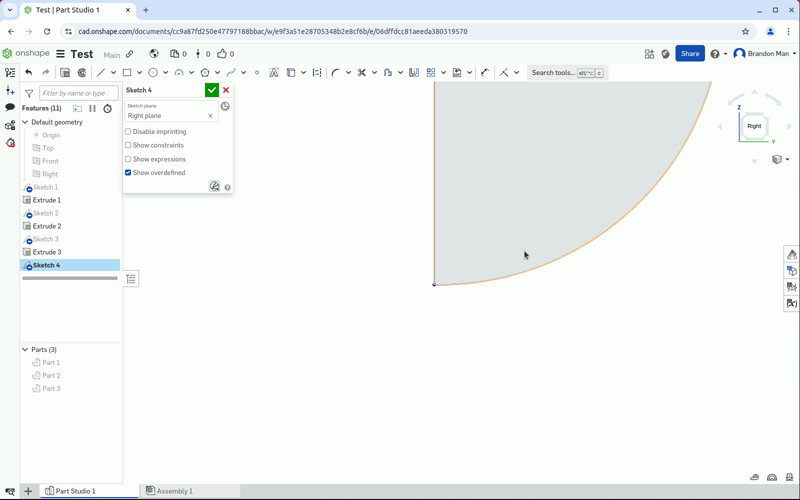
scroll(-6)
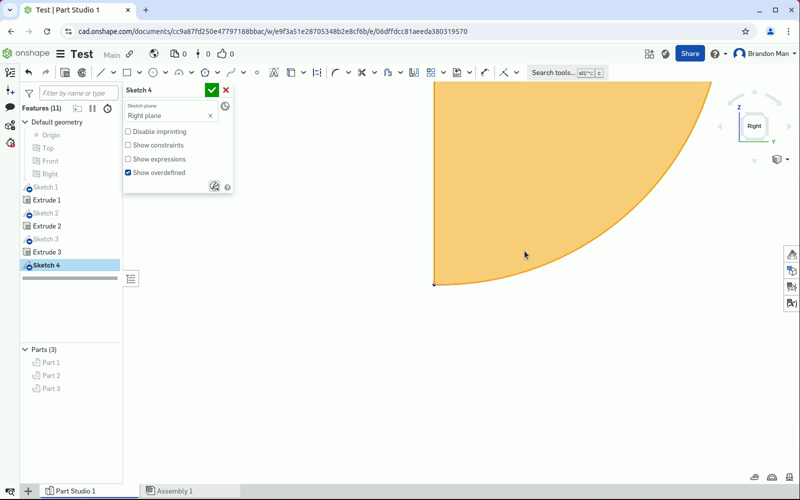
scroll(-6)
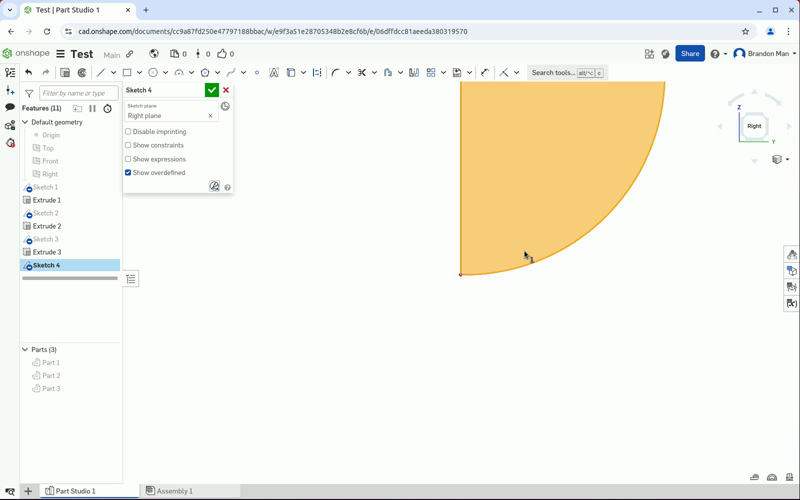
scroll(-6)
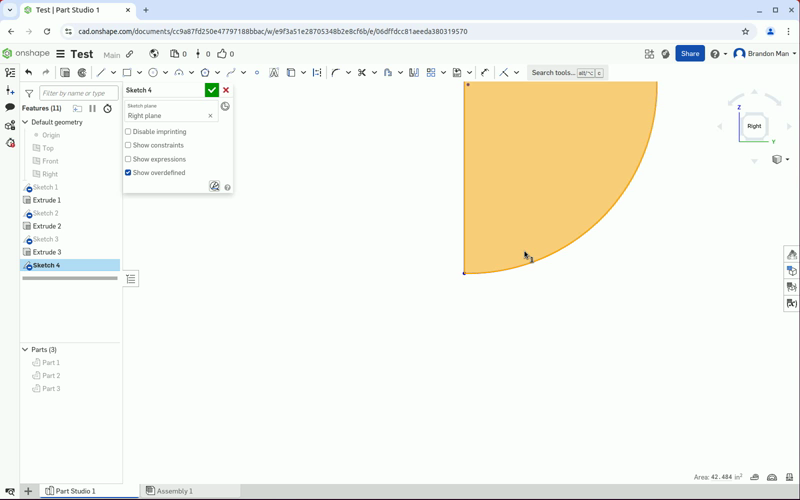
scroll(-6)
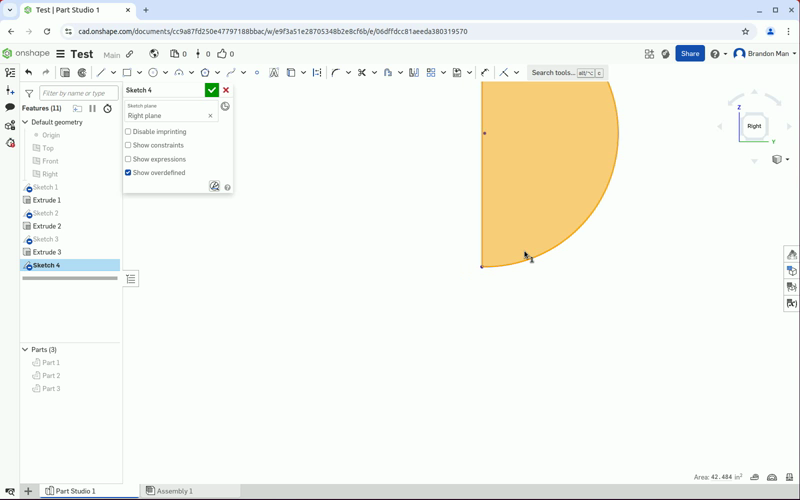
scroll(-6)
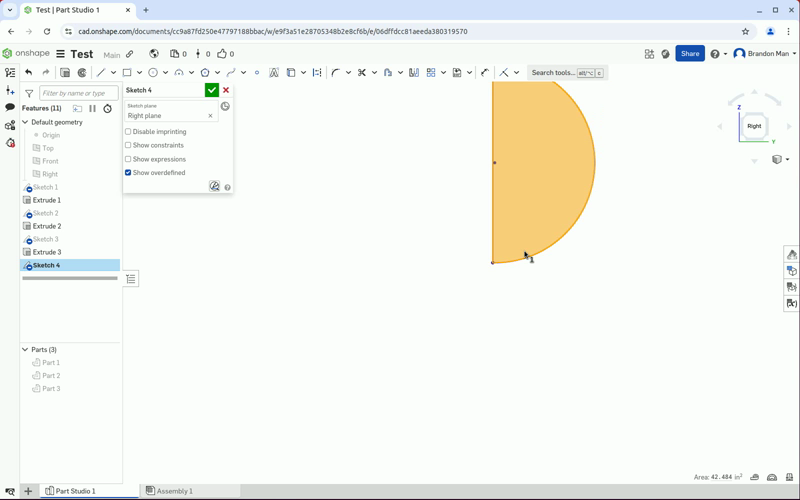
scroll(-6)
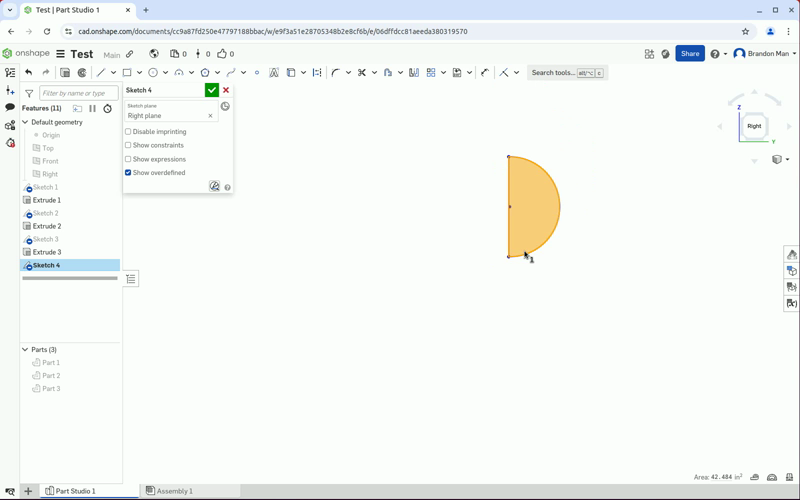
scroll(-6)
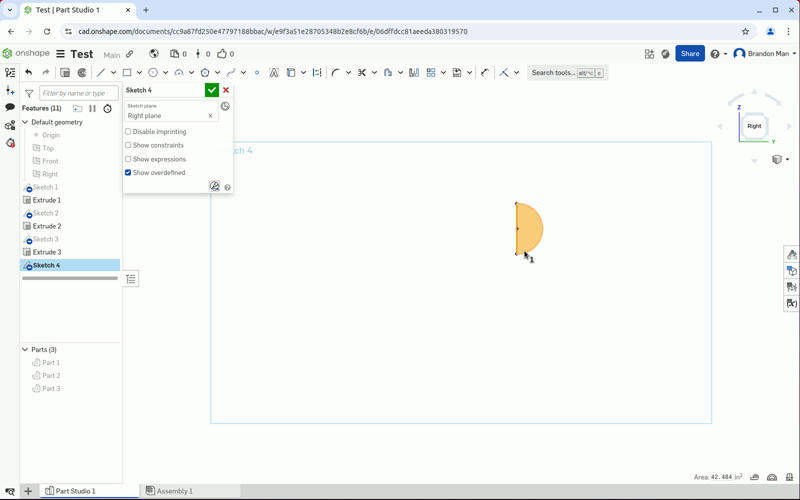
mouse_move(73, 352)
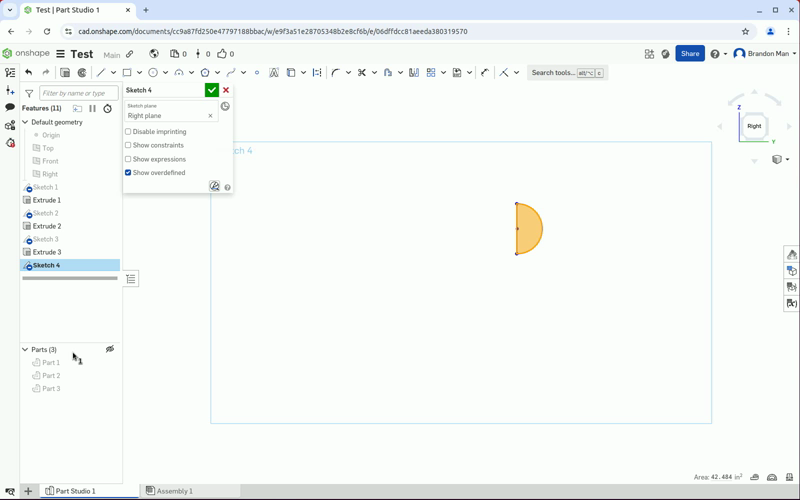
key(shift+y)
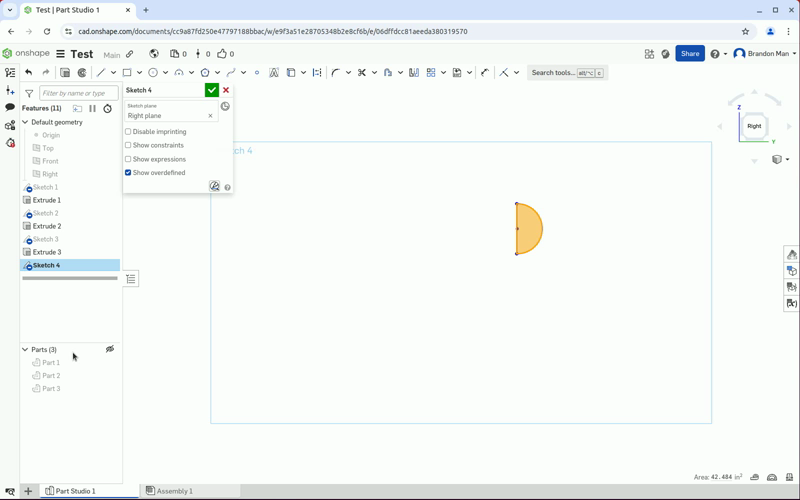
key(shift+e)
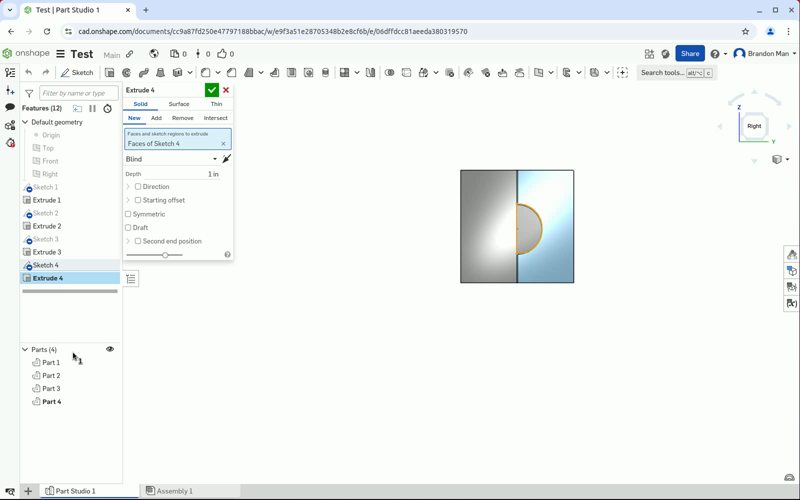
mouse_move(143, 106)
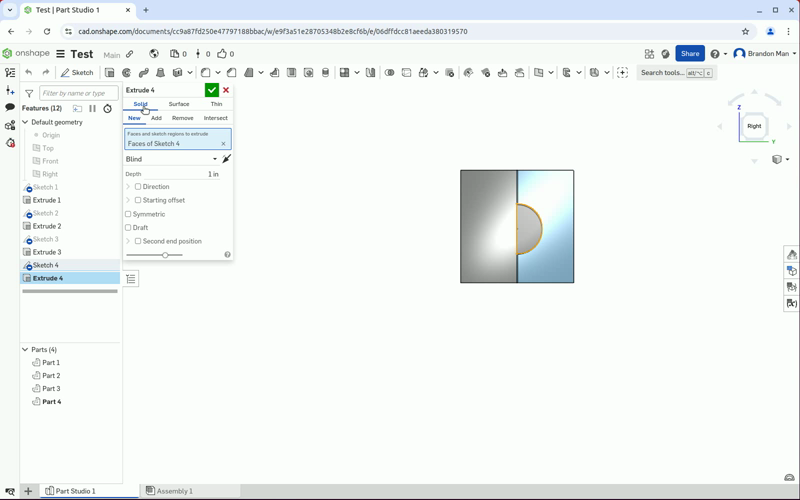
click(143, 106)
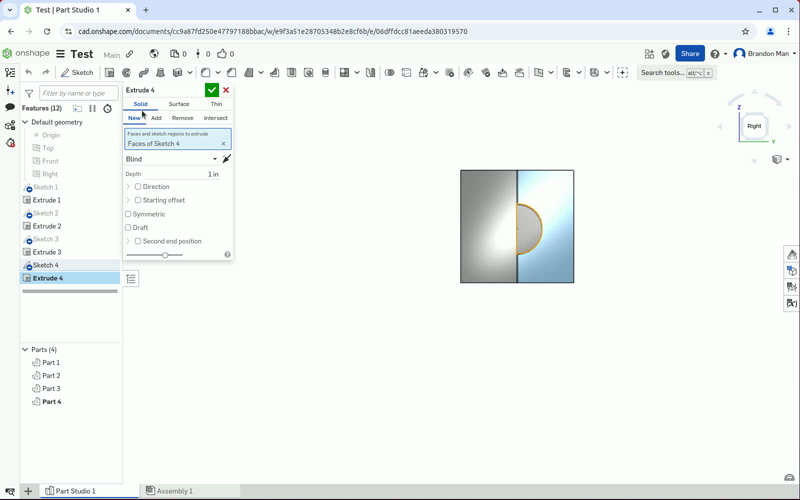
mouse_move(137, 120)
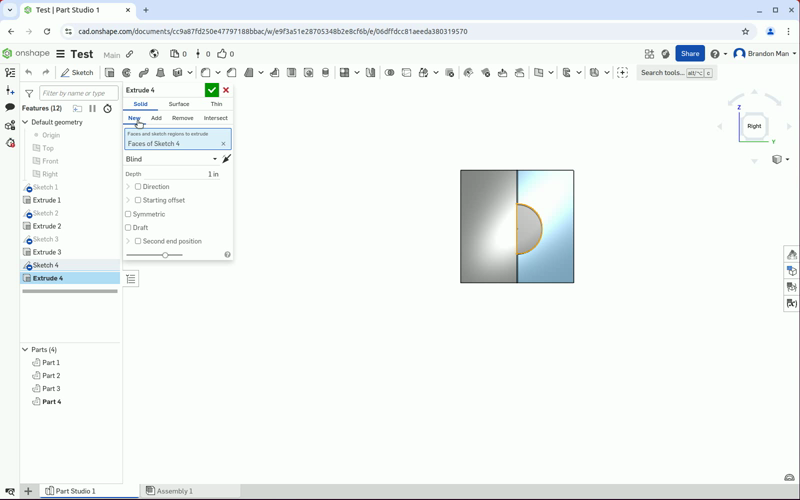
click(137, 120)
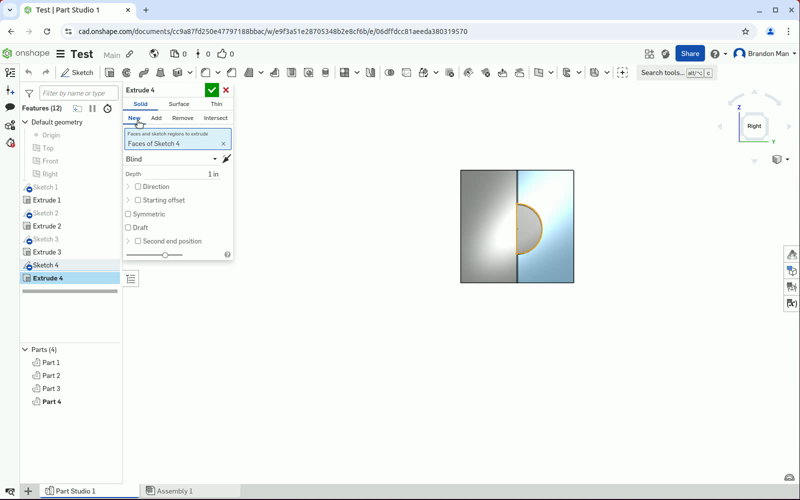
key(tab, 4)
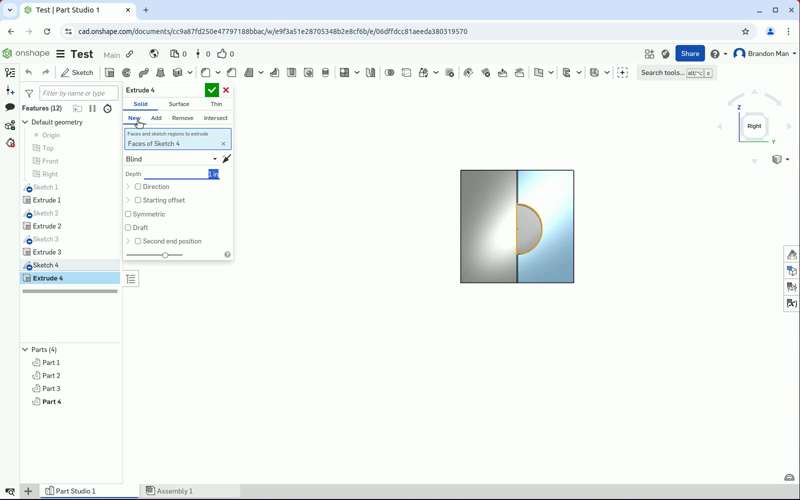
text(5.777)
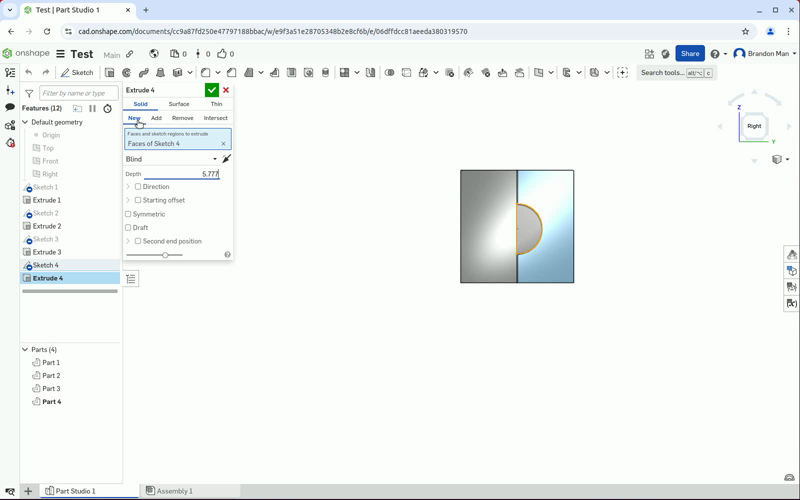
key(enter)
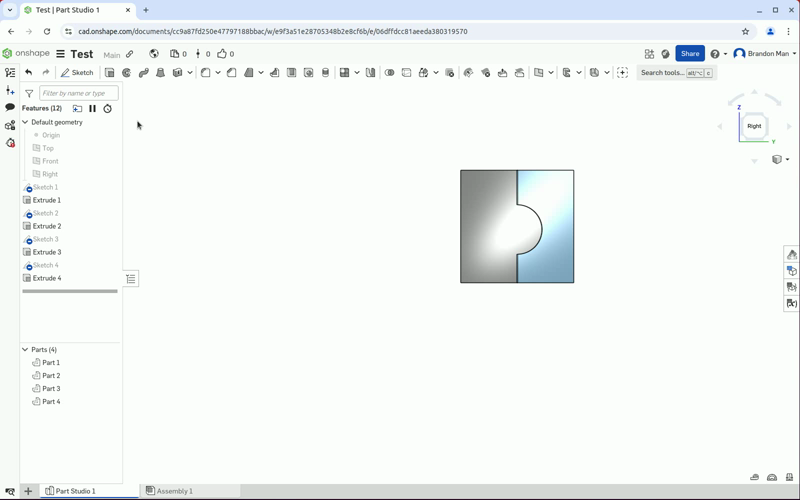
key(shift+h)
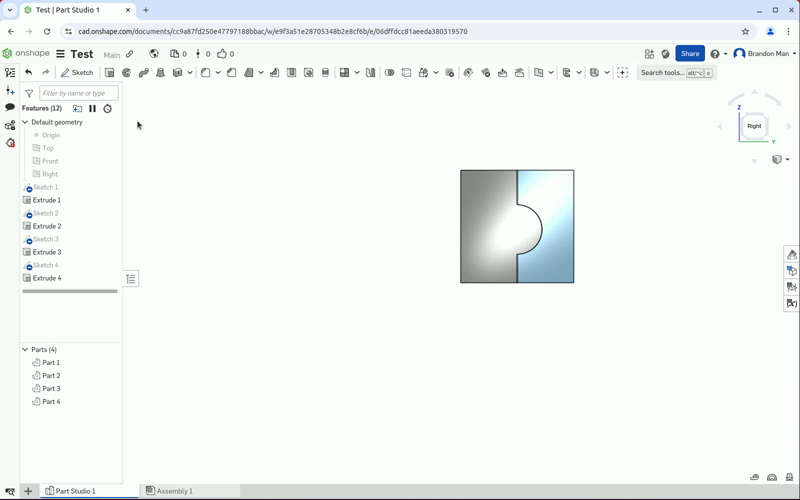
key(shift+h)
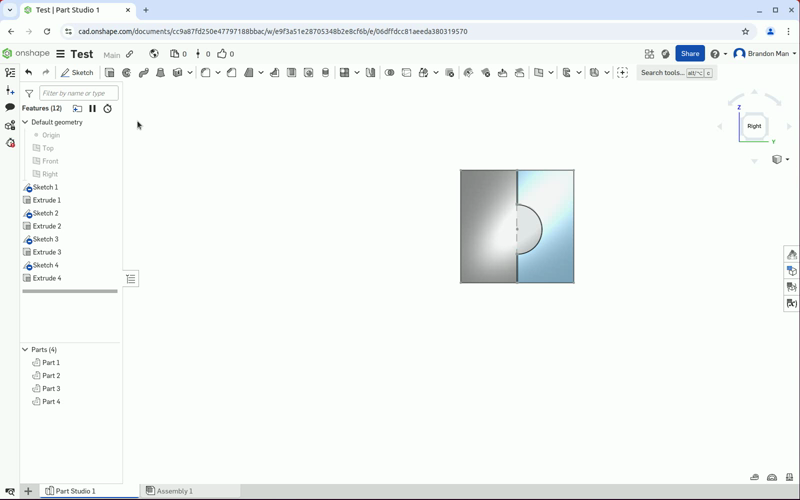
key(shift+7)
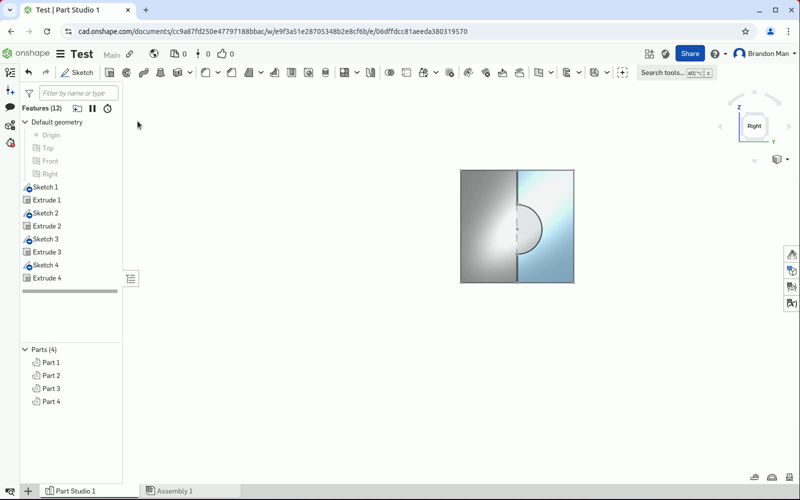
key(right, 2)
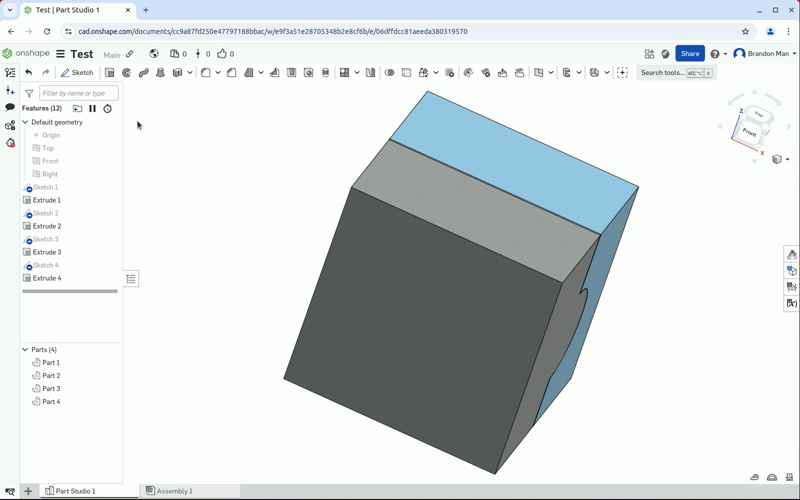
key(down, 2)
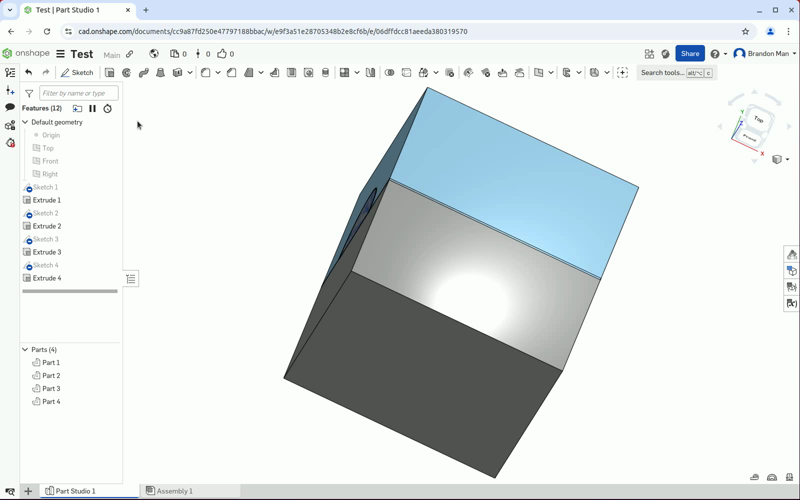
key(up, 2)
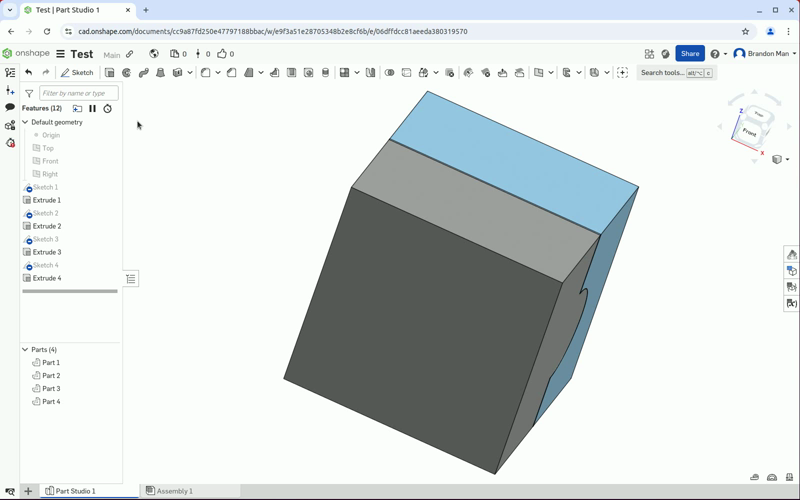
key(left, 2)
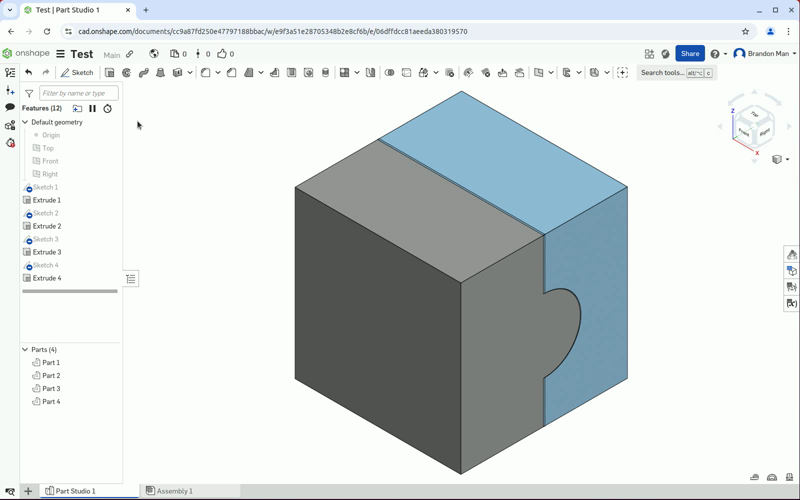
mouse_move(73, 189)
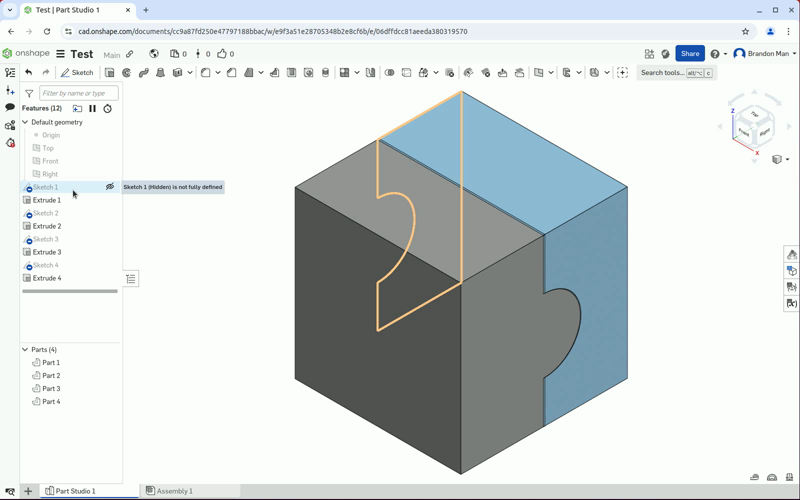
click(73, 189)